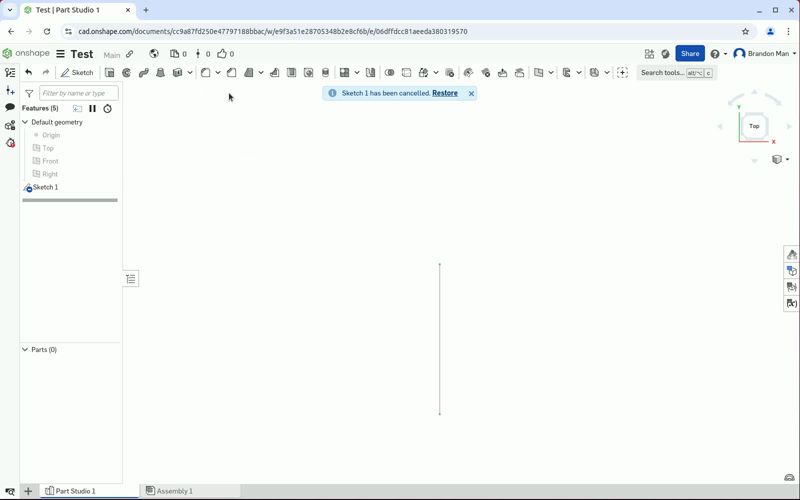
key(shift+h)
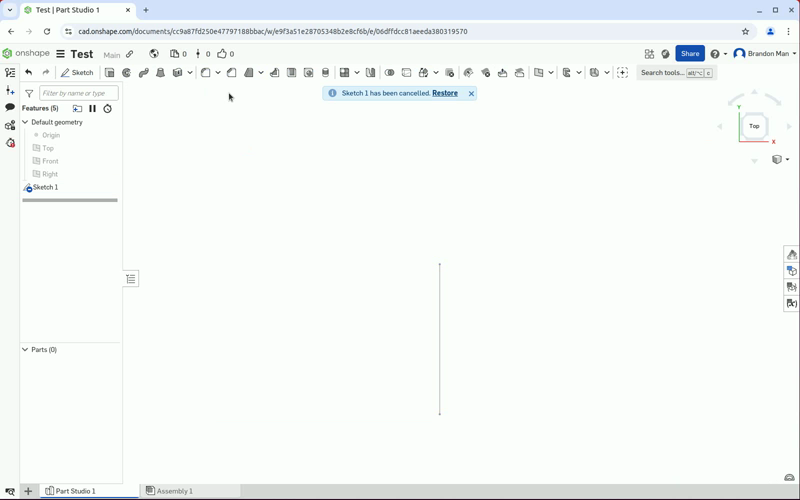
key(shift+s)
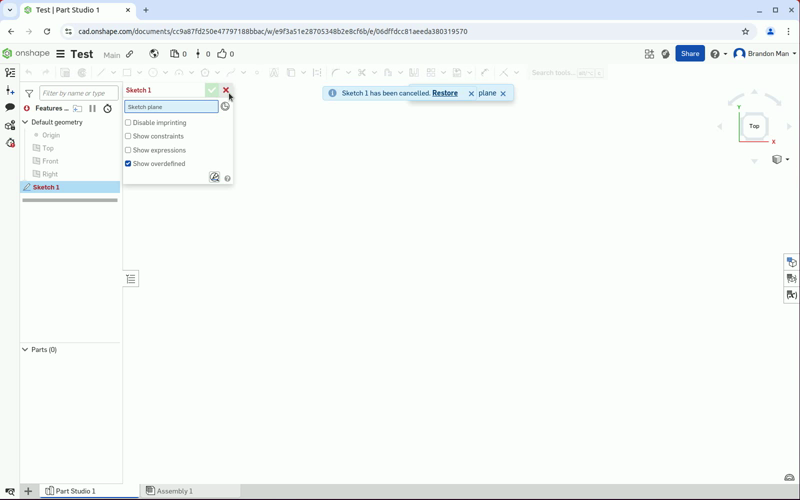
mouse_move(73, 150)
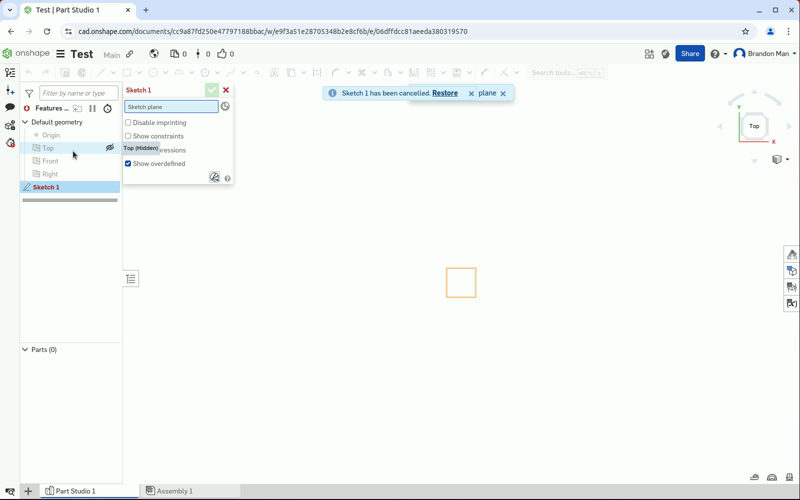
click(73, 150)
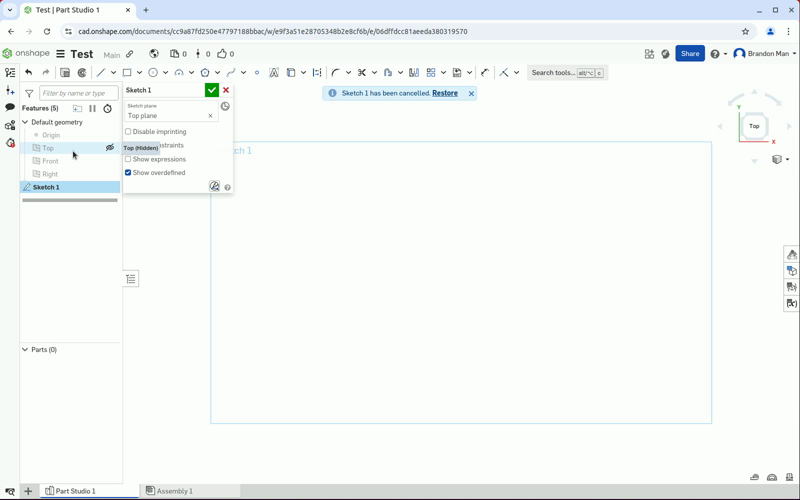
mouse_move(73, 352)
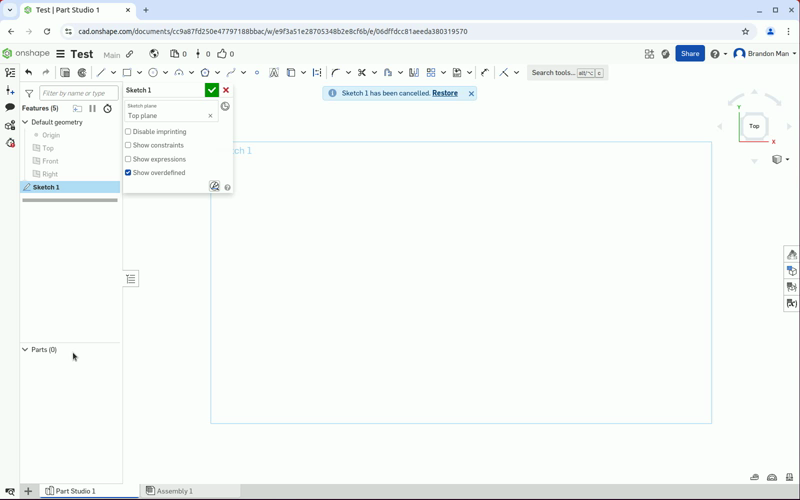
key(y)
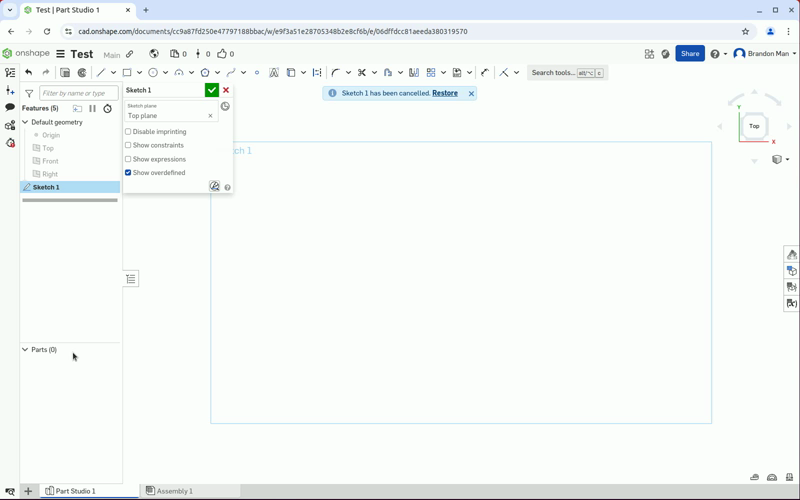
key(c)
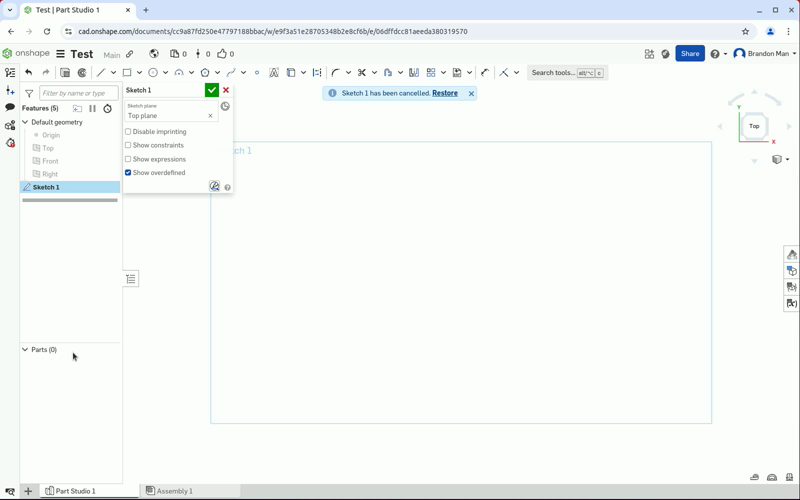
key_down(shift)
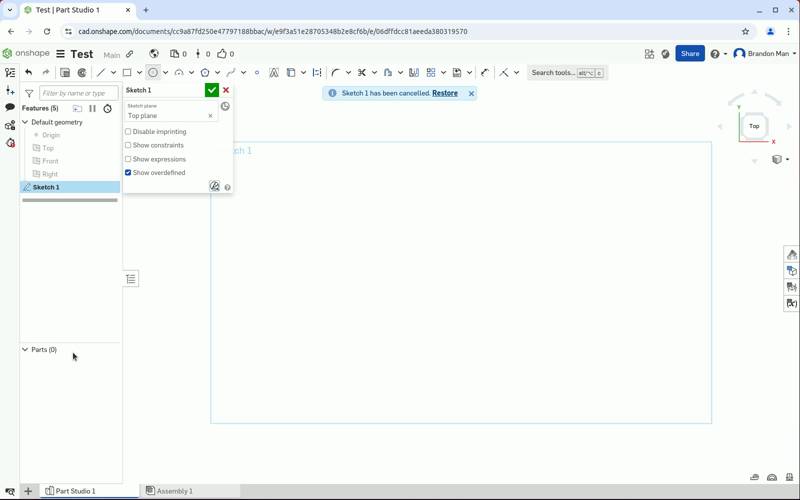
mouse_move(524, 282)
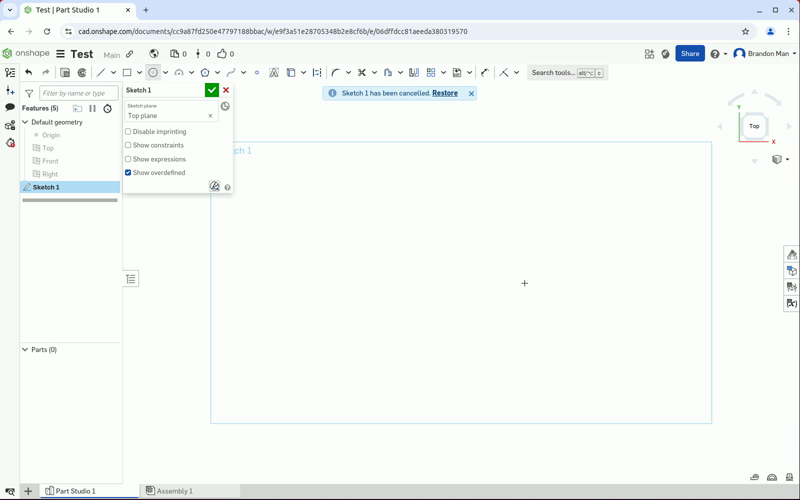
click(524, 282)
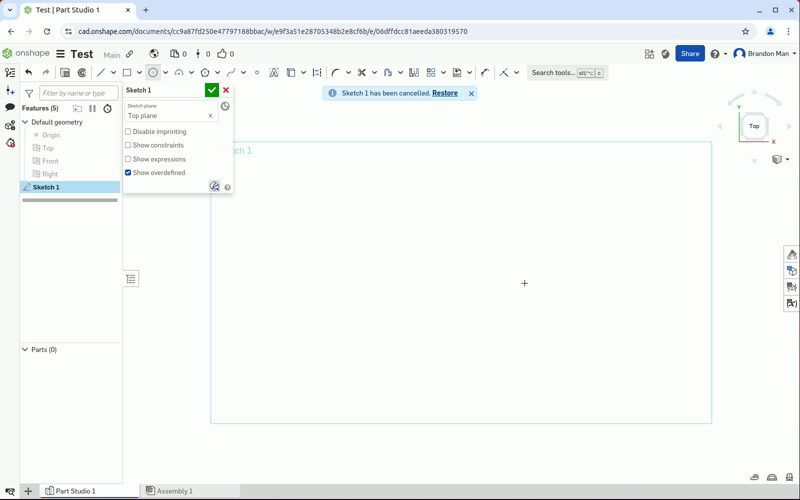
key_up(shift)
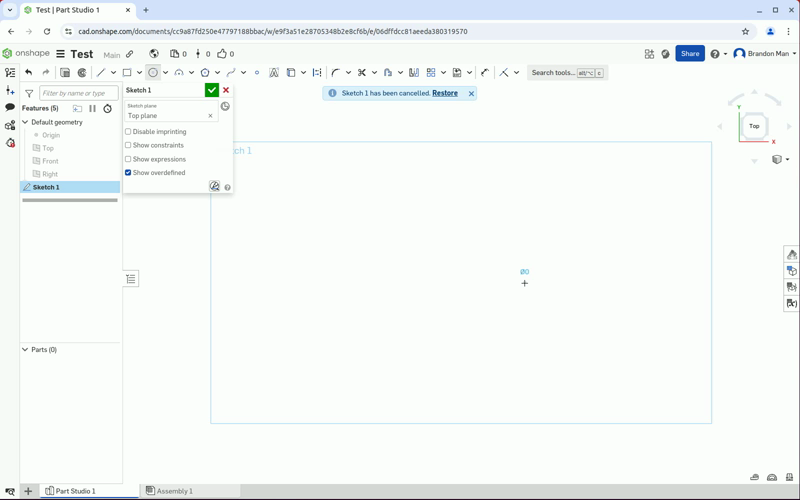
mouse_move(574, 282)
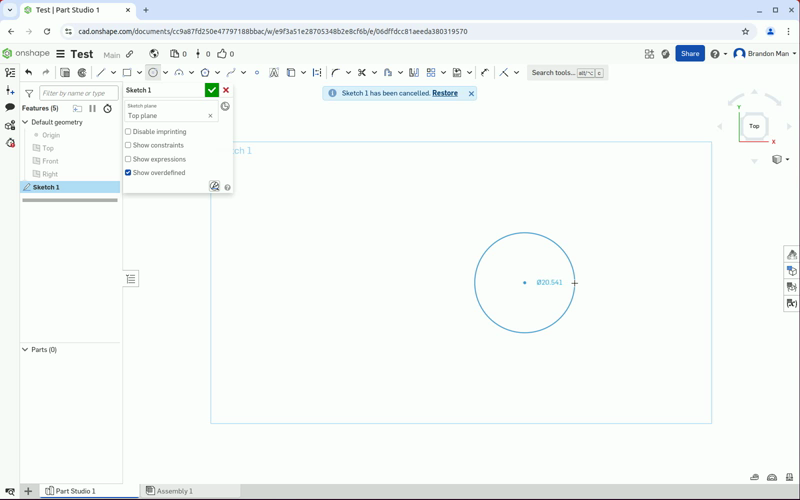
click(574, 282)
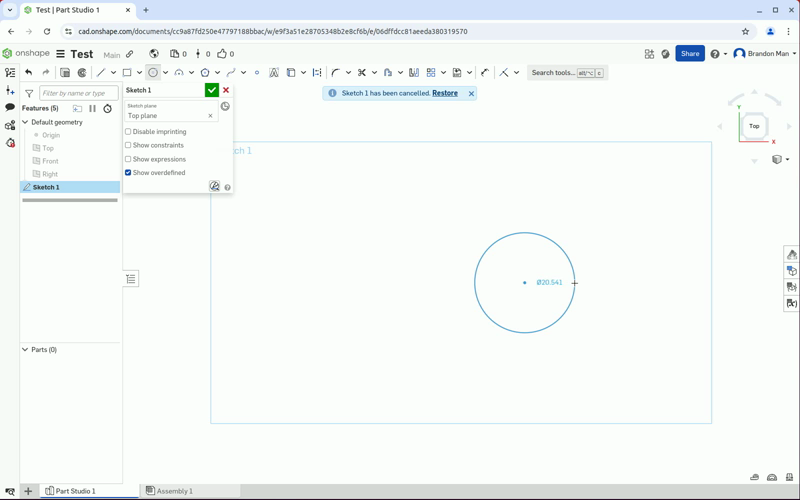
key(esc)
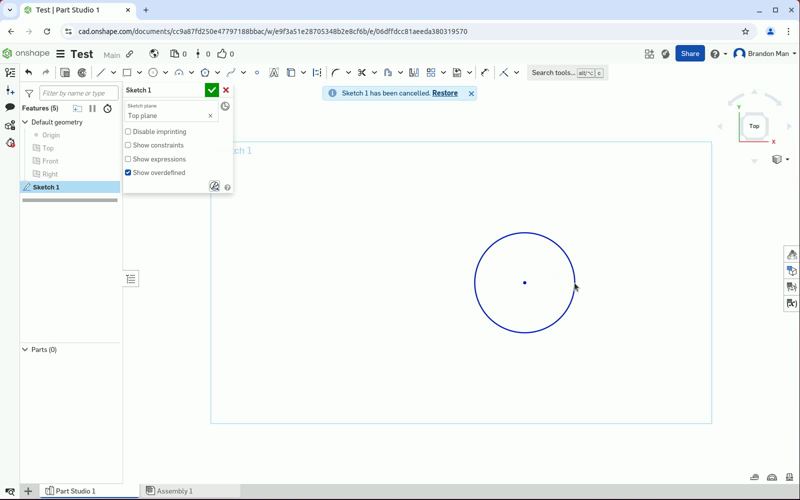
key(c)
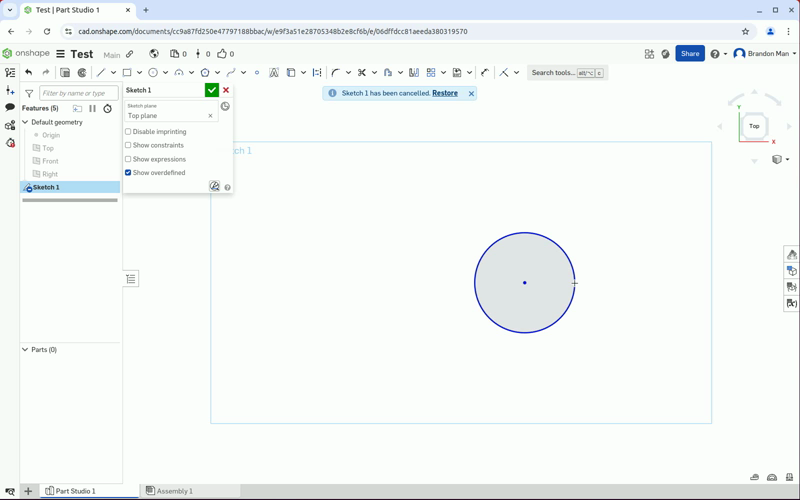
key_down(shift)
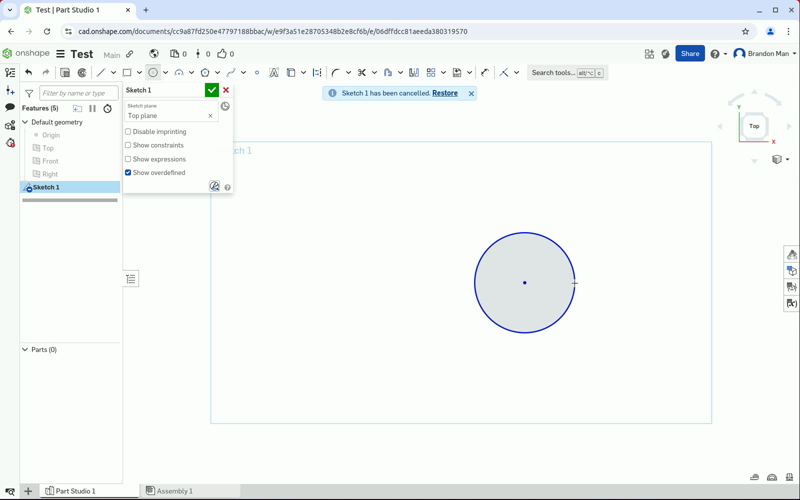
mouse_move(524, 282)
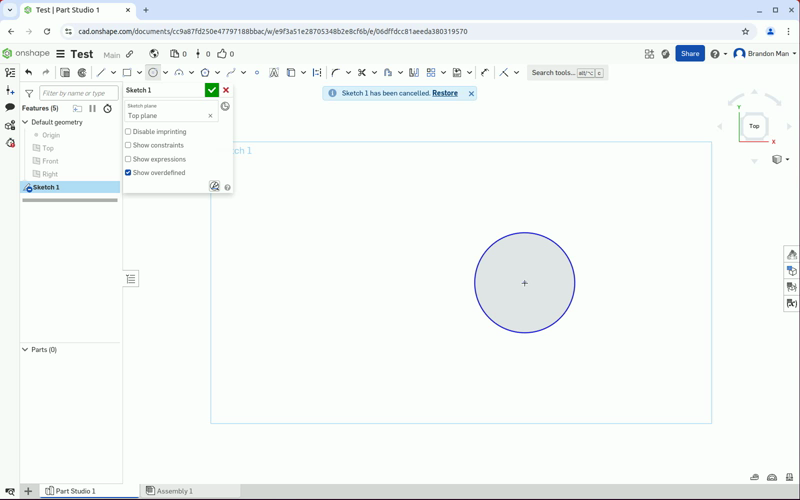
click(524, 282)
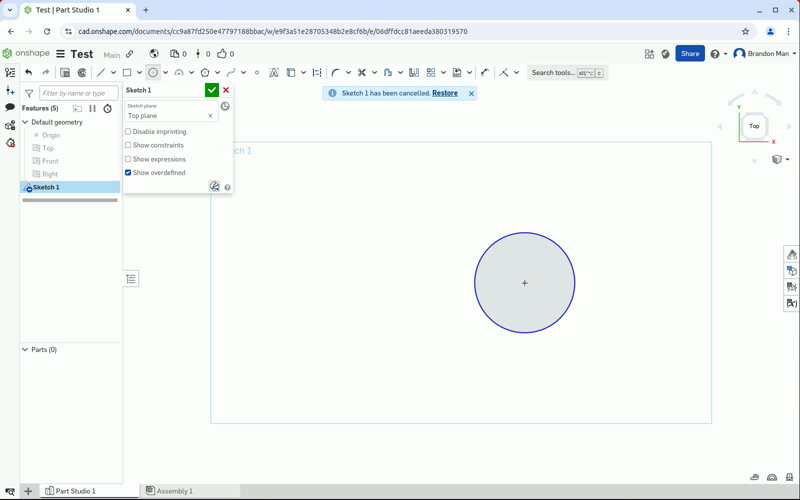
key_up(shift)
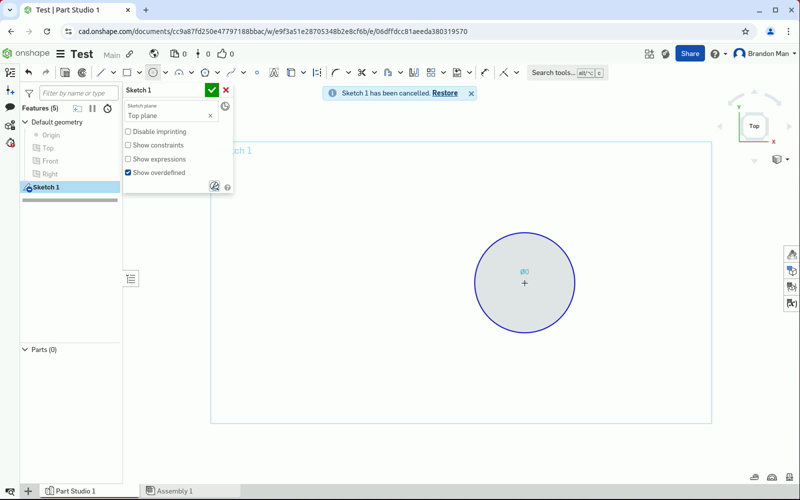
mouse_move(563, 282)
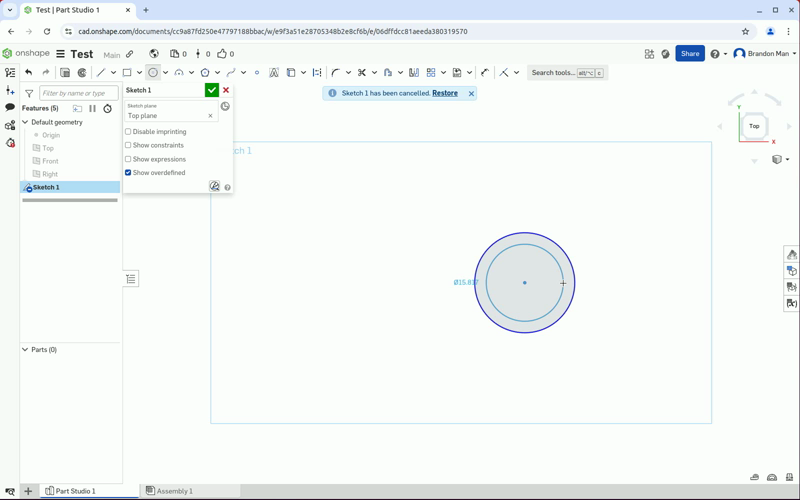
click(563, 282)
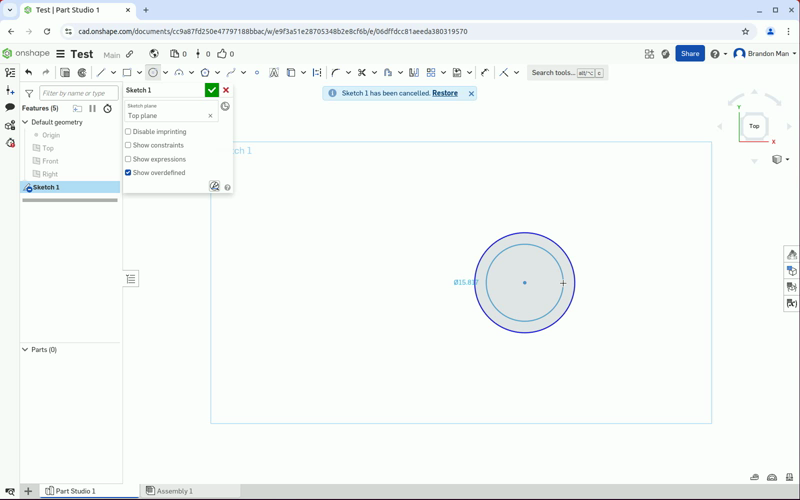
key(esc)
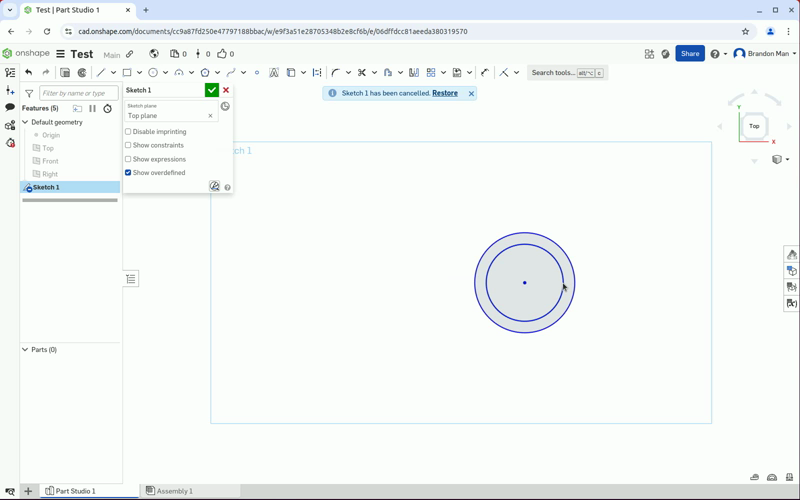
mouse_move(530, 239)
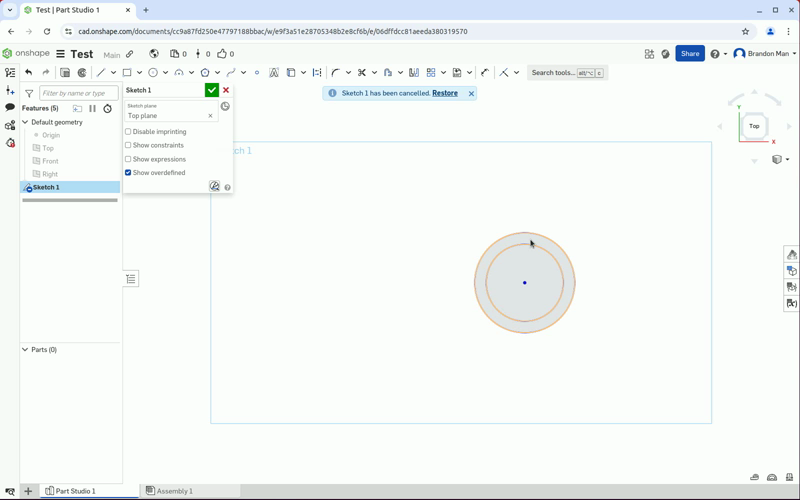
click(530, 239)
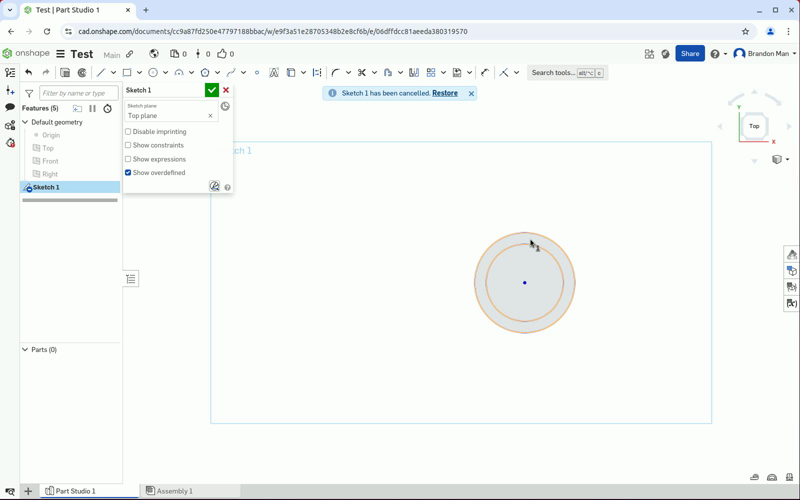
mouse_move(73, 352)
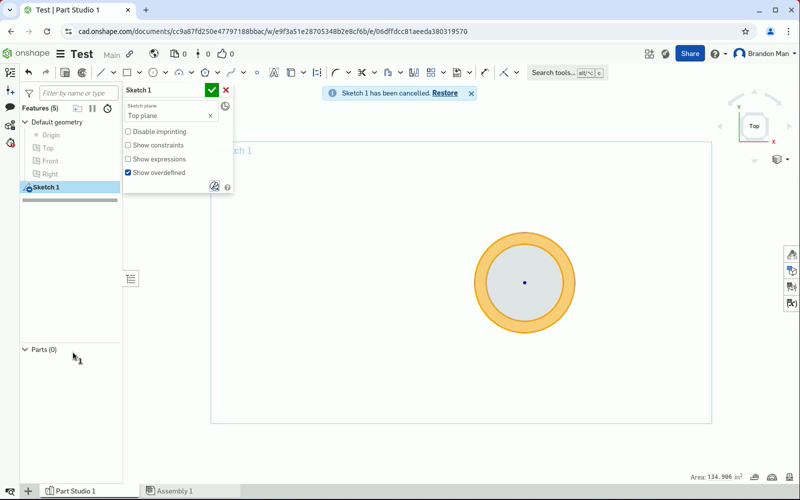
key(shift+y)
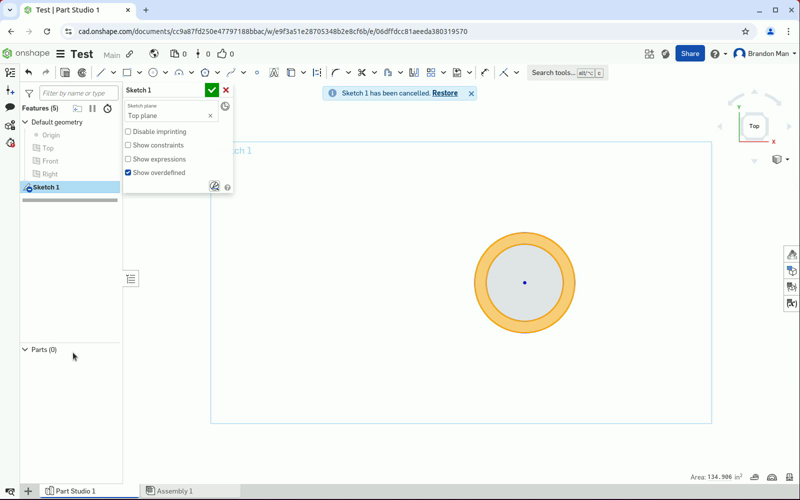
key(shift+e)
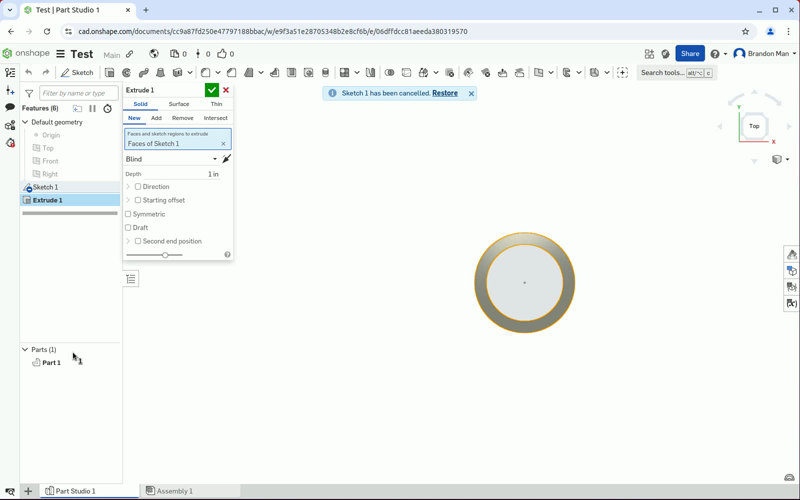
mouse_move(143, 106)
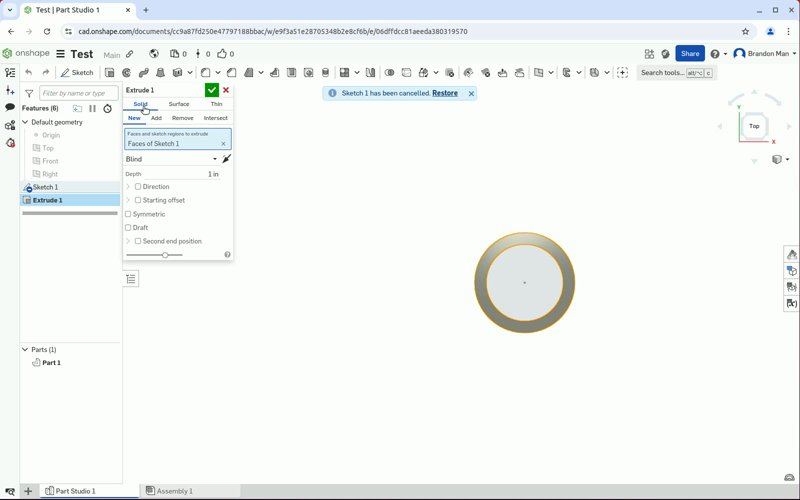
click(143, 106)
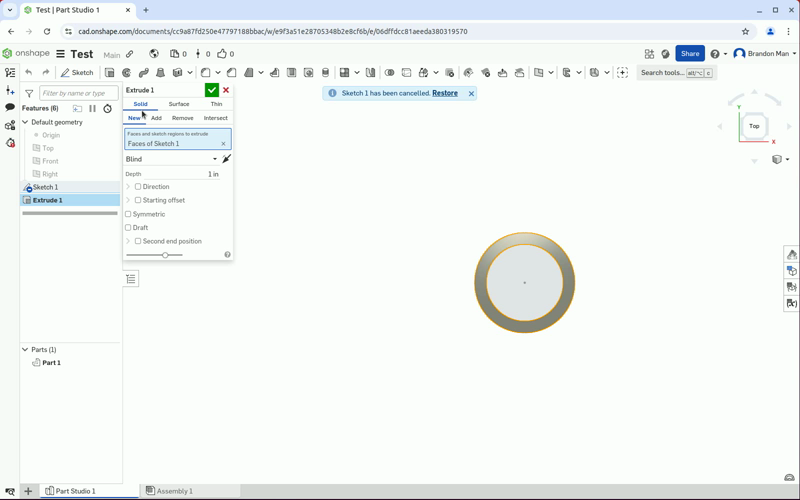
mouse_move(137, 120)
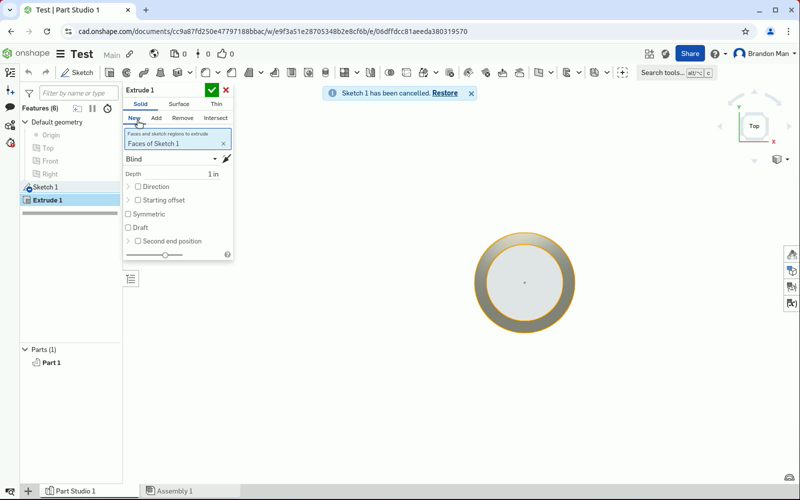
click(137, 120)
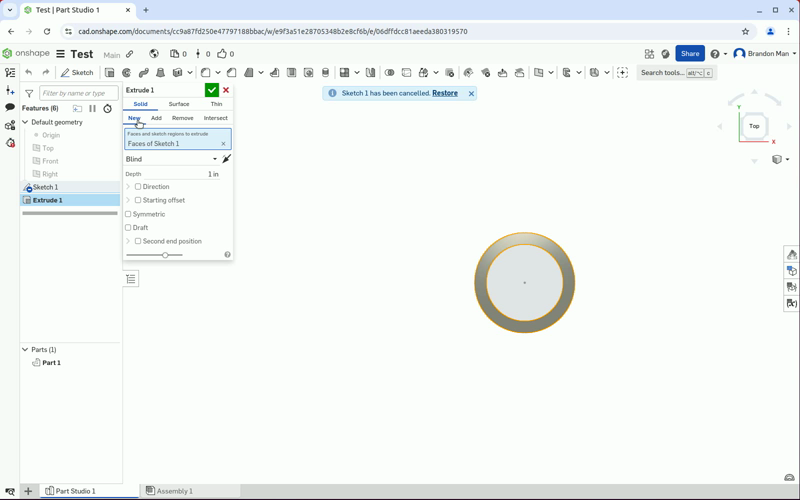
key(tab, 4)
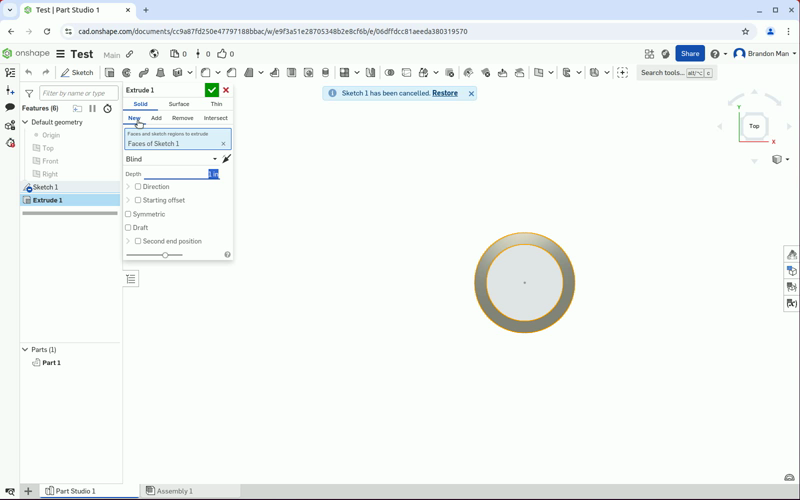
text(7.703)
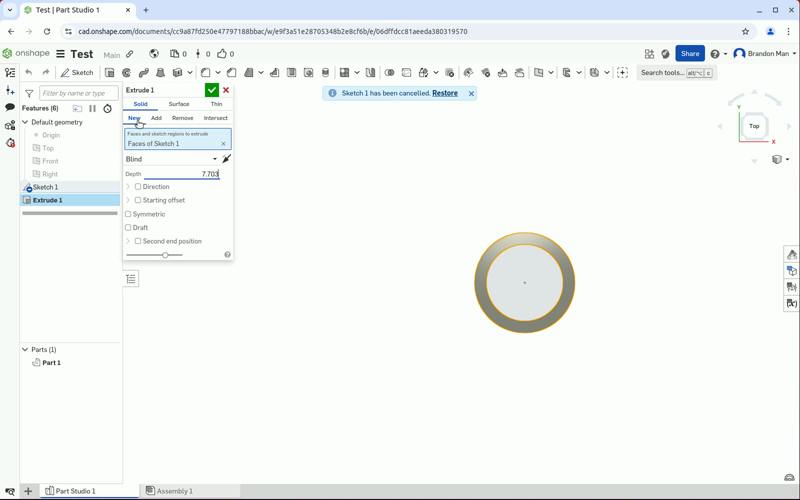
key(enter)
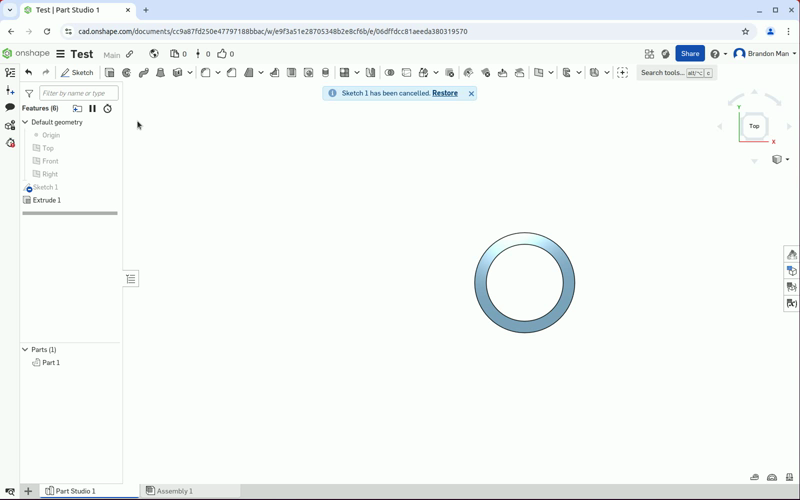
key(shift+h)
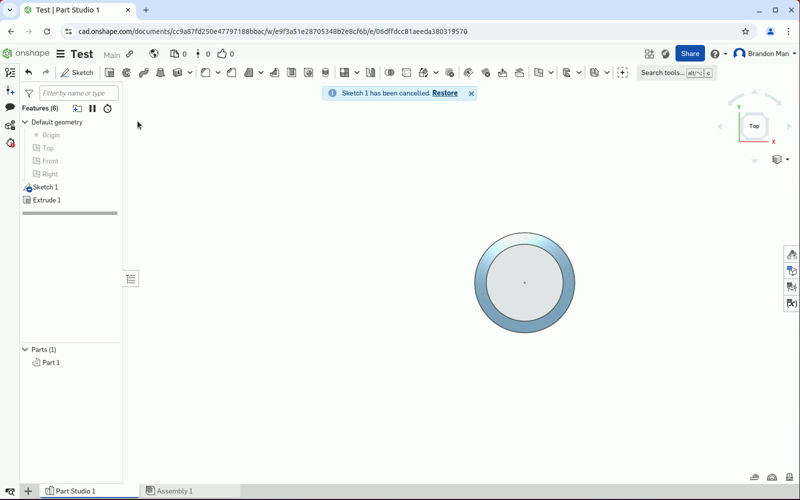
key(shift+h)
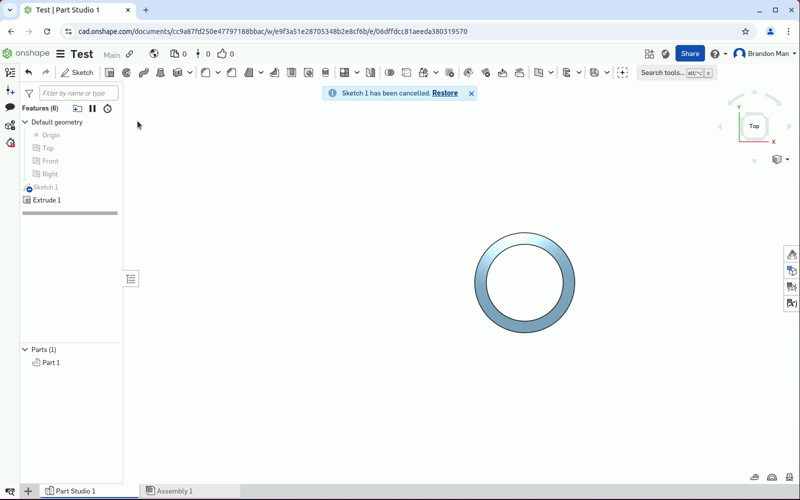
mouse_move(73, 189)
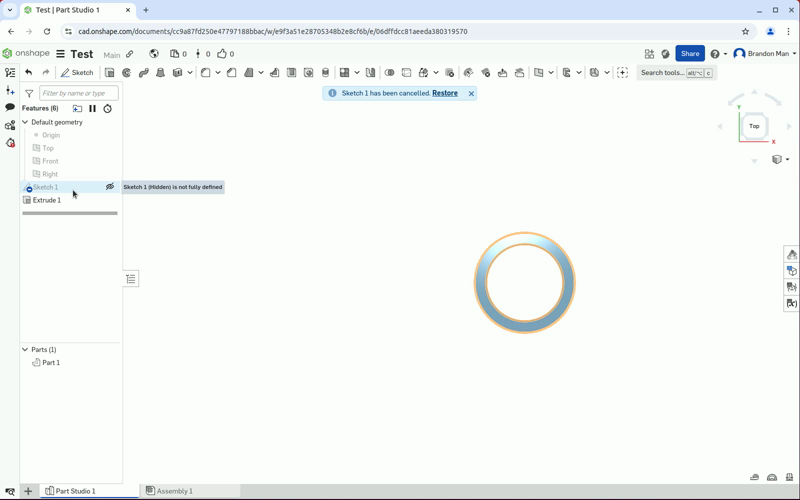
click(73, 189)
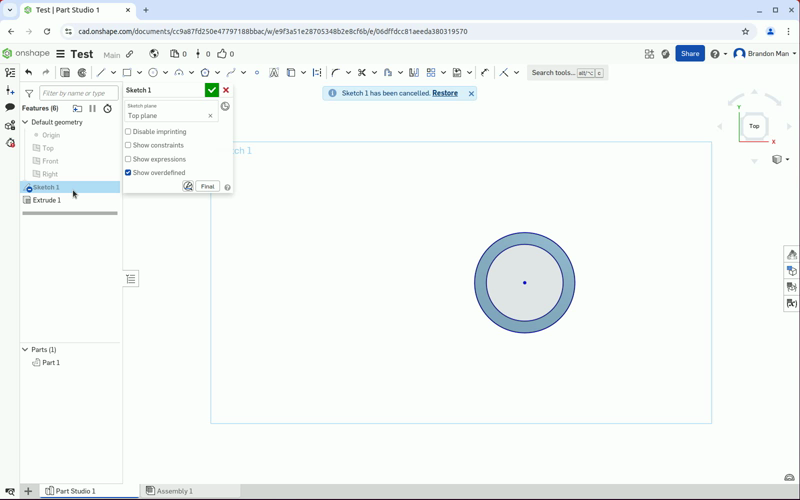
mouse_move(229, 92)
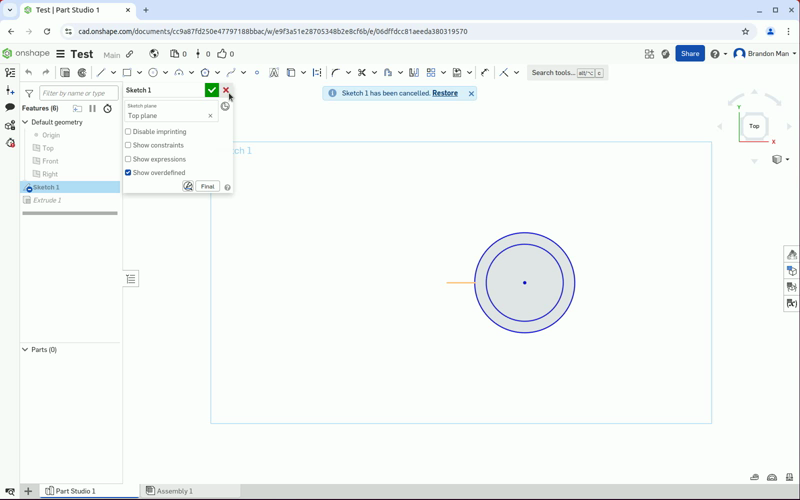
click(229, 92)
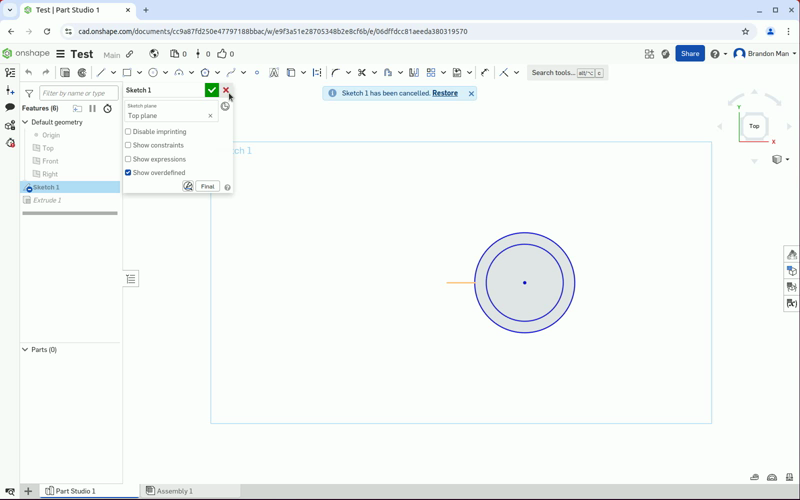
key(shift+s)
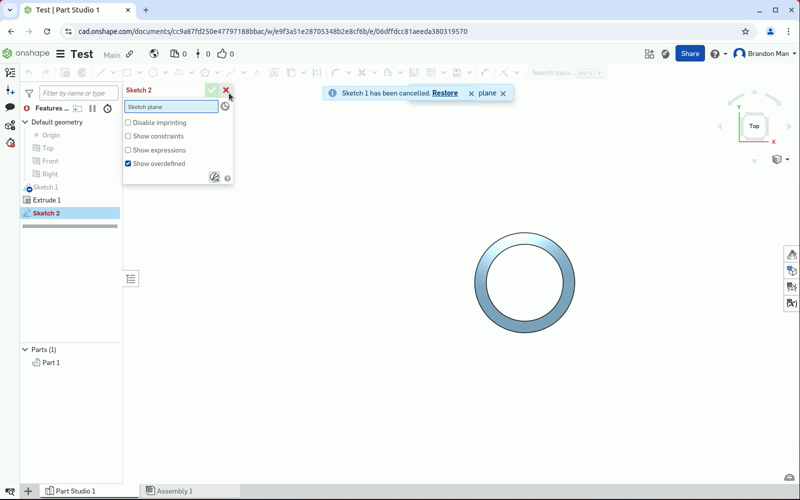
mouse_move(73, 150)
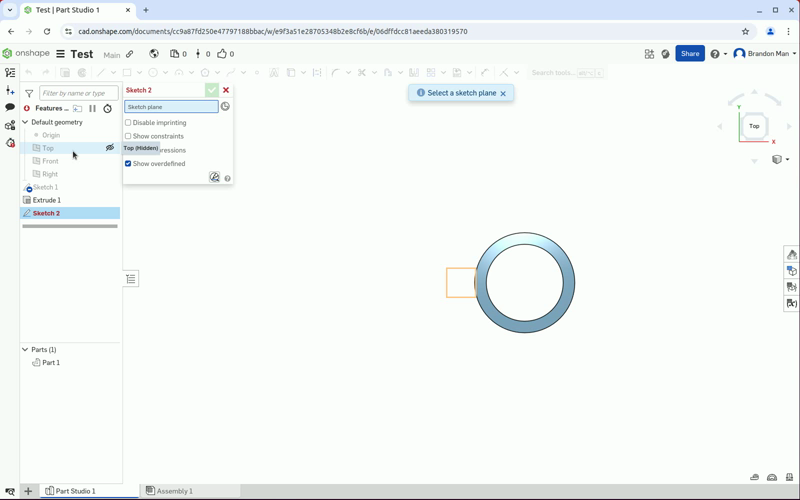
click(73, 150)
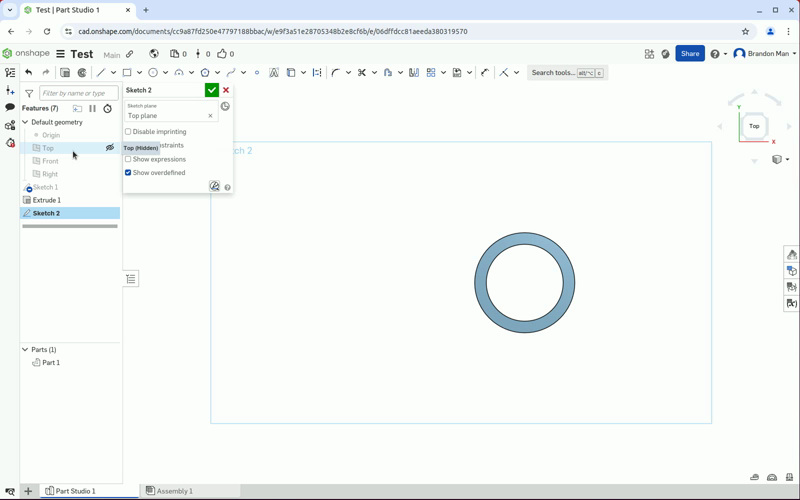
mouse_move(73, 352)
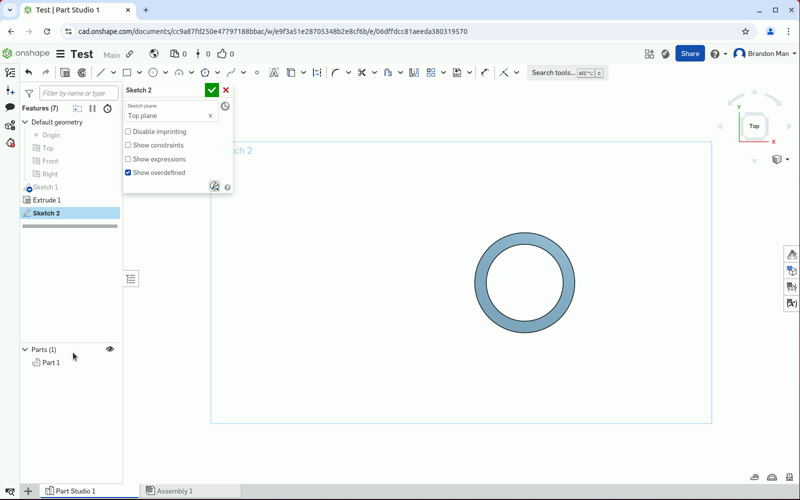
key(y)
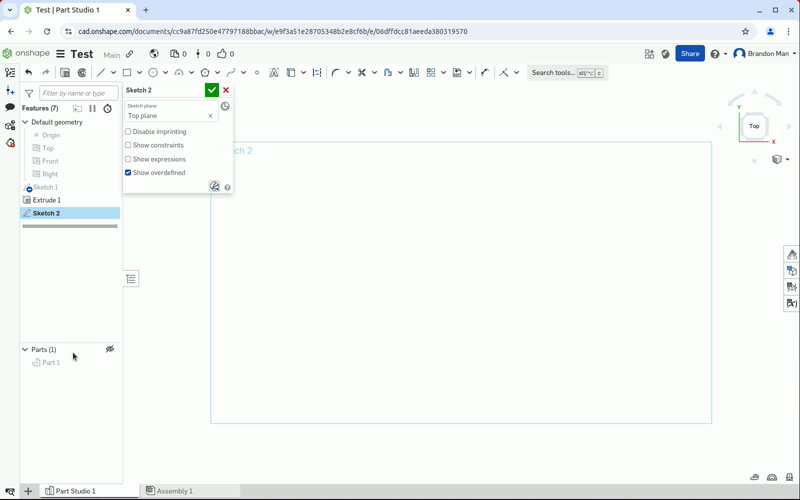
key(l)
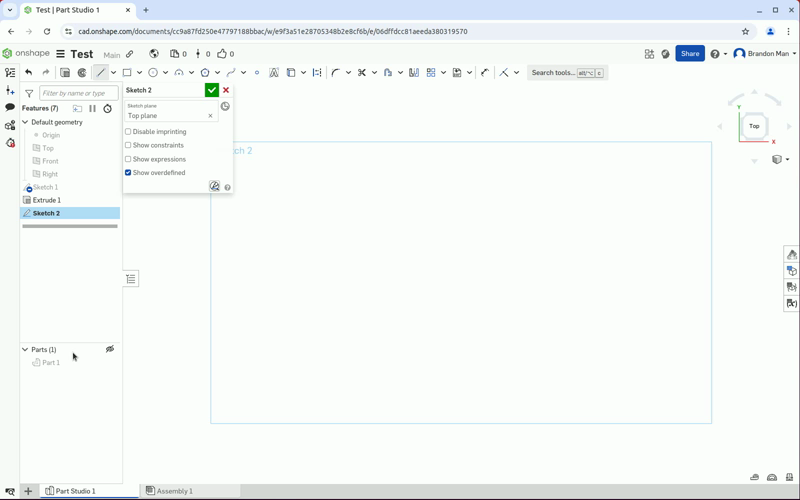
key_down(shift)
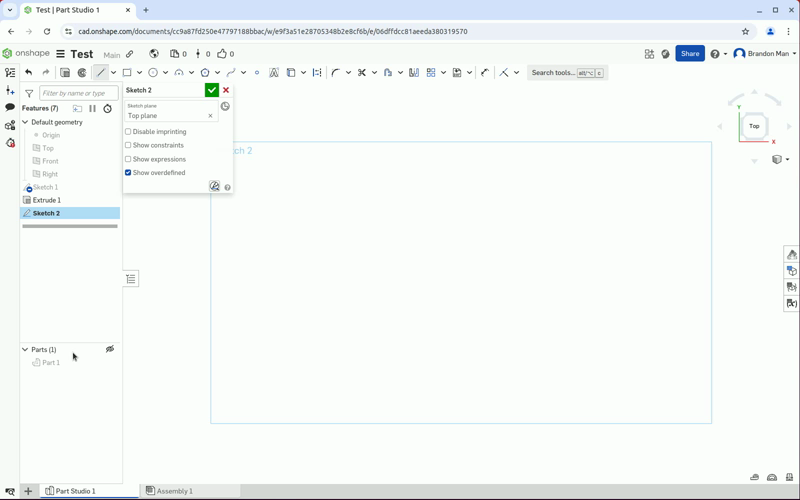
mouse_move(451, 287)
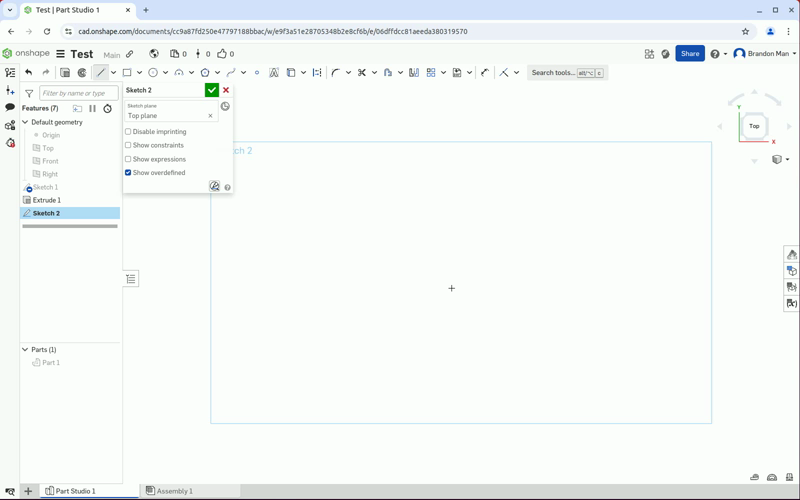
click(451, 287)
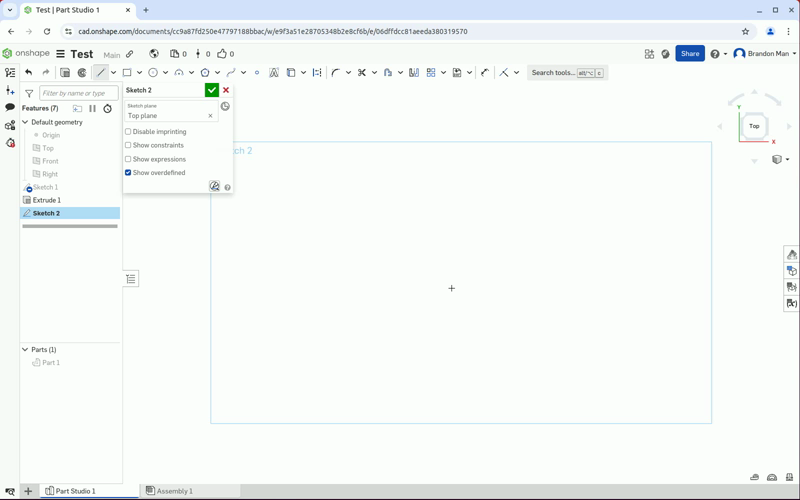
key_up(shift)
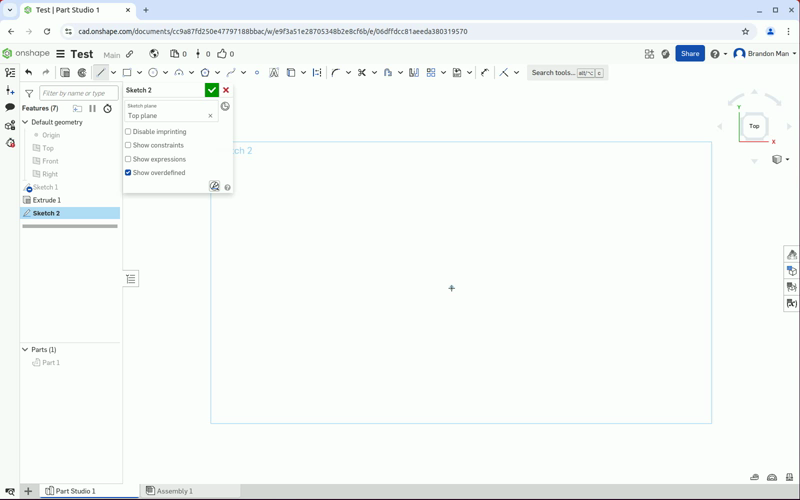
key_down(shift)
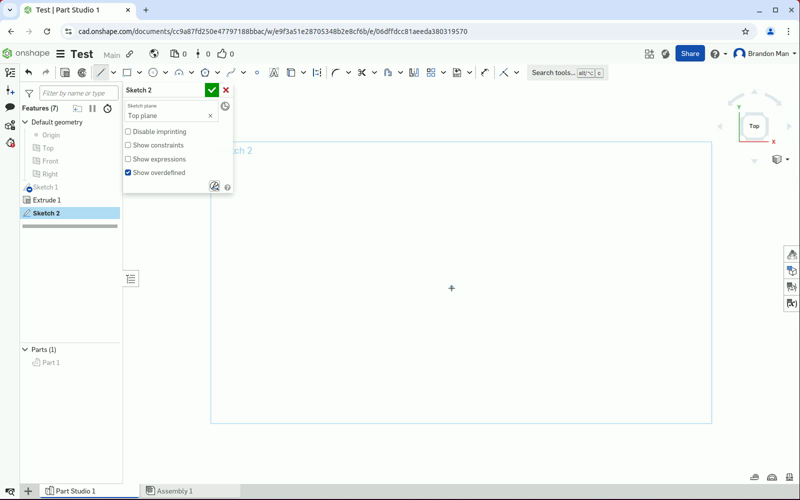
mouse_move(481, 287)
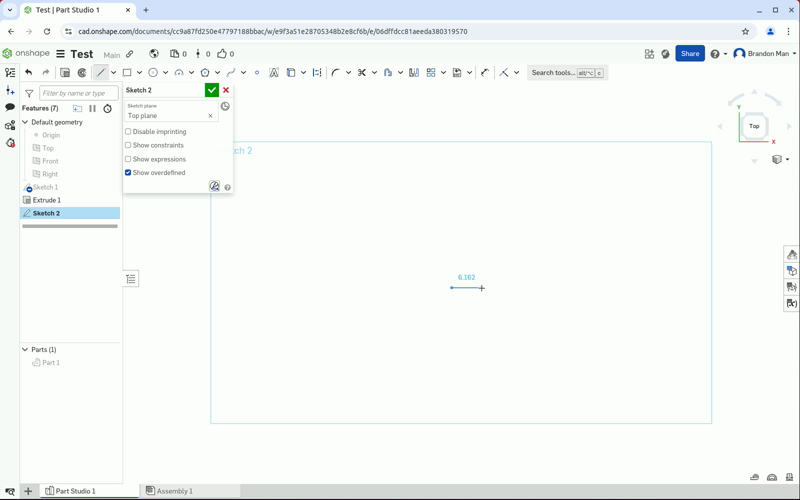
mouse_move(475, 287)
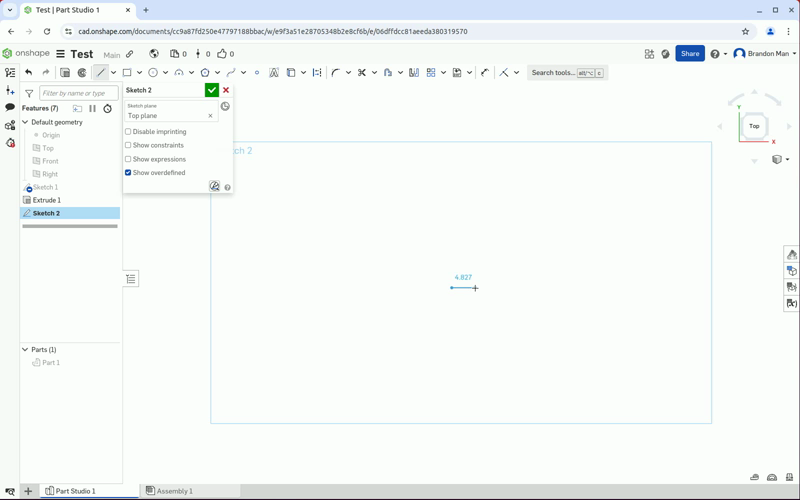
click(475, 287)
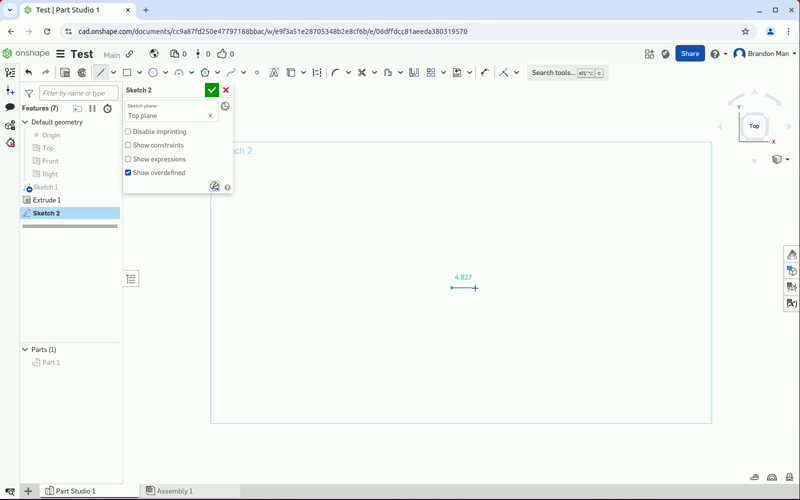
key_up(shift)
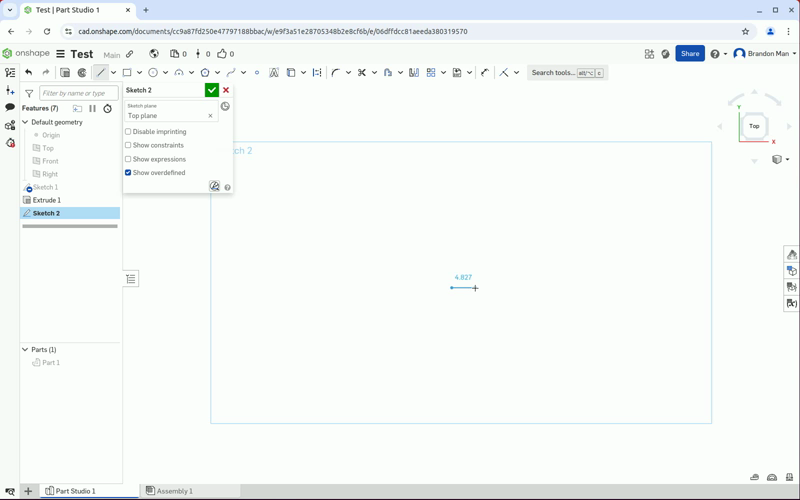
key(esc)
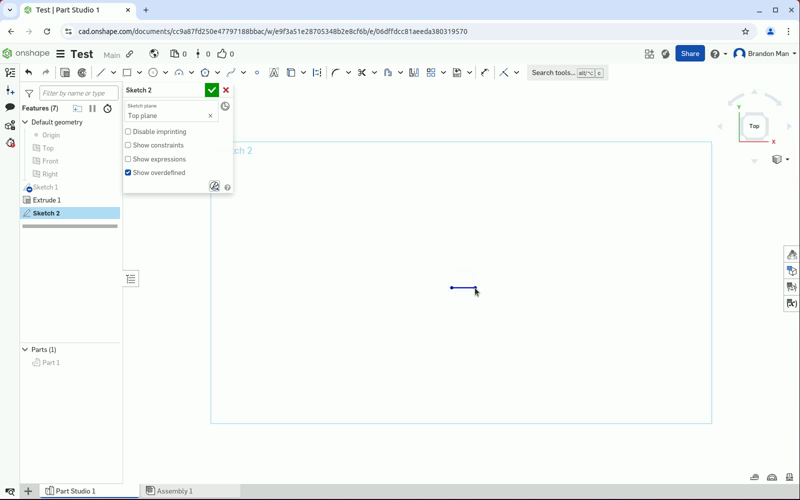
key(a)
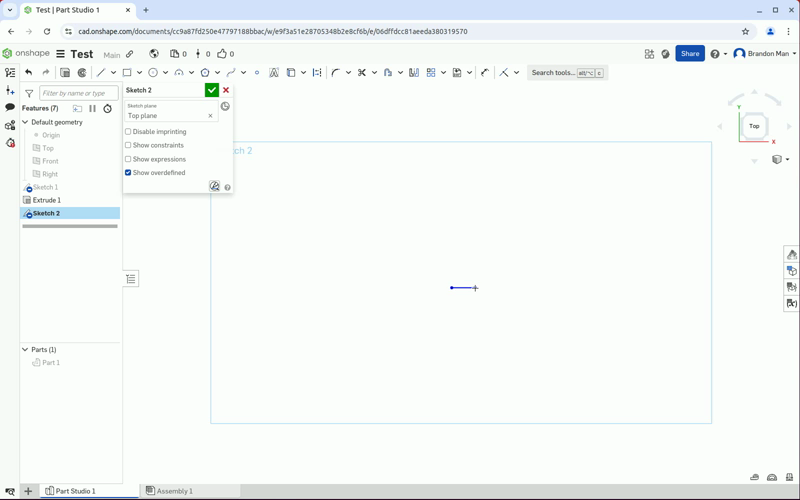
mouse_move(475, 287)
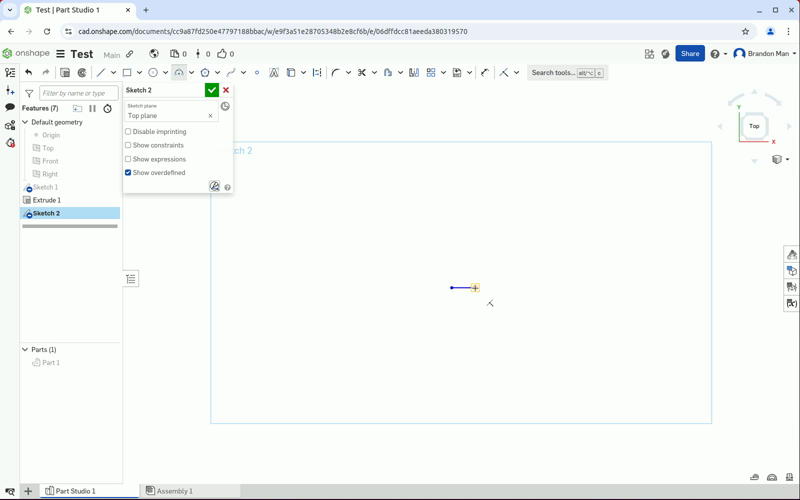
click(475, 287)
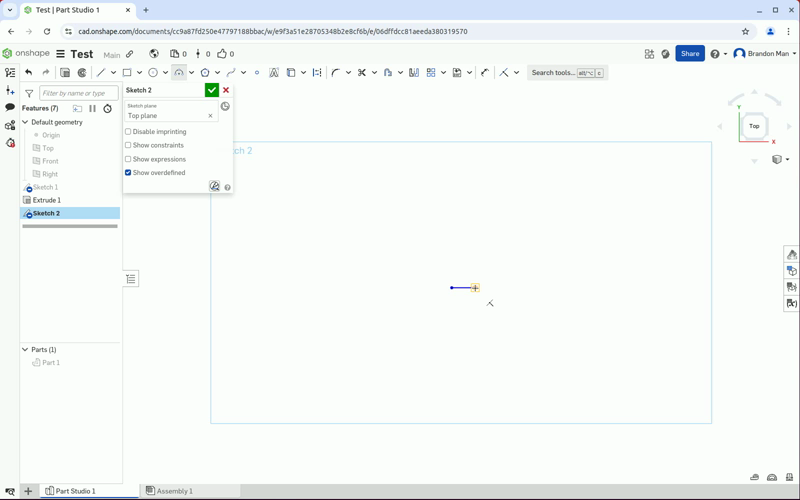
key_down(shift)
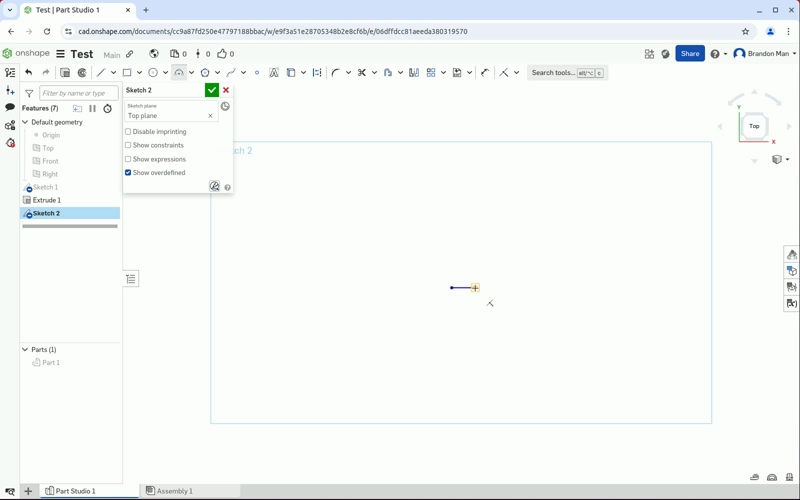
mouse_move(475, 273)
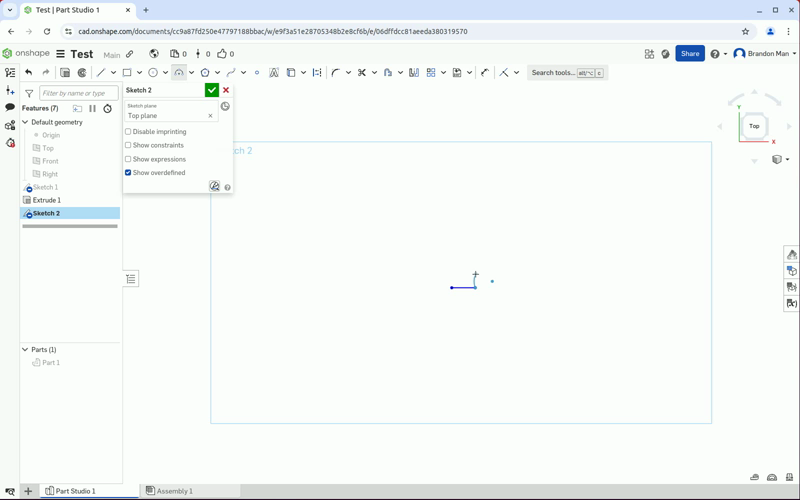
click(475, 273)
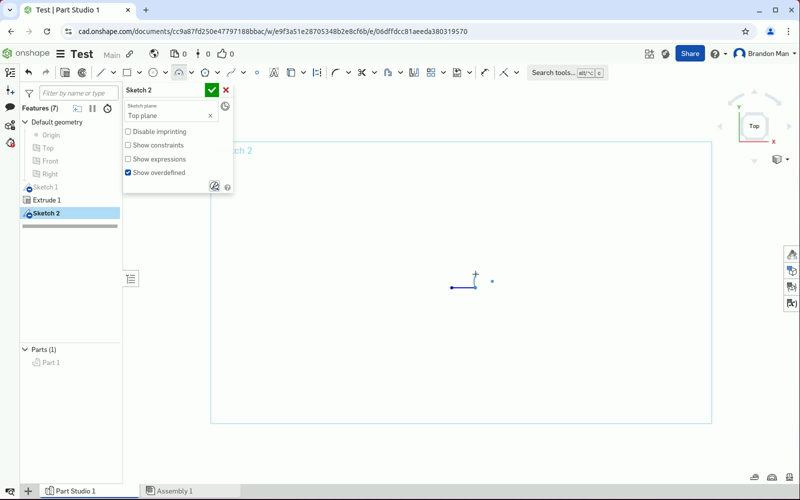
mouse_move(474, 280)
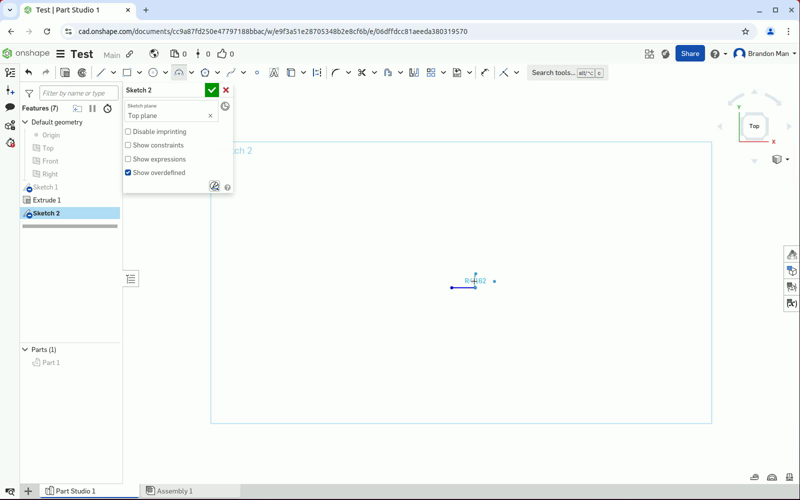
click(474, 280)
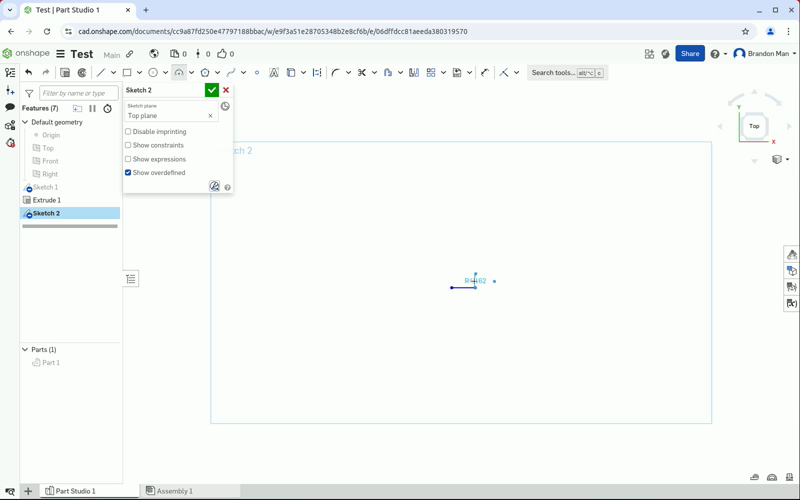
key_up(shift)
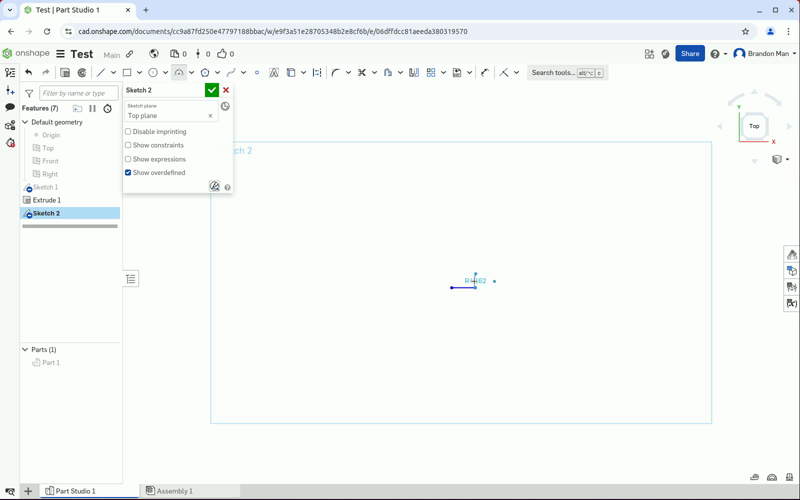
key(esc)
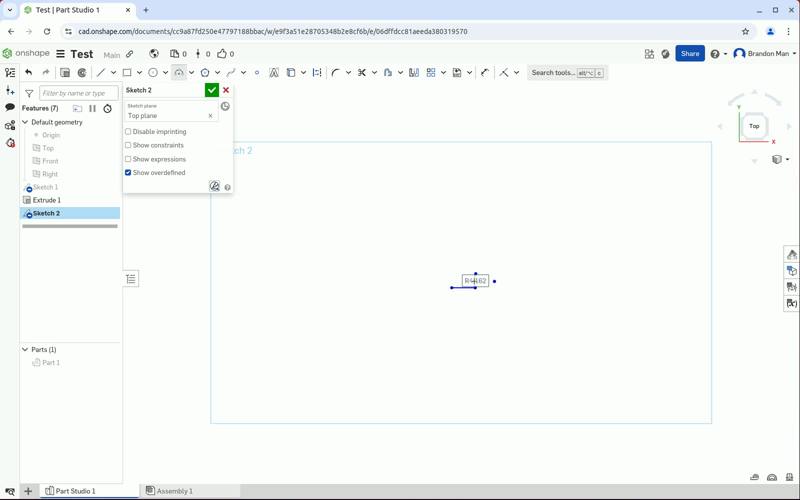
key(l)
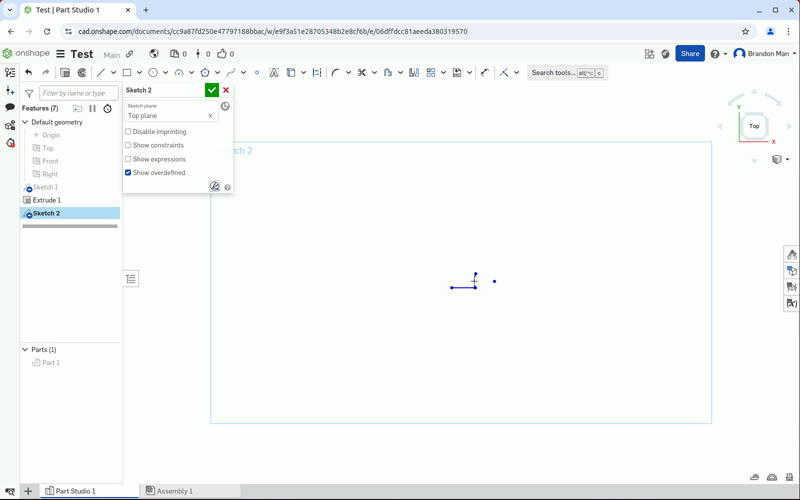
mouse_move(475, 273)
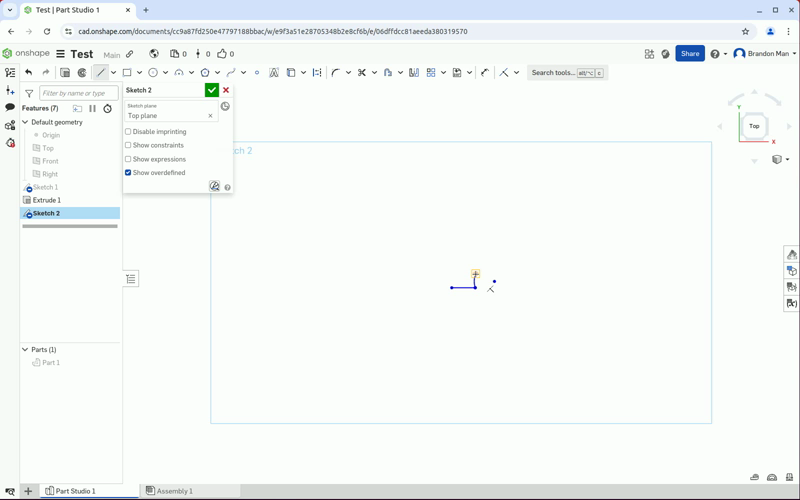
click(475, 273)
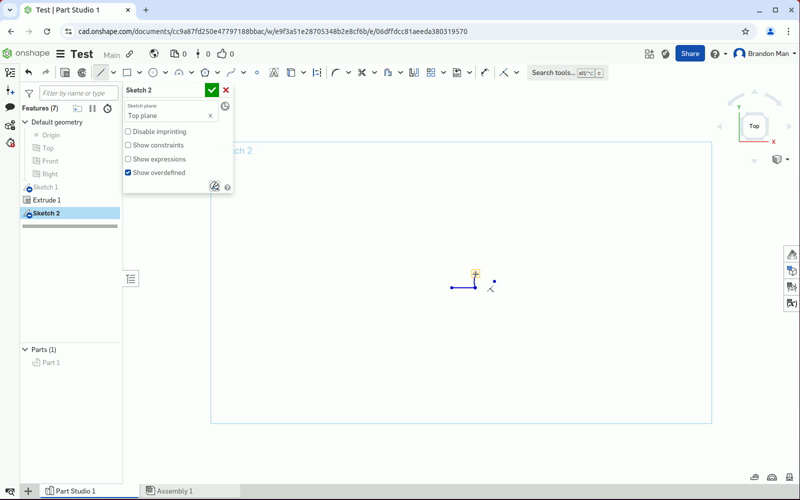
key_down(shift)
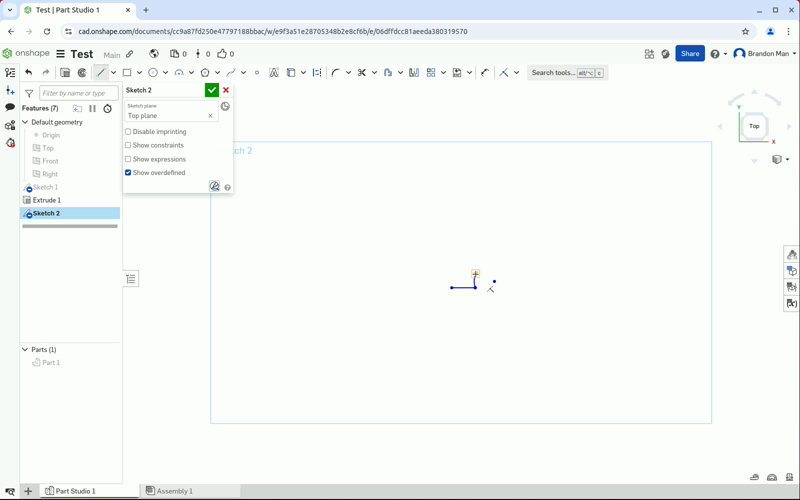
mouse_move(505, 273)
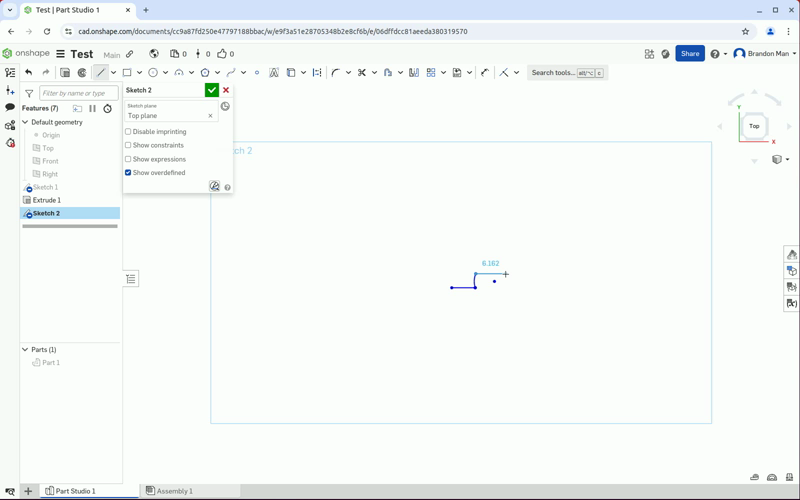
mouse_move(451, 273)
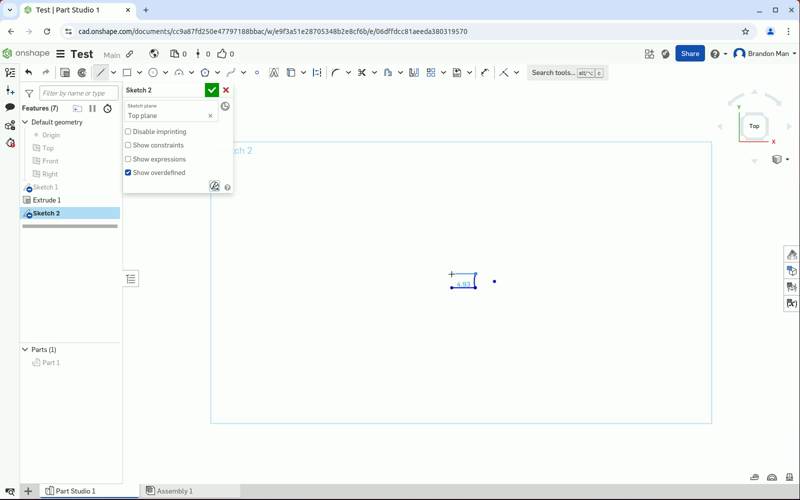
click(451, 273)
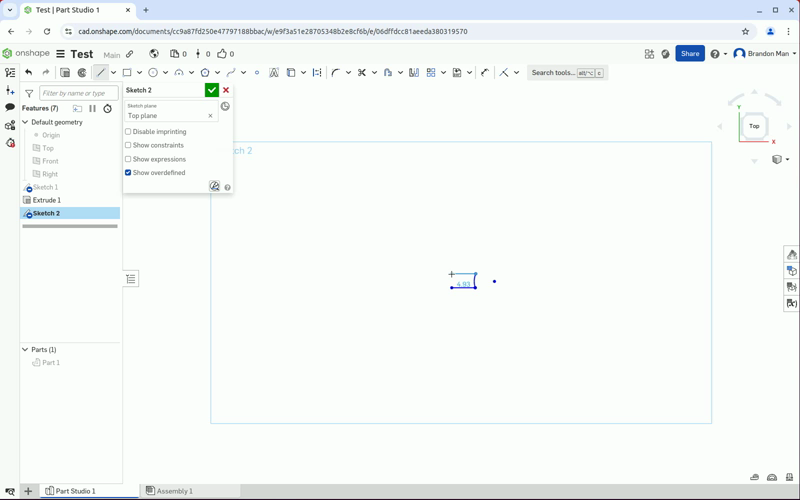
key_up(shift)
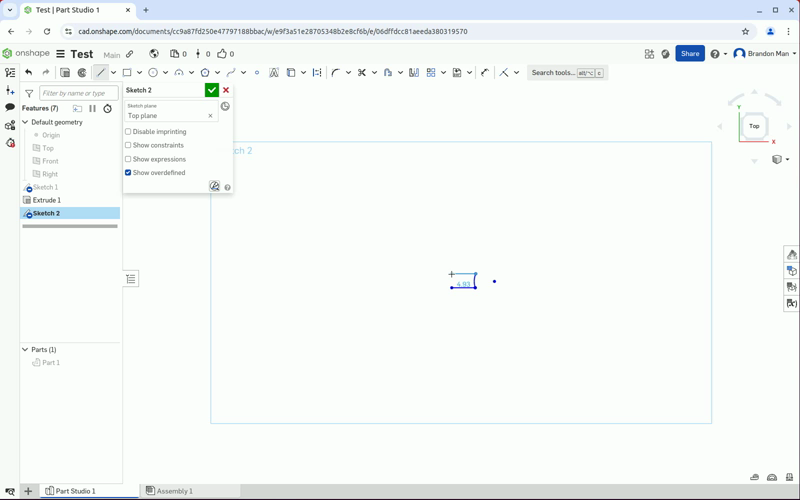
mouse_move(481, 273)
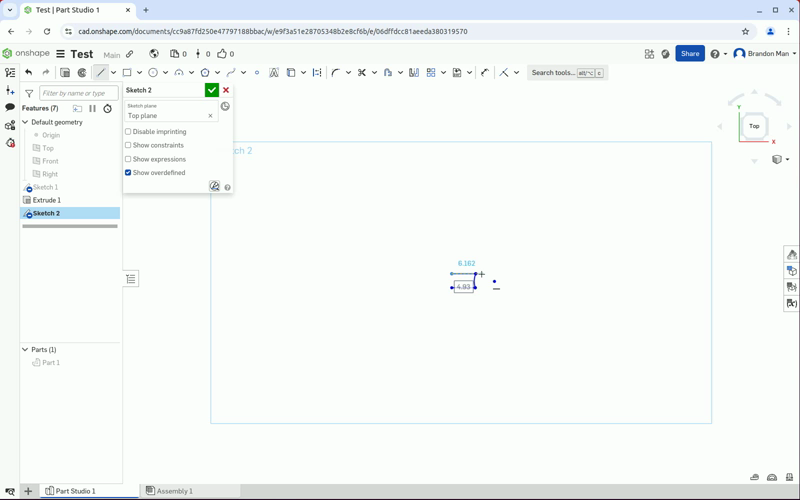
key_down(shift)
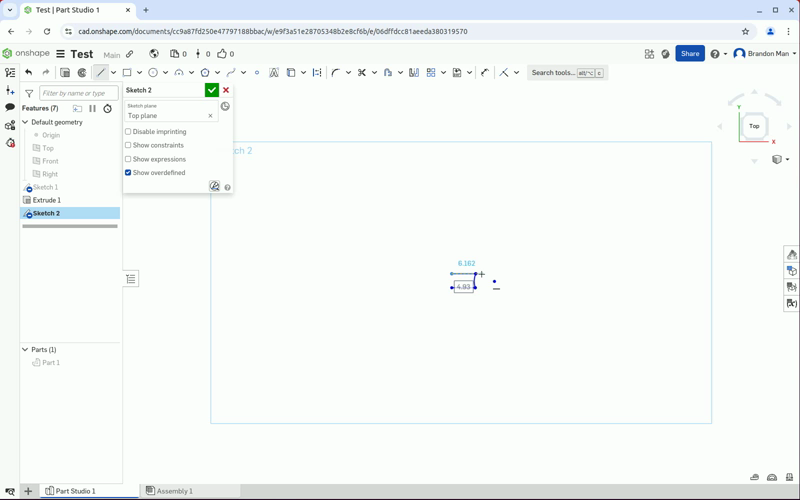
mouse_move(451, 287)
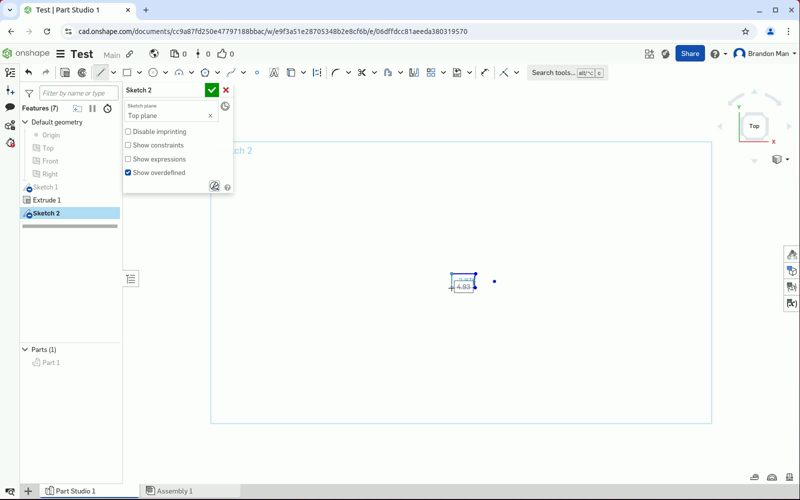
key_up(shift)
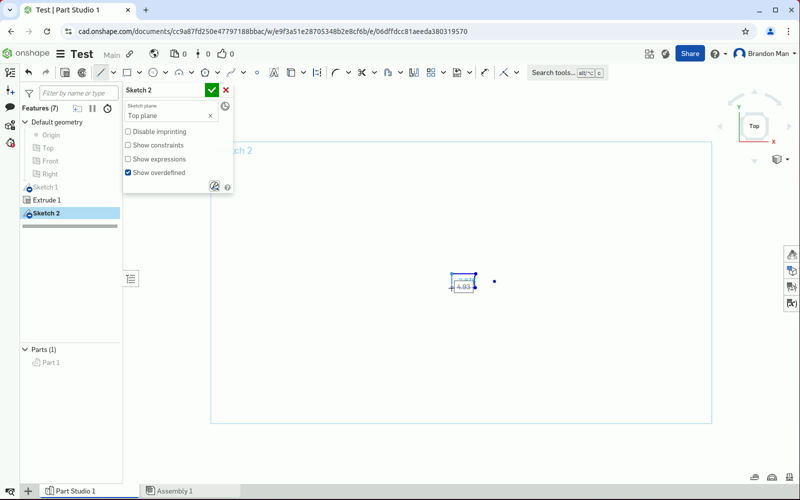
click(451, 287)
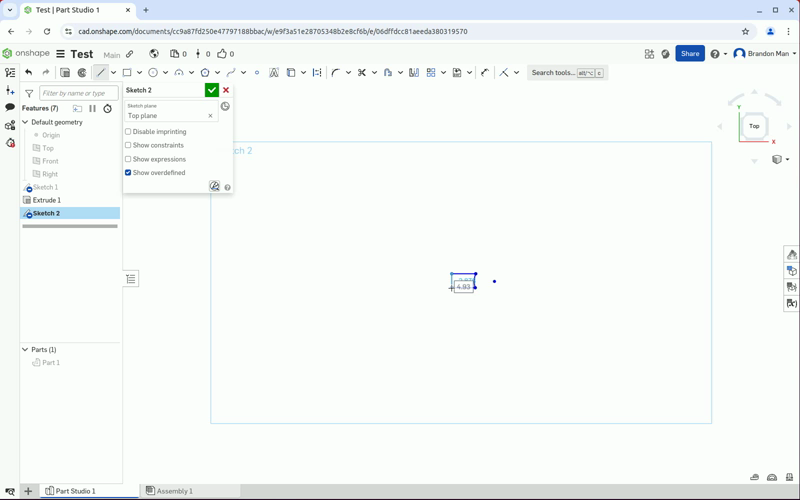
key(esc)
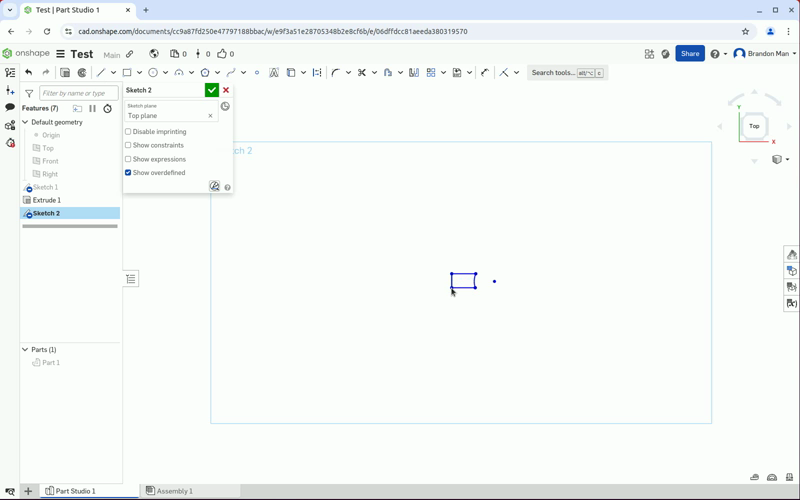
mouse_move(459, 279)
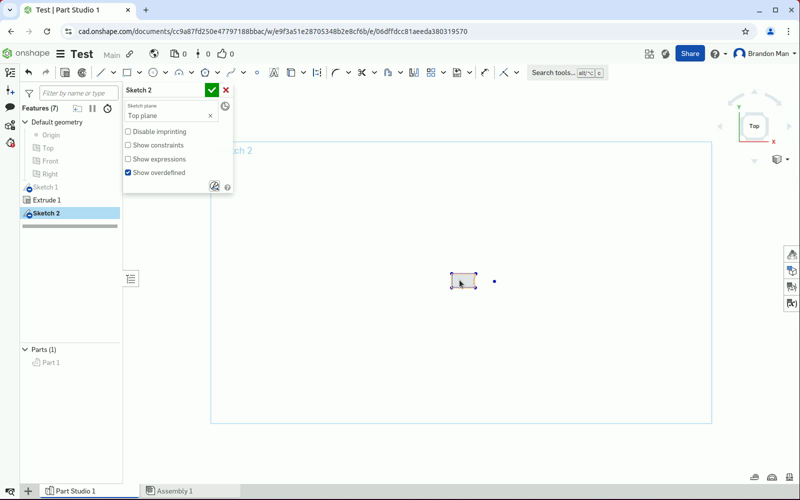
scroll(6)
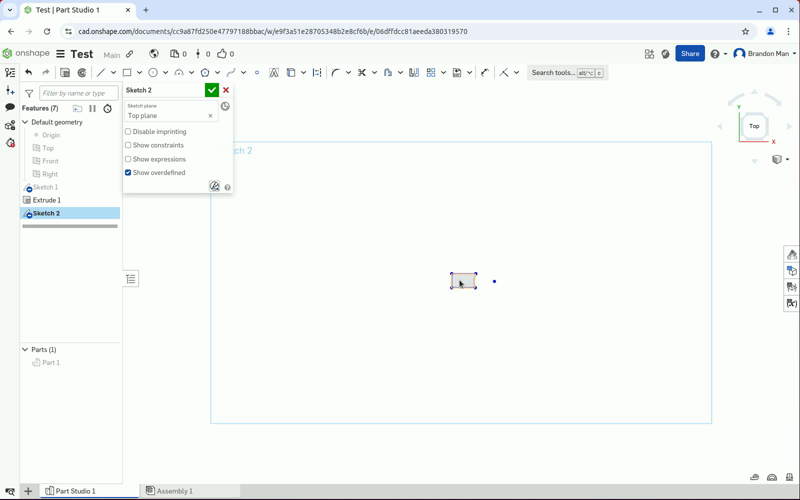
scroll(6)
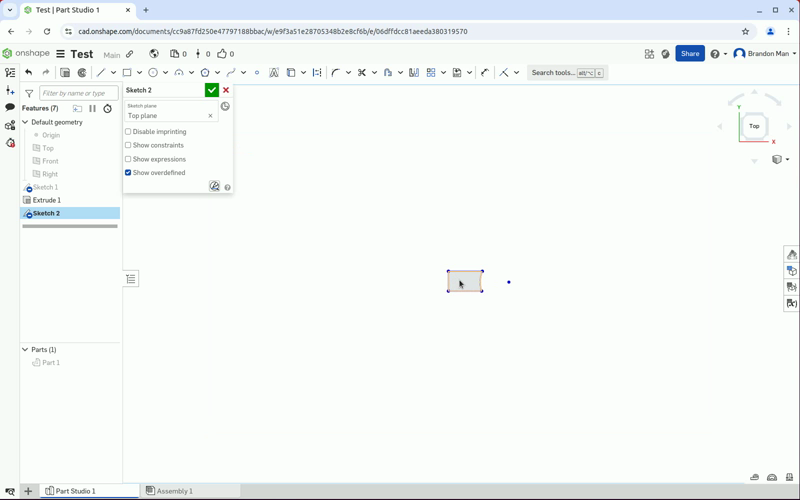
scroll(6)
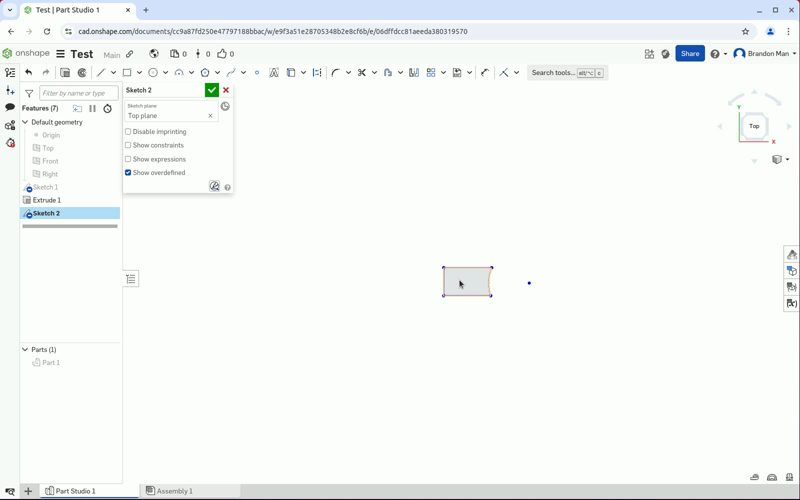
scroll(6)
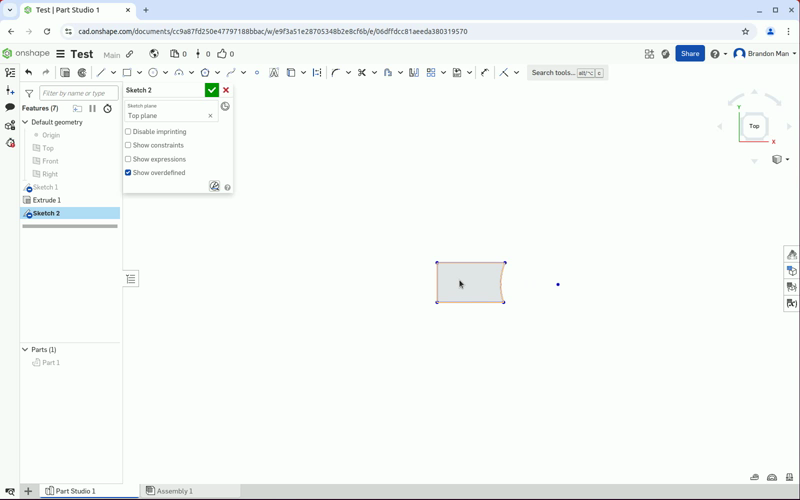
scroll(6)
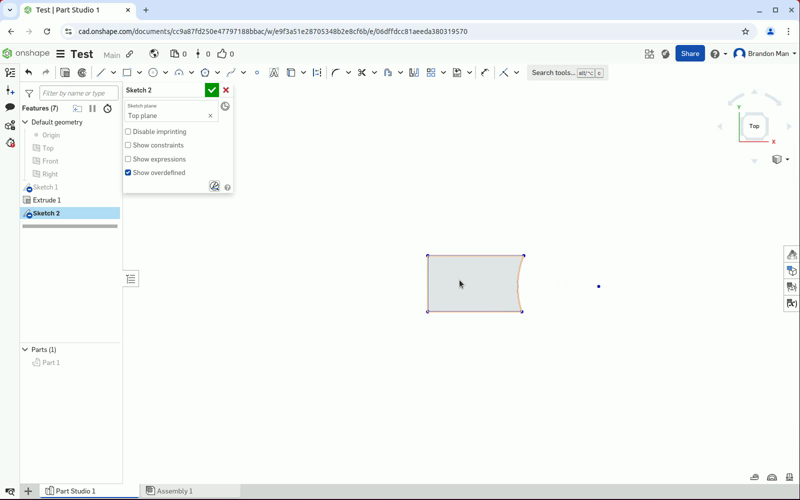
scroll(6)
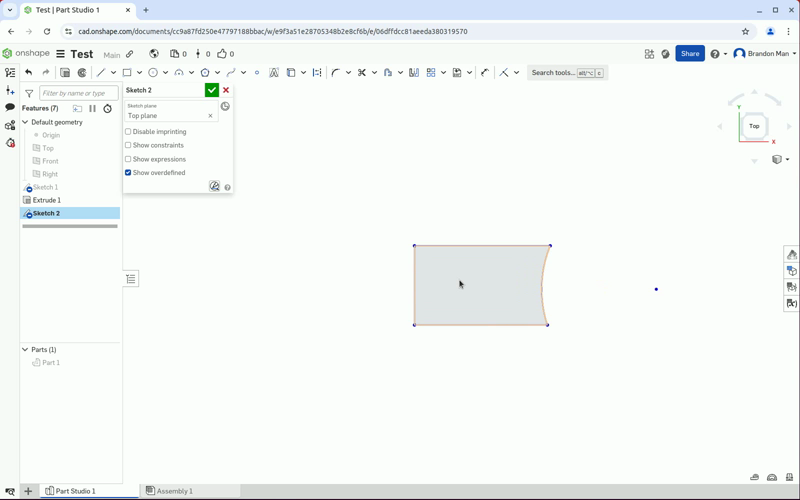
scroll(6)
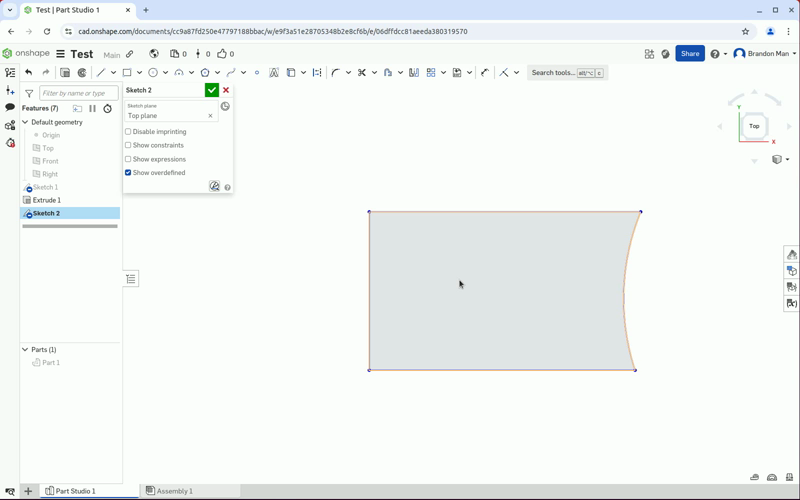
click(459, 279)
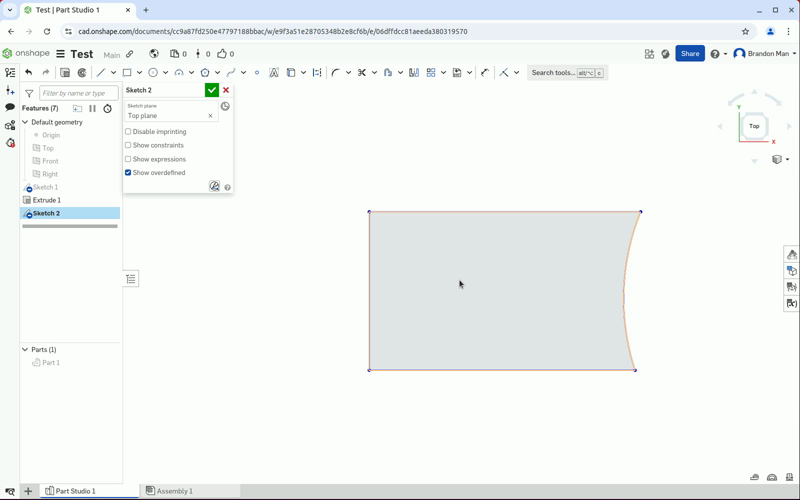
scroll(-6)
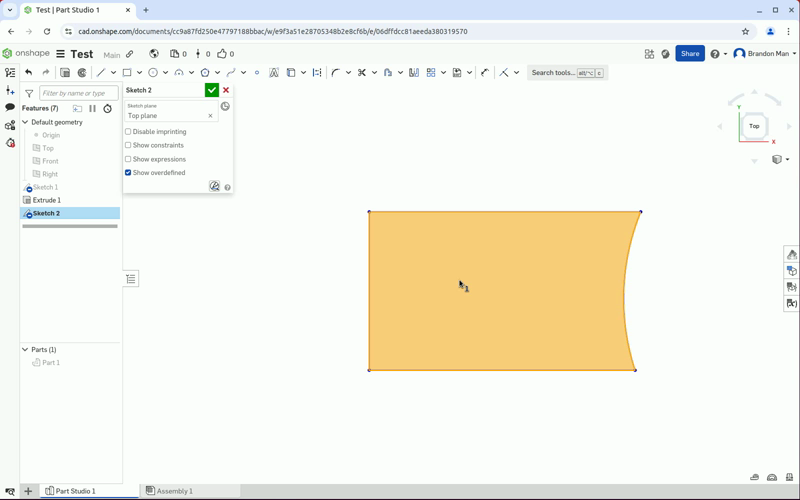
scroll(-6)
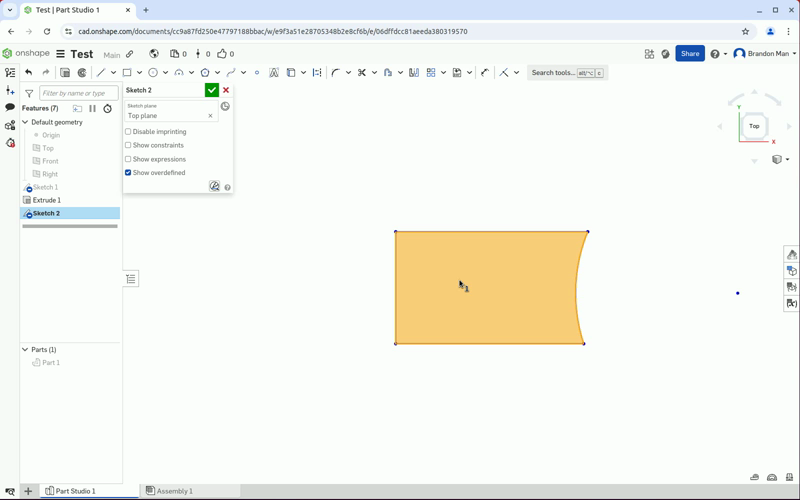
scroll(-6)
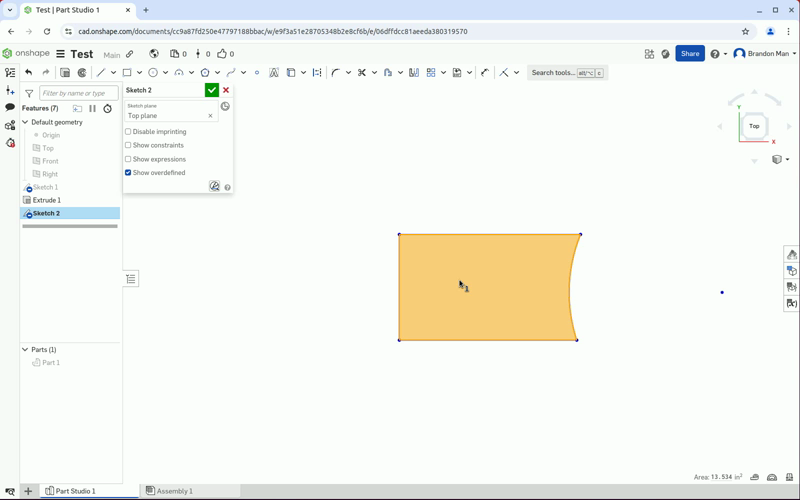
scroll(-6)
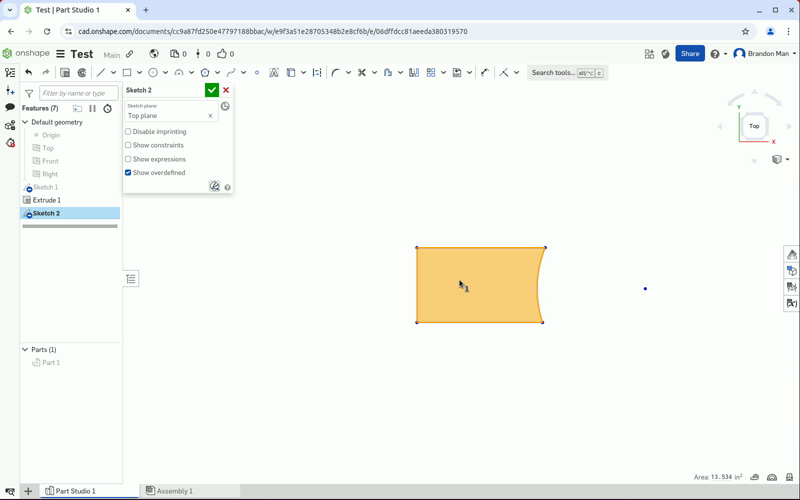
scroll(-6)
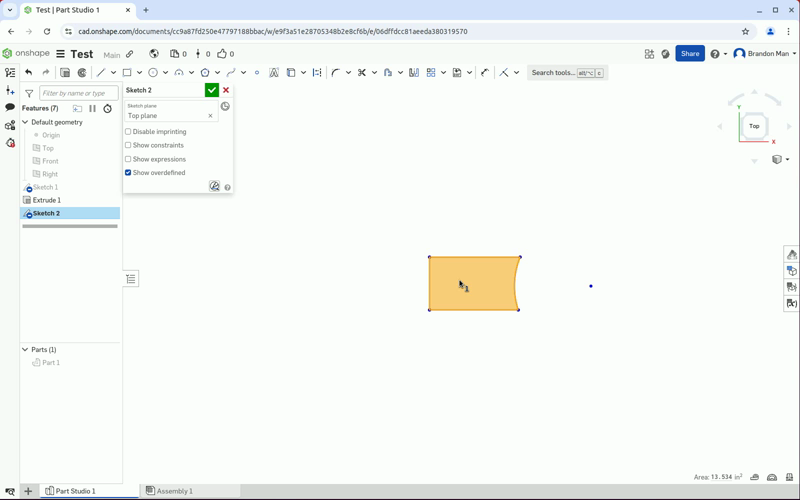
scroll(-6)
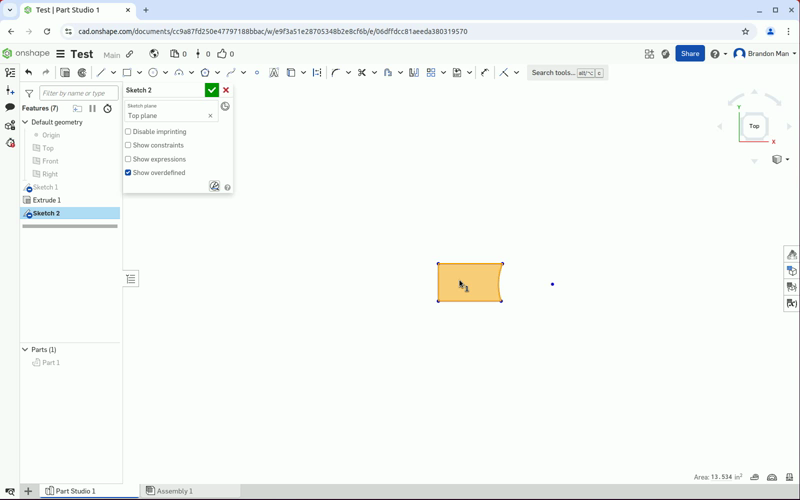
scroll(-6)
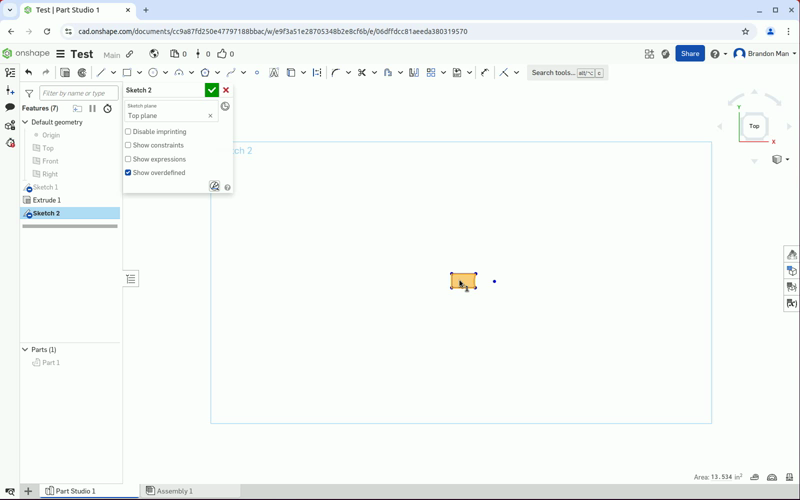
mouse_move(73, 352)
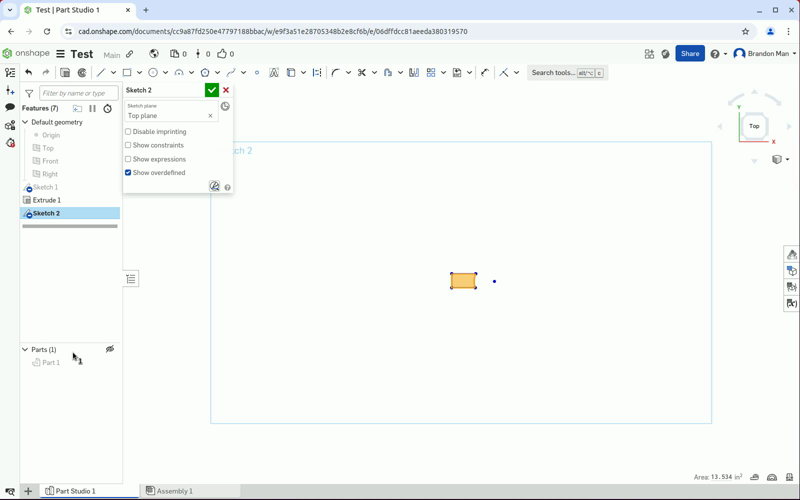
key(shift+y)
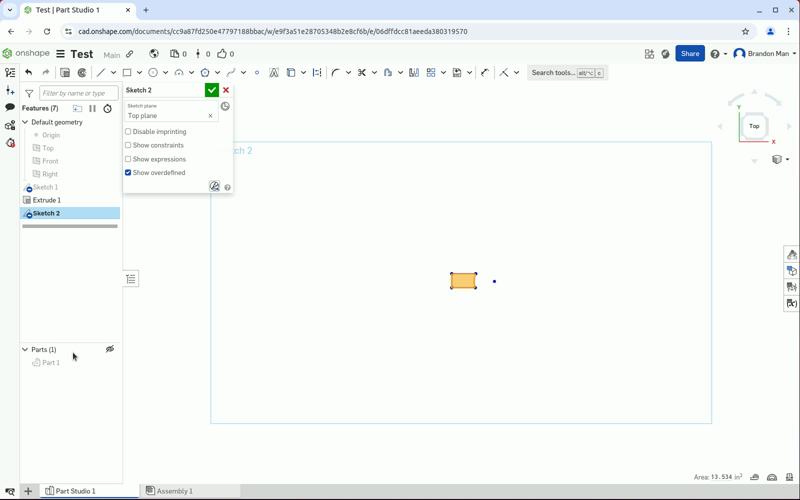
key(shift+e)
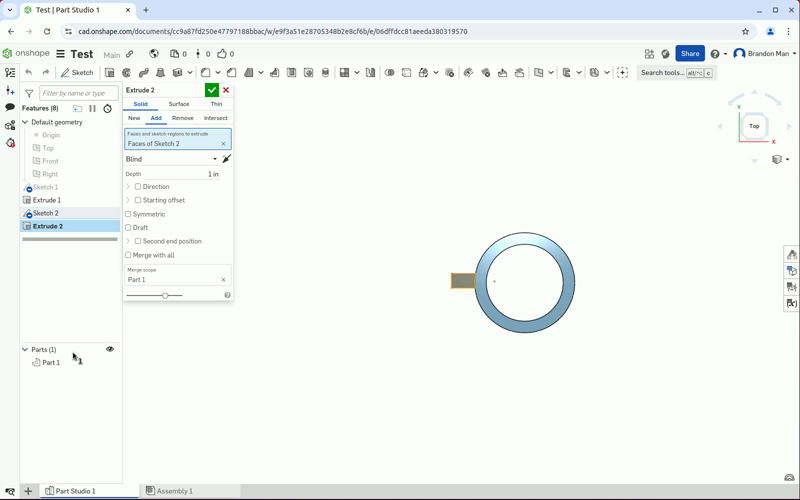
mouse_move(143, 106)
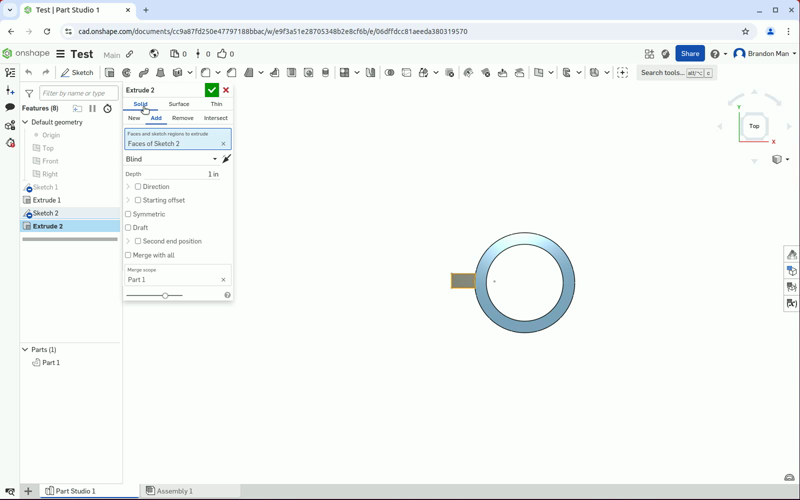
click(143, 106)
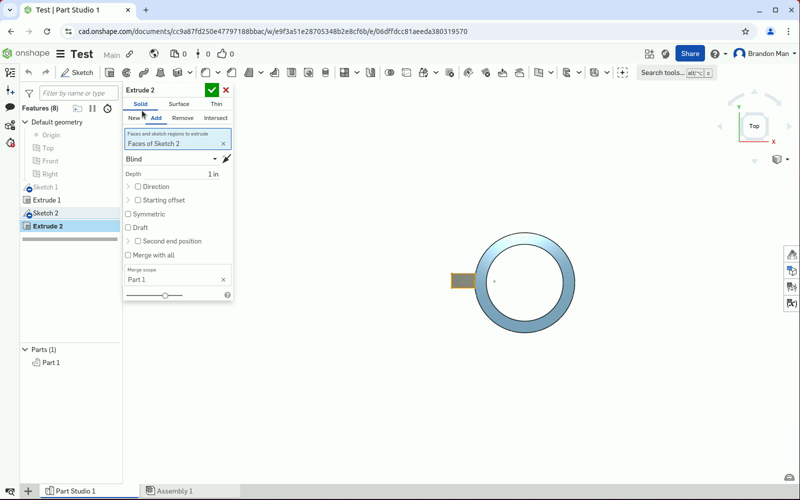
mouse_move(137, 120)
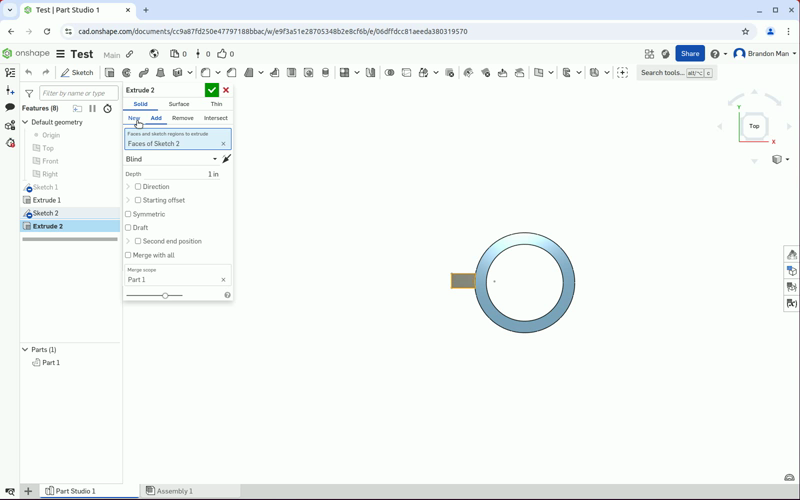
click(137, 120)
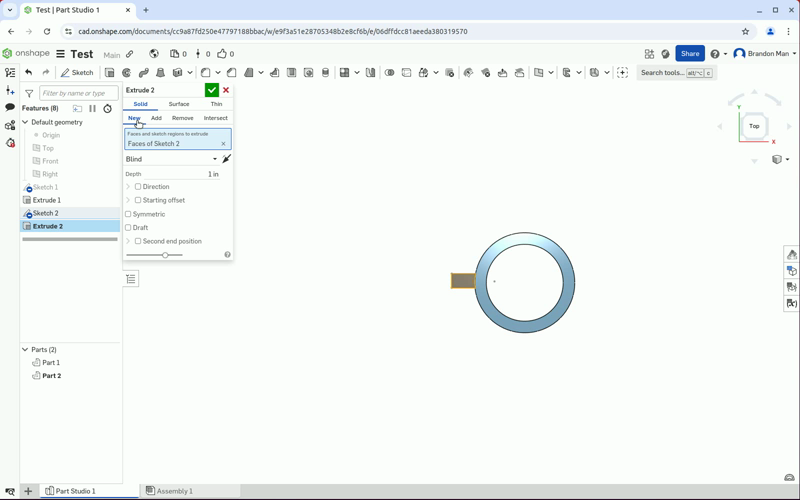
key(tab, 4)
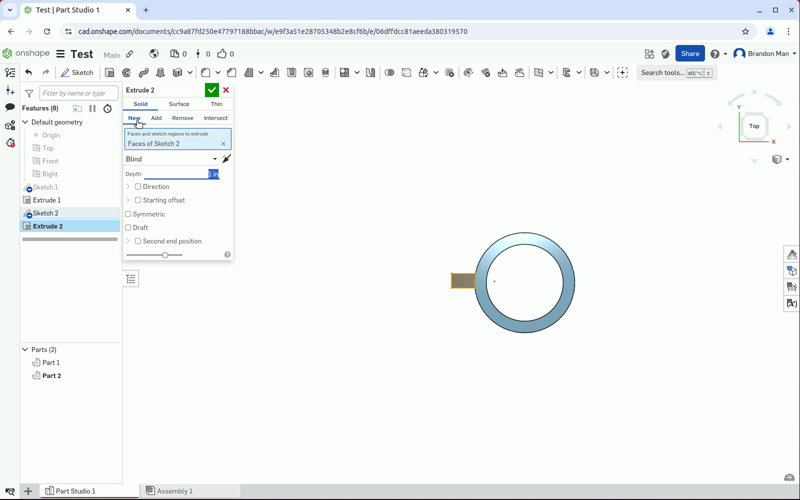
text(7.703)
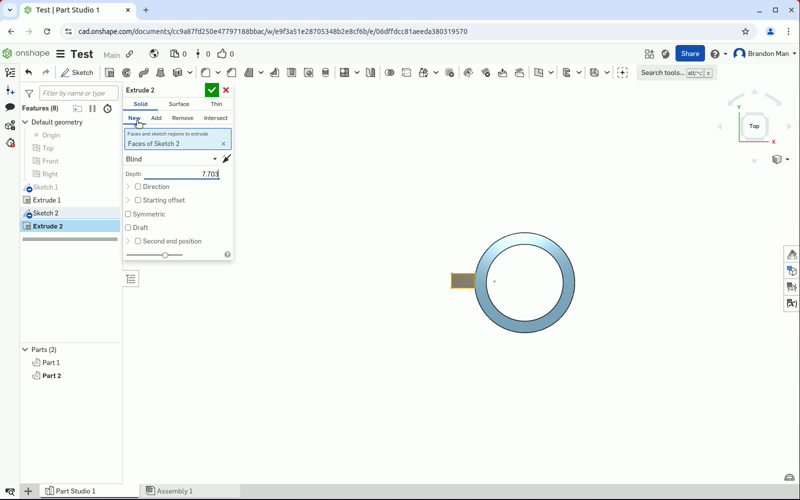
key(enter)
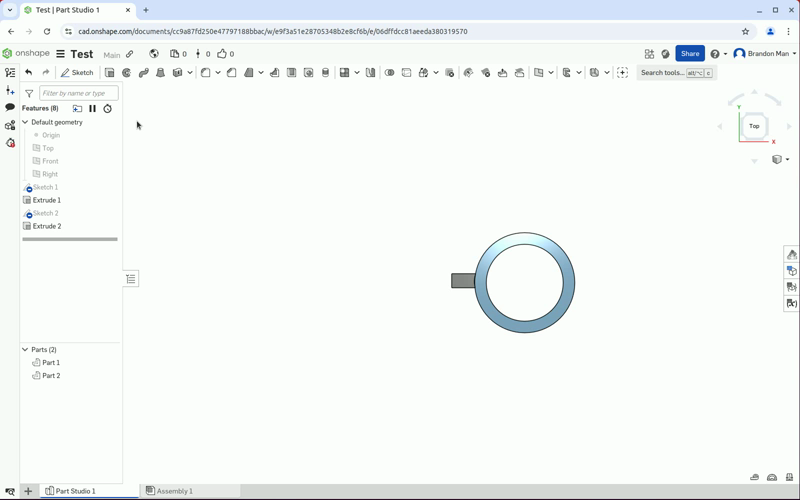
key(shift+h)
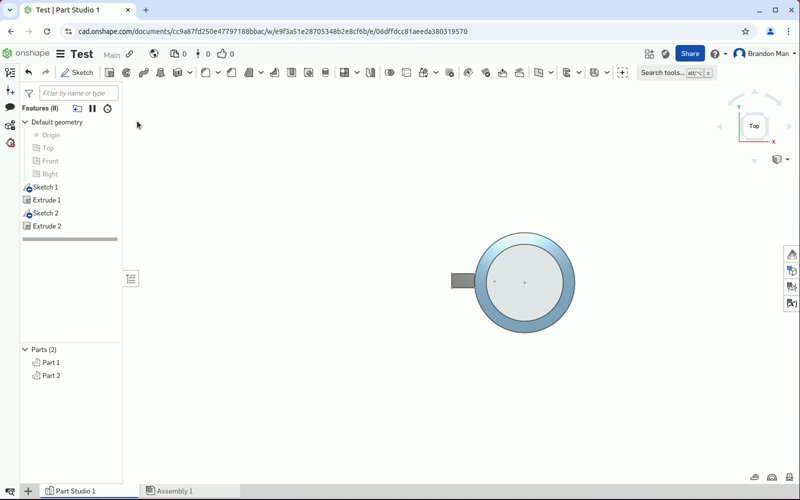
key(shift+h)
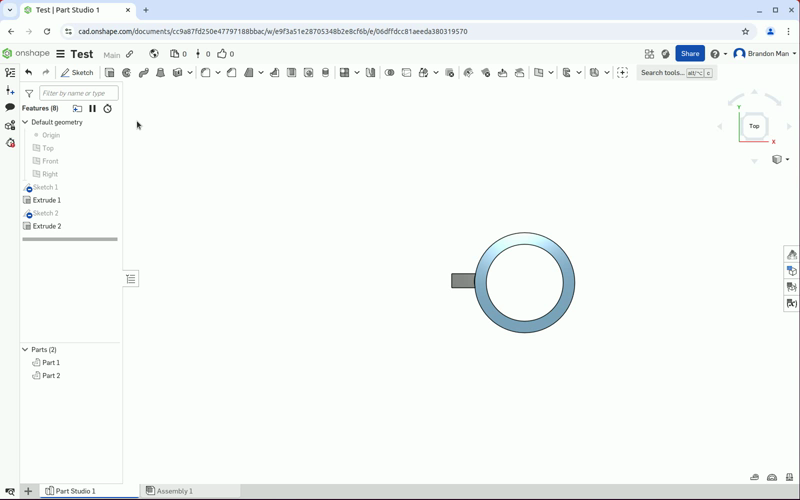
mouse_move(73, 189)
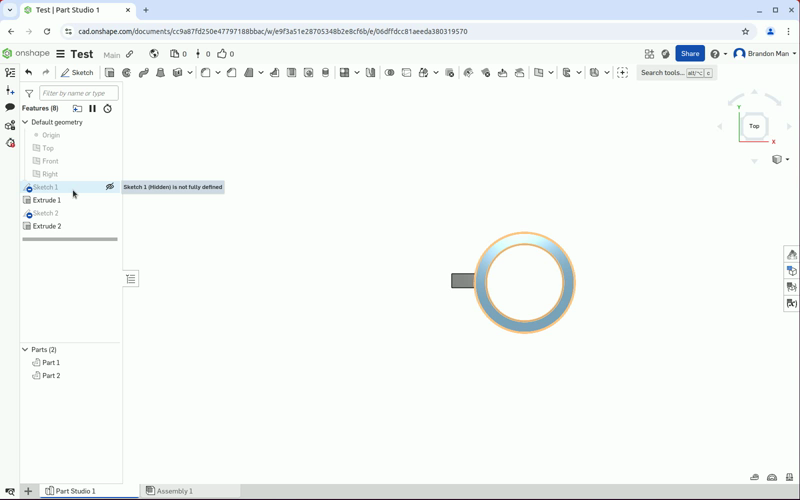
click(73, 189)
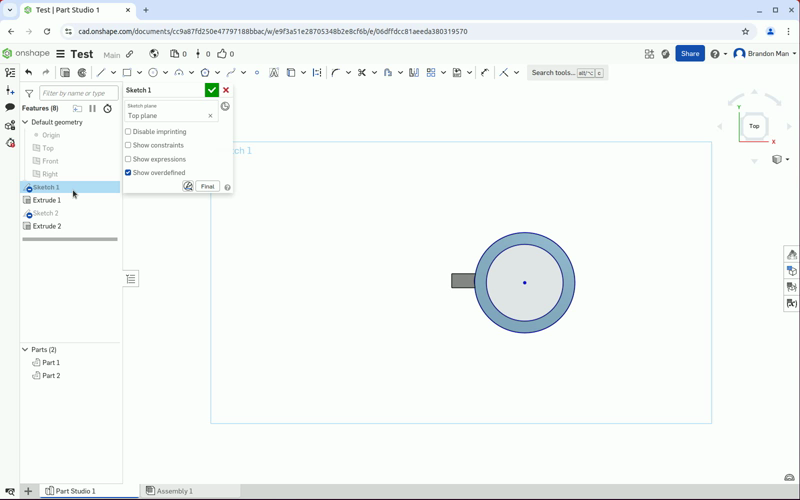
mouse_move(229, 92)
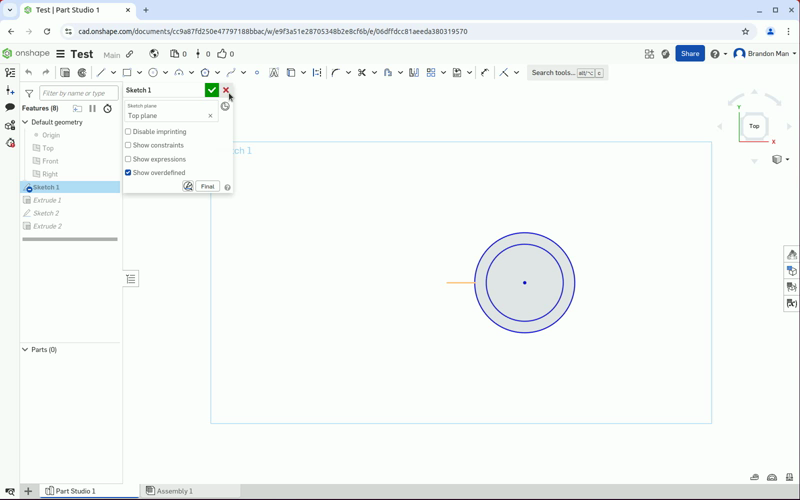
click(229, 92)
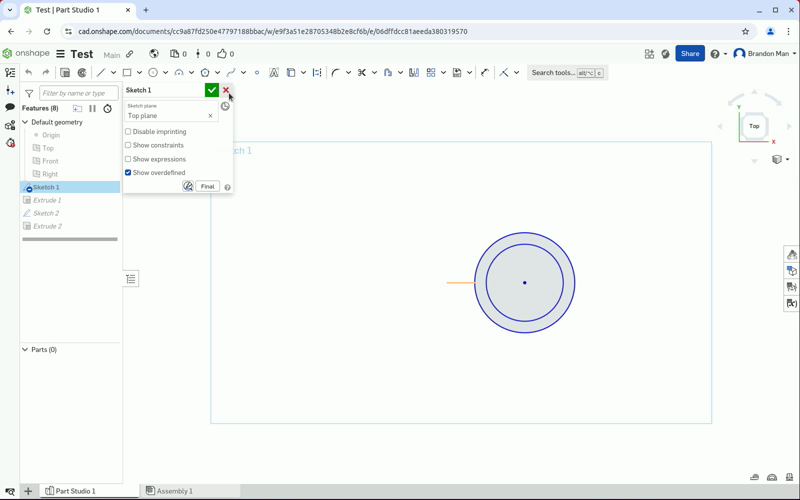
key(shift+s)
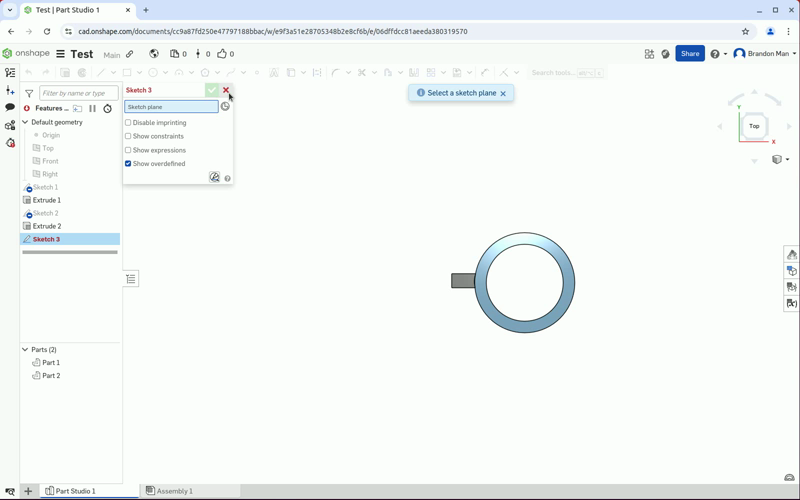
mouse_move(73, 150)
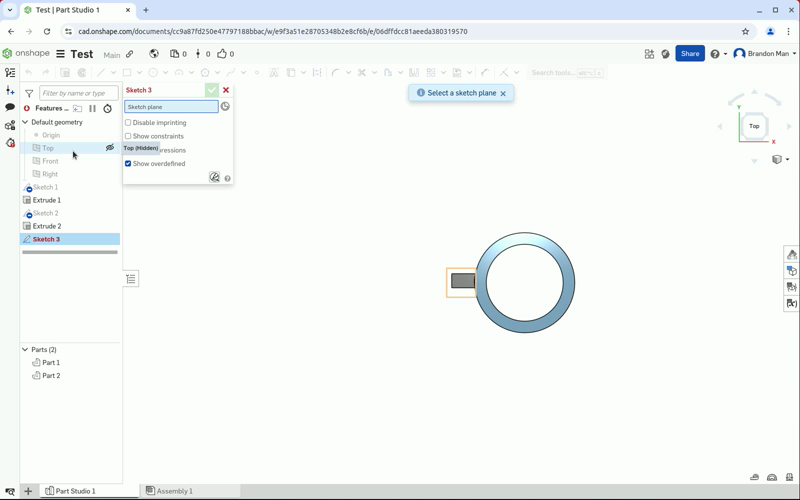
click(73, 150)
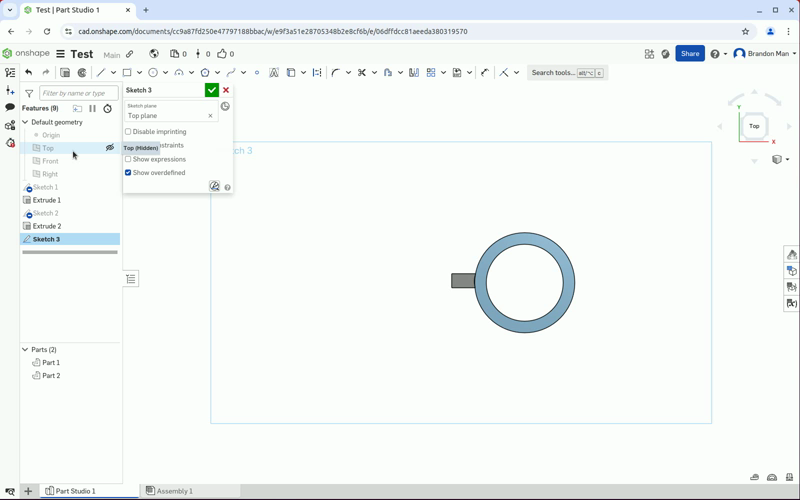
mouse_move(73, 352)
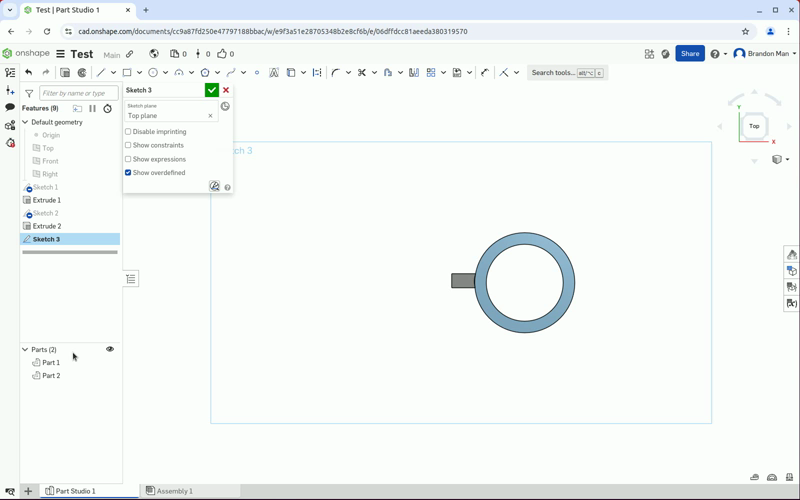
key(y)
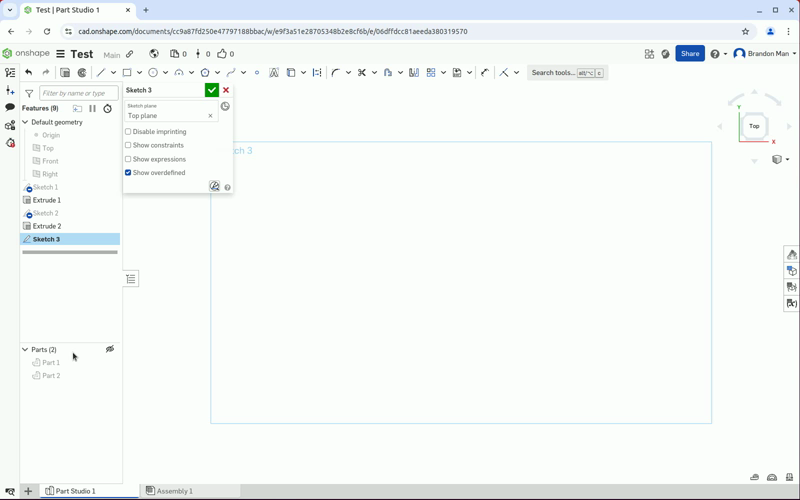
key(l)
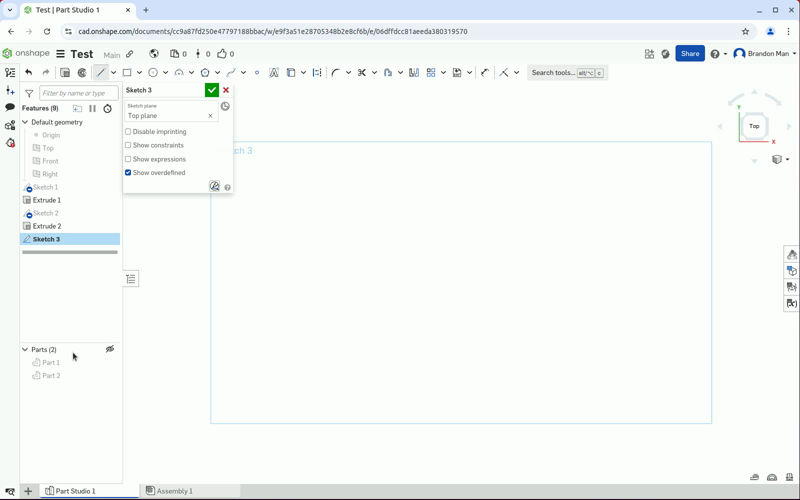
key_down(shift)
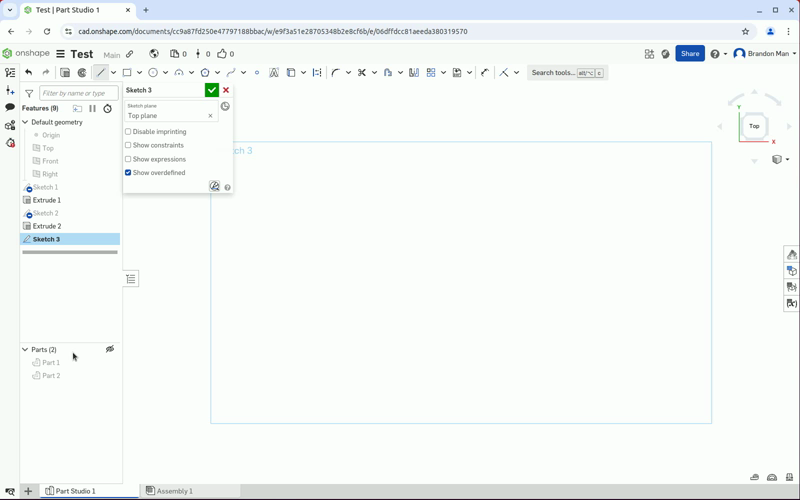
mouse_move(432, 311)
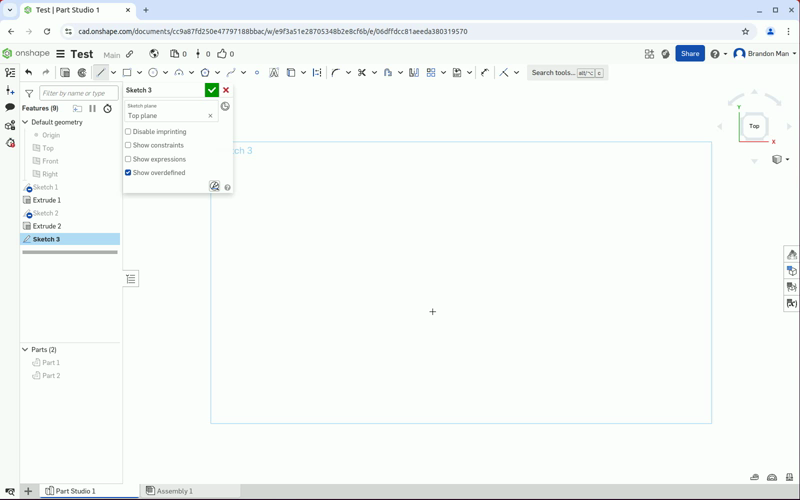
click(432, 311)
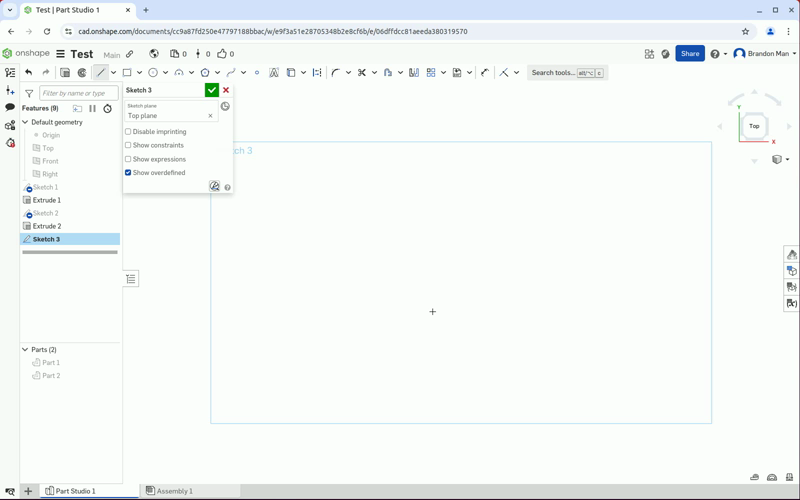
key_up(shift)
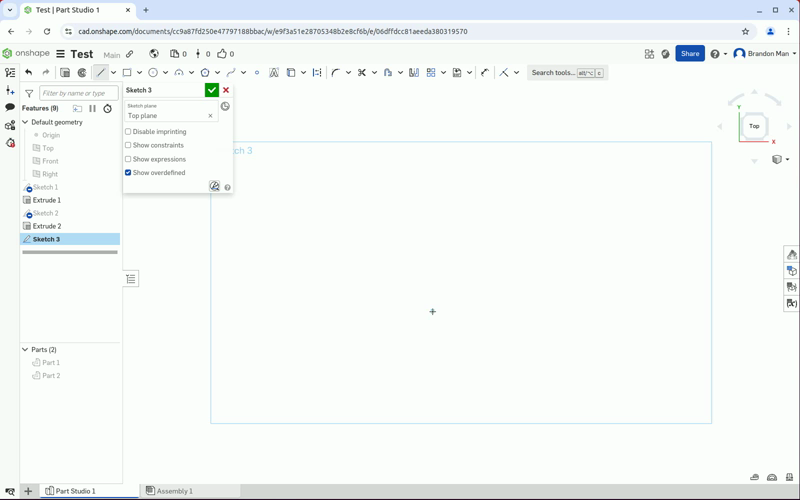
key_down(shift)
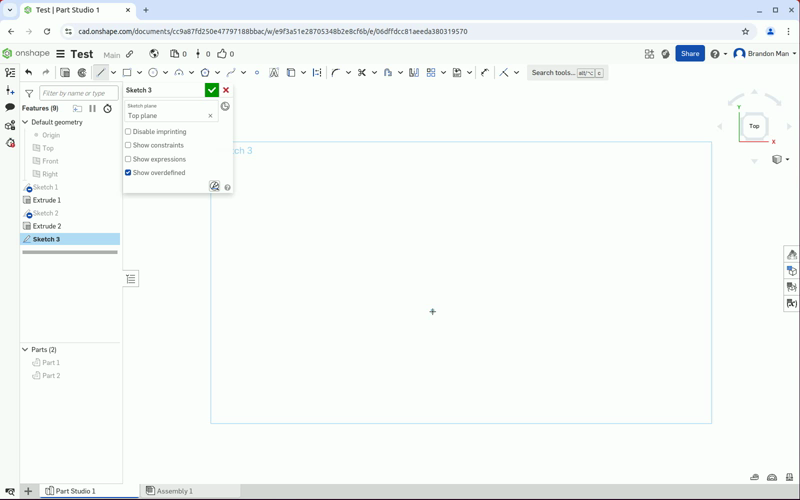
mouse_move(462, 311)
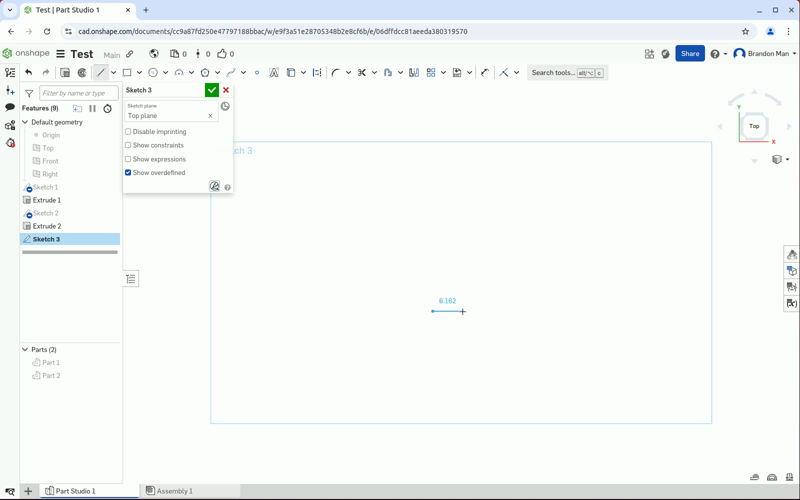
mouse_move(484, 311)
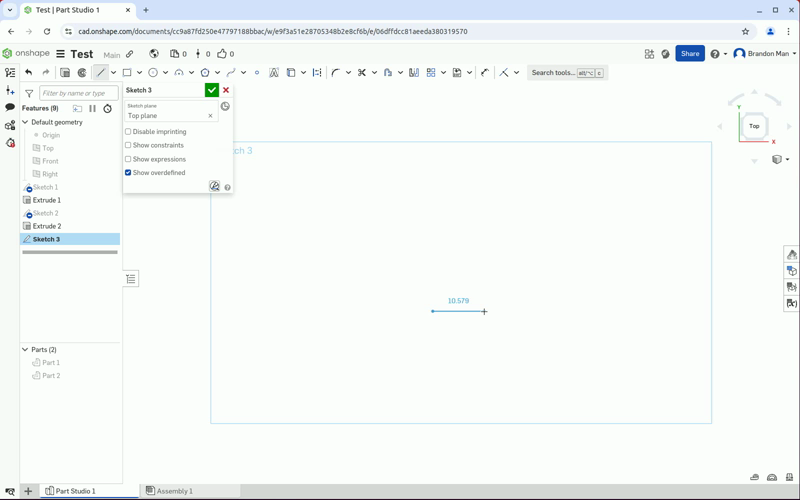
click(484, 311)
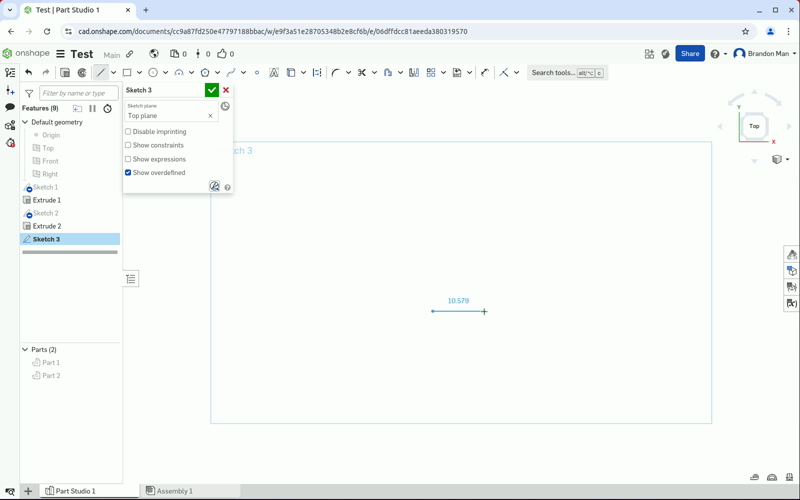
key_up(shift)
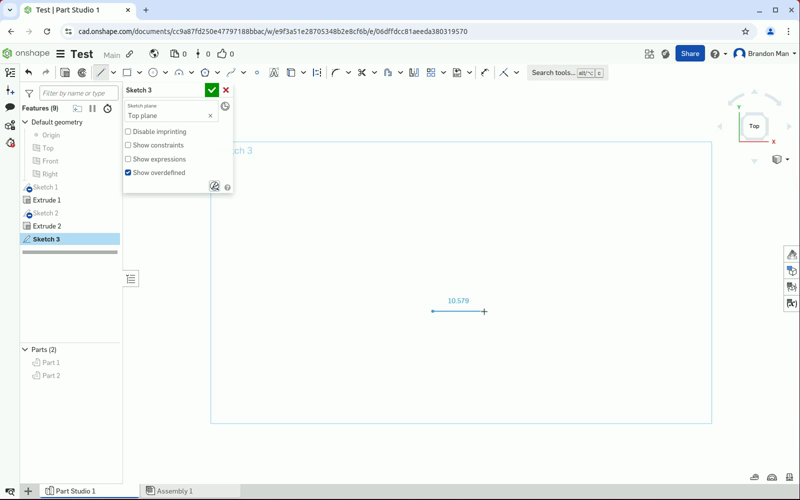
key(esc)
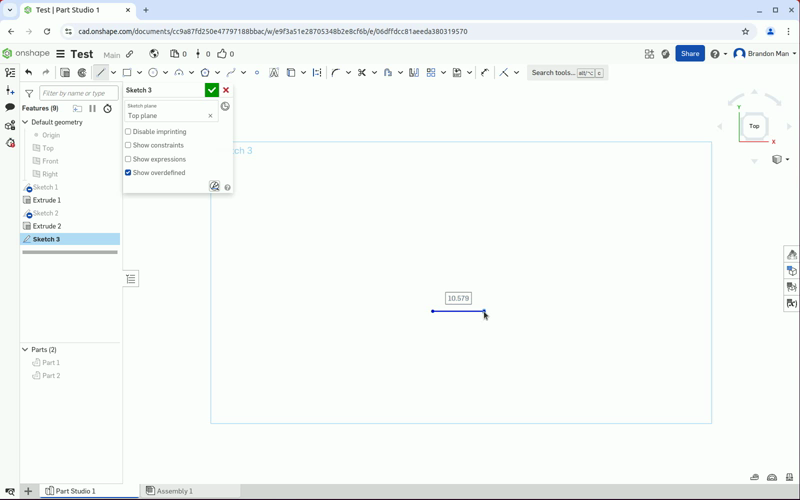
key(a)
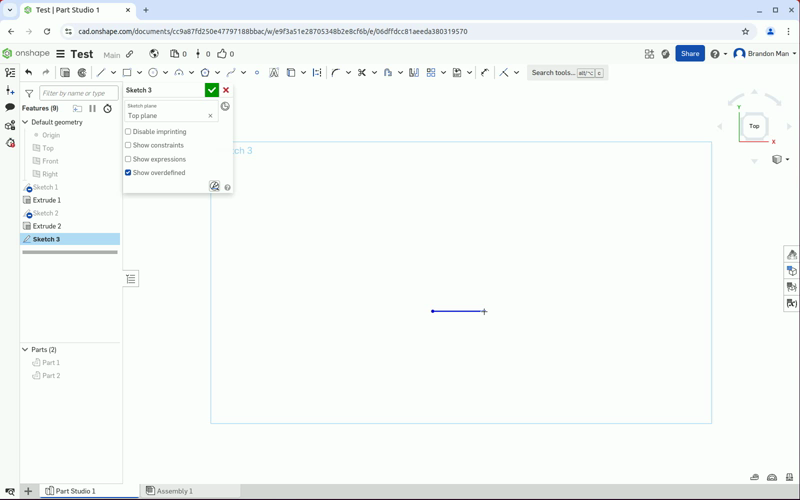
mouse_move(484, 311)
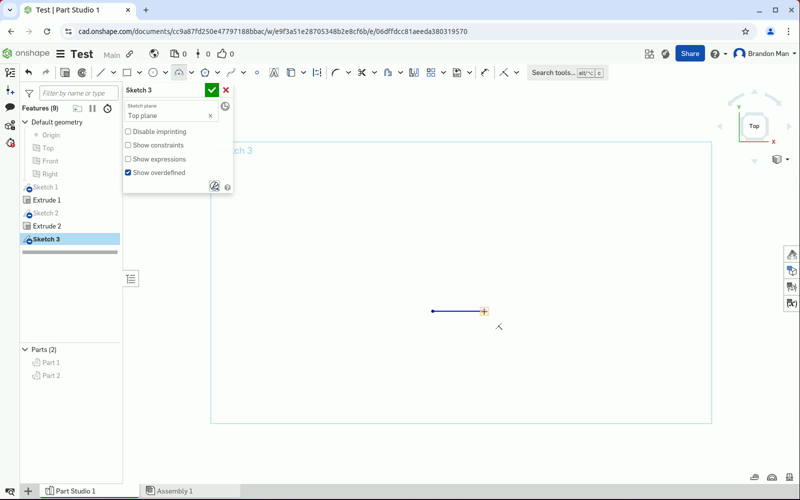
click(484, 311)
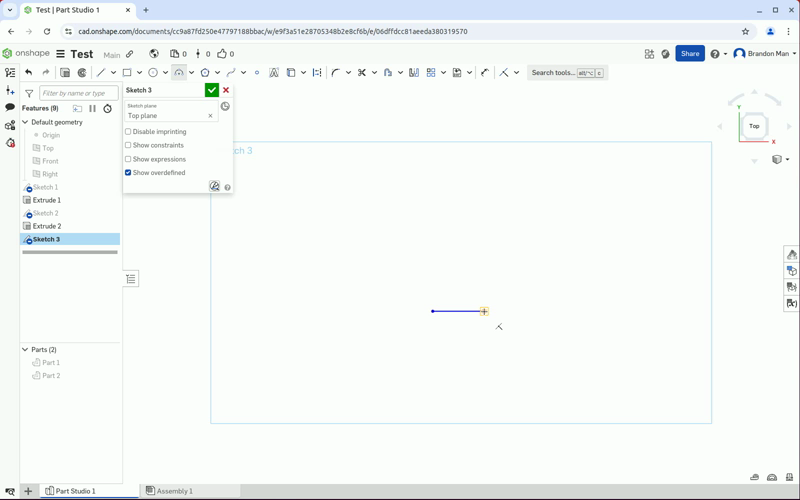
key_down(shift)
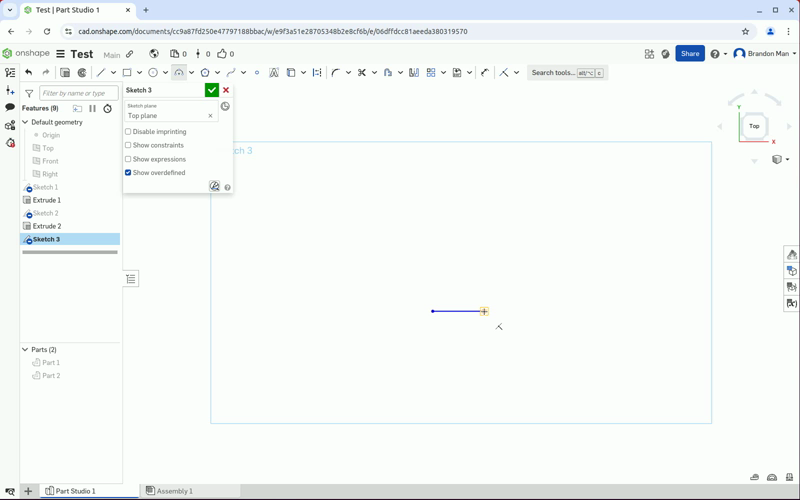
mouse_move(475, 287)
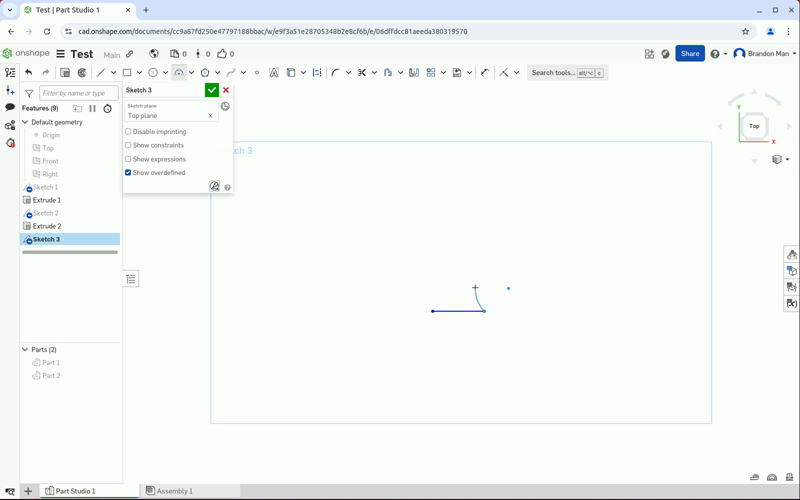
click(475, 287)
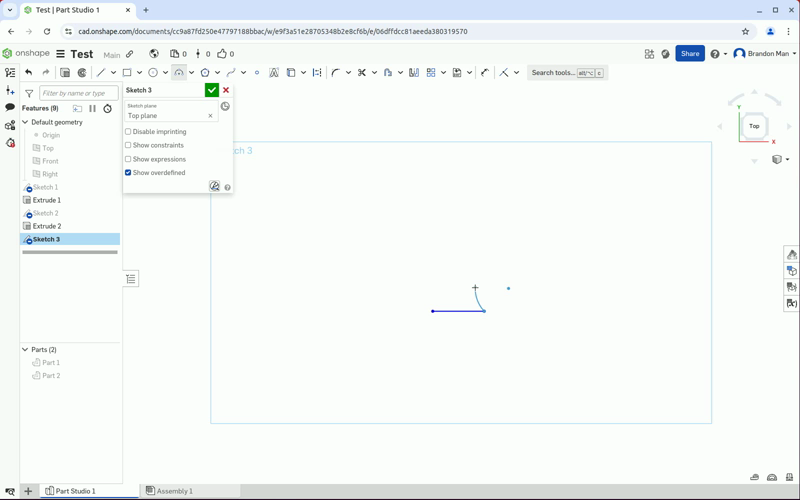
mouse_move(478, 299)
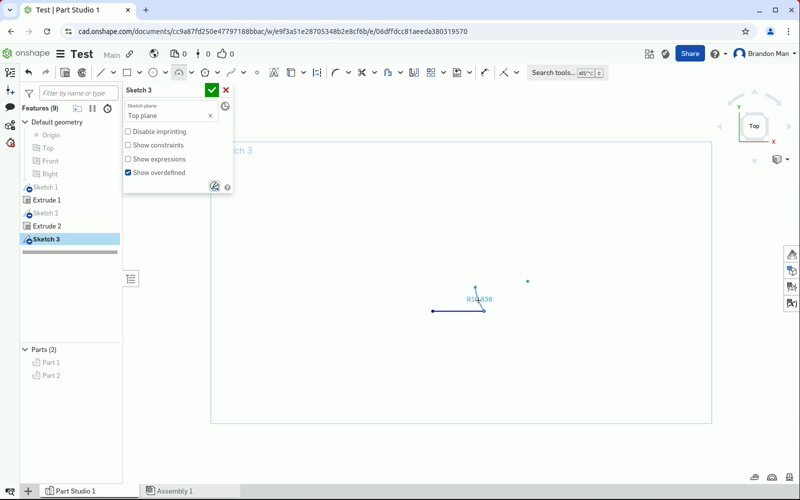
click(478, 299)
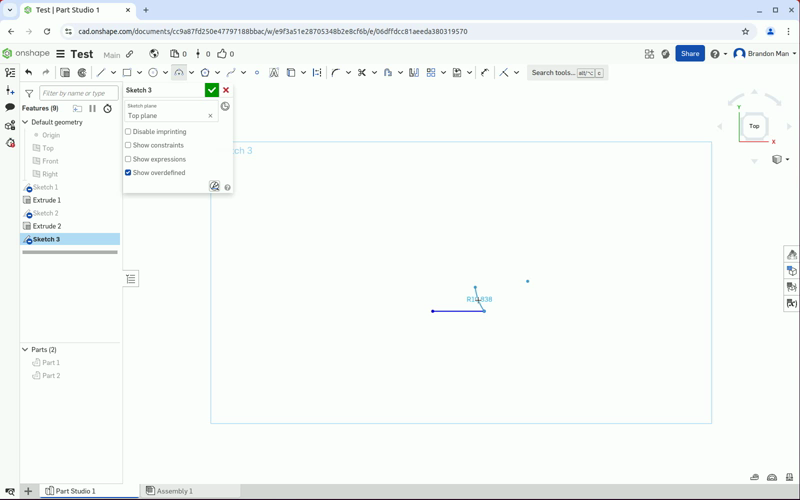
key_up(shift)
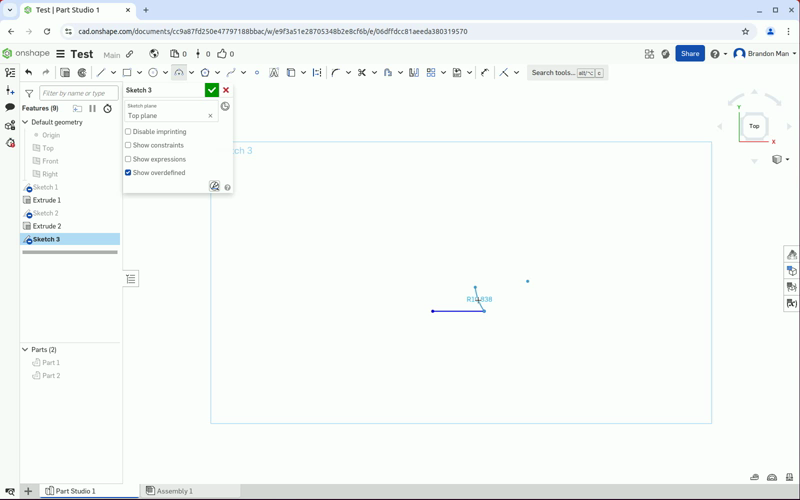
key(esc)
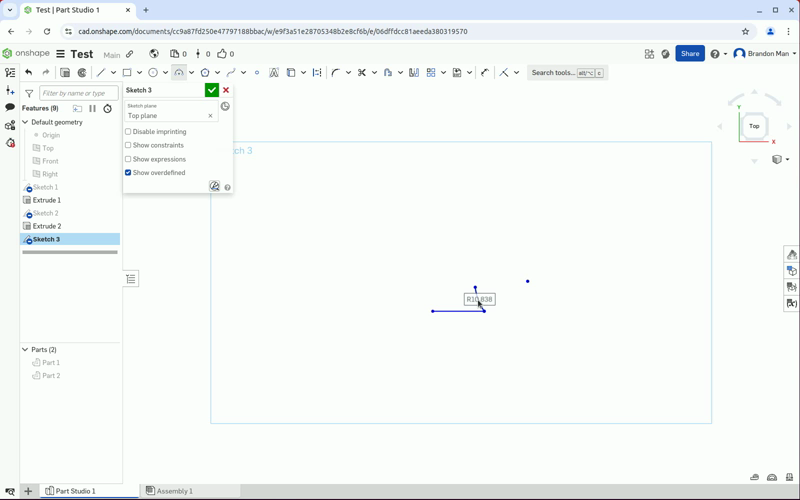
key(l)
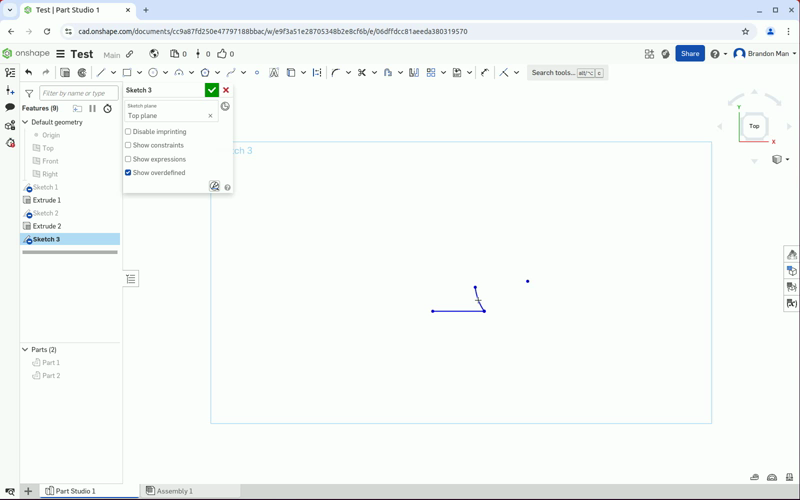
mouse_move(475, 287)
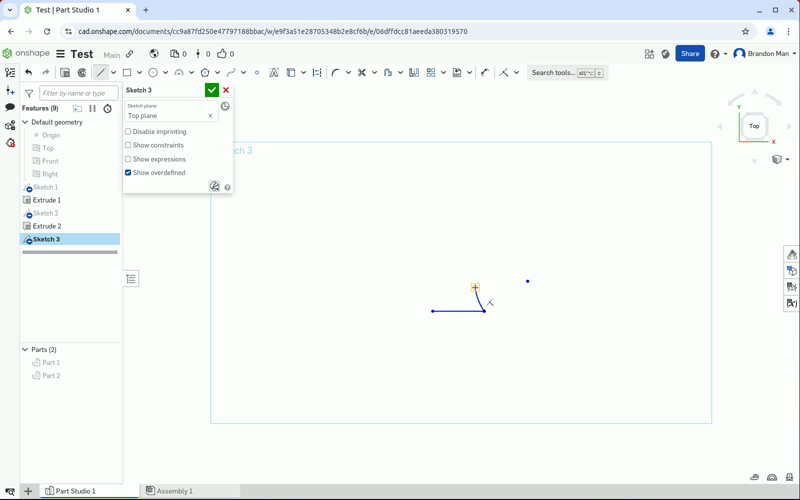
click(475, 287)
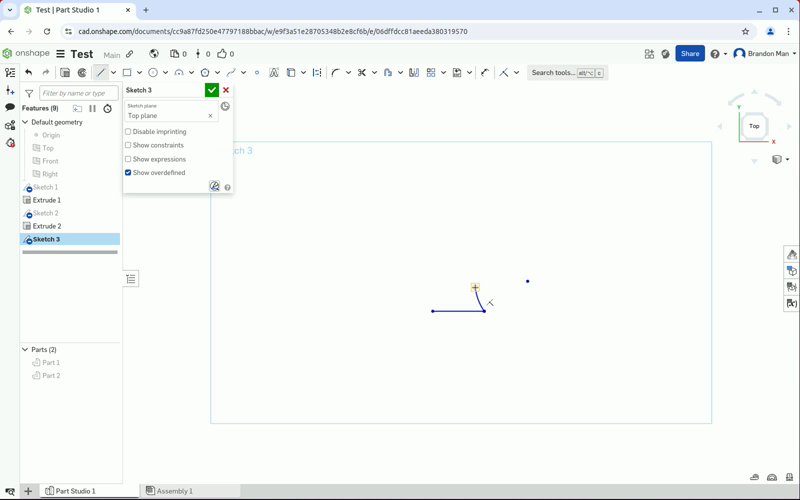
key_down(shift)
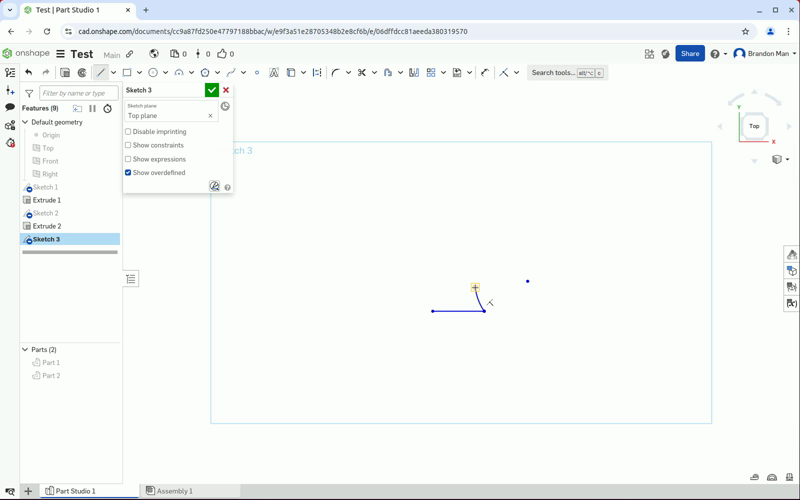
mouse_move(505, 287)
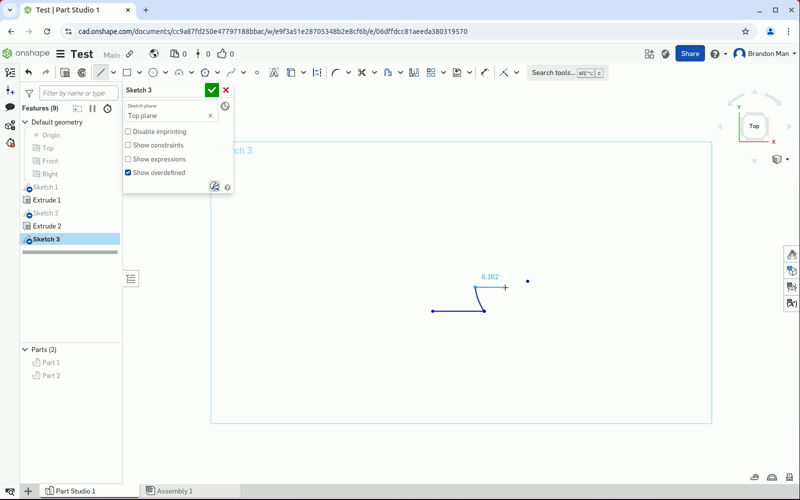
mouse_move(452, 287)
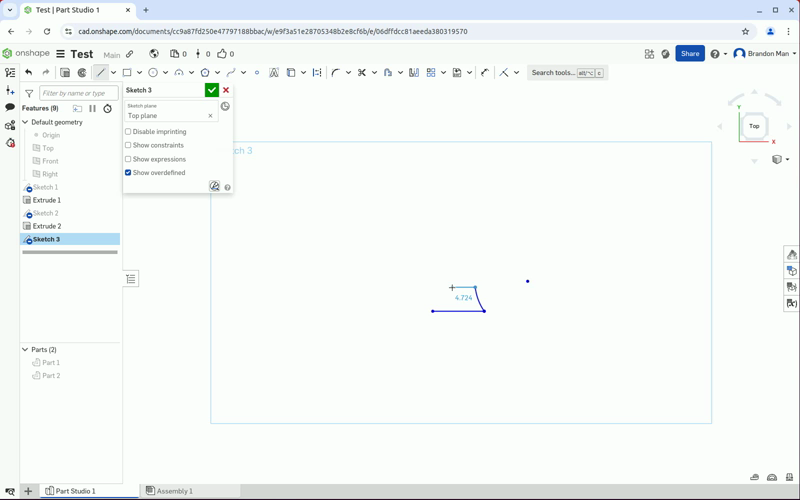
click(452, 287)
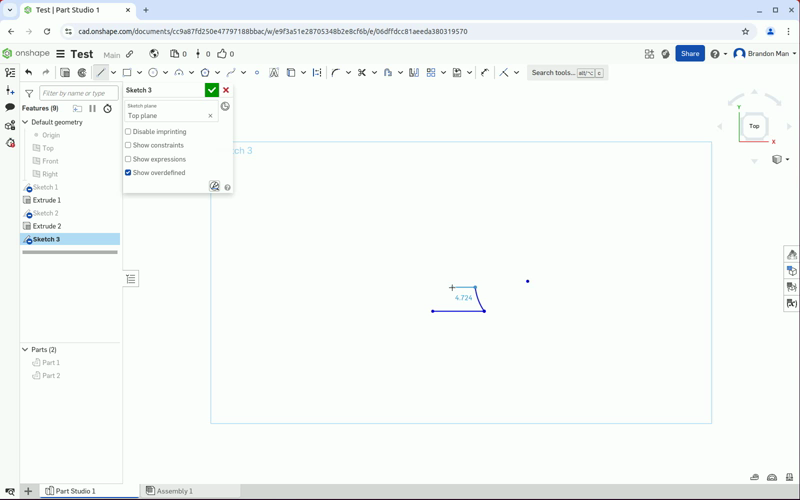
key_up(shift)
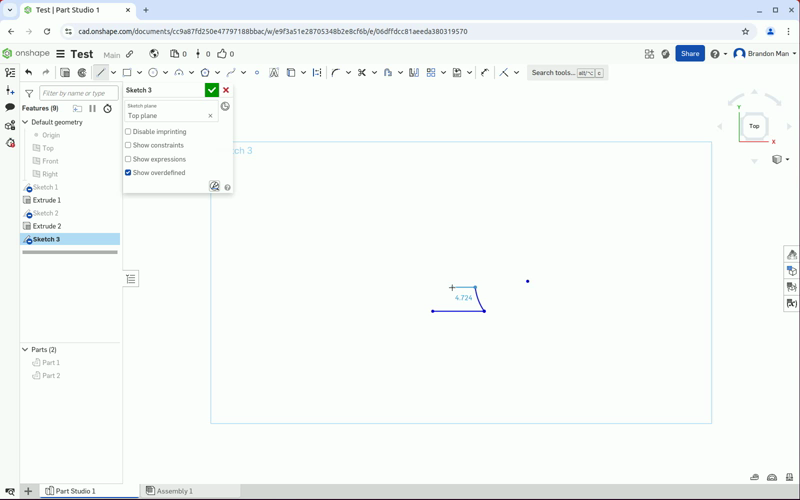
key_down(shift)
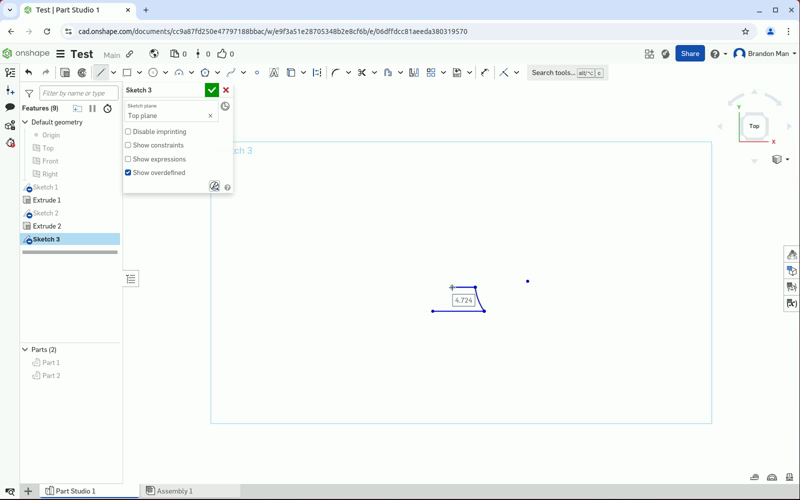
mouse_move(482, 287)
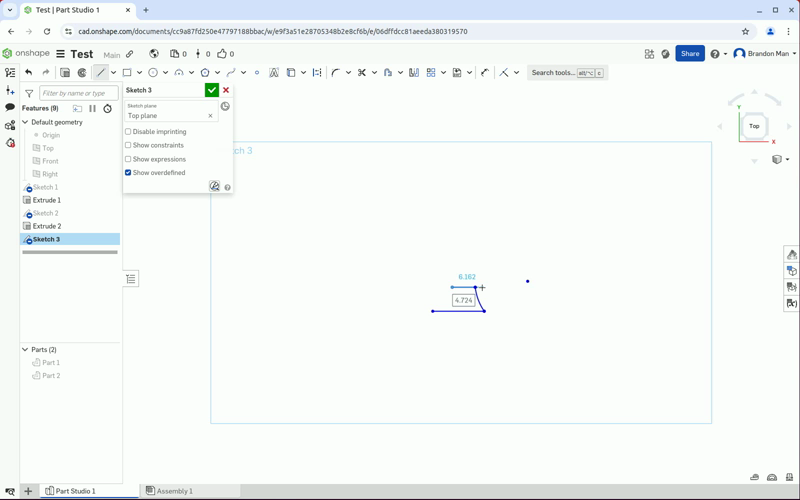
mouse_move(452, 273)
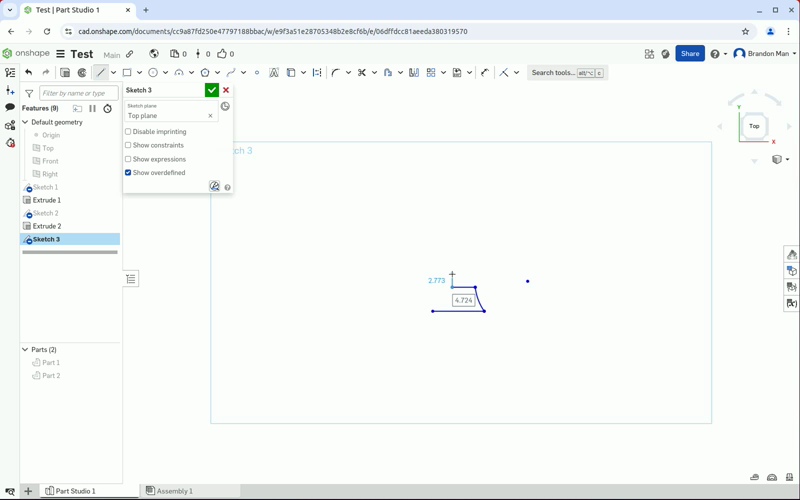
click(452, 273)
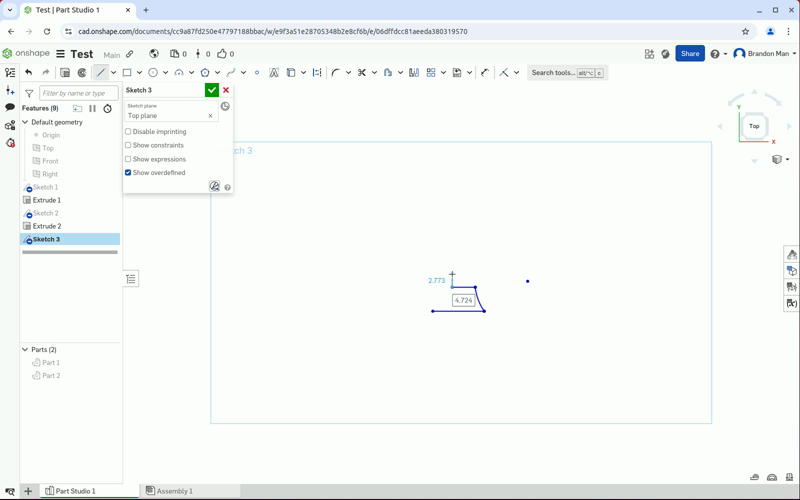
key_up(shift)
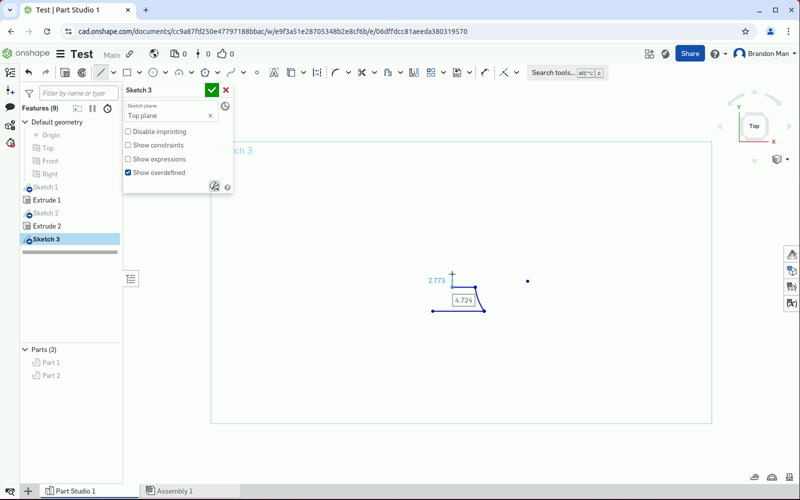
key_down(shift)
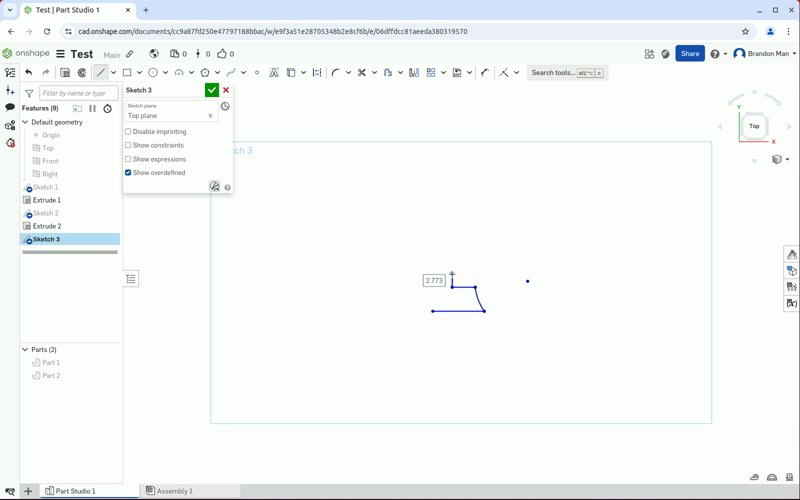
mouse_move(482, 273)
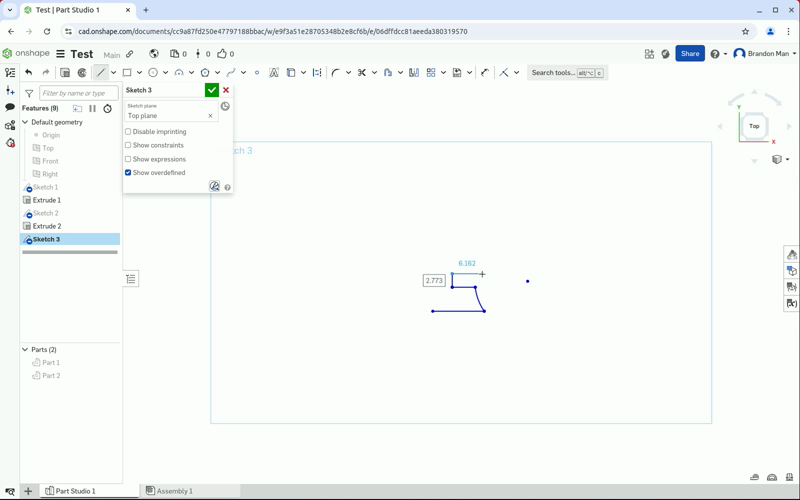
mouse_move(476, 273)
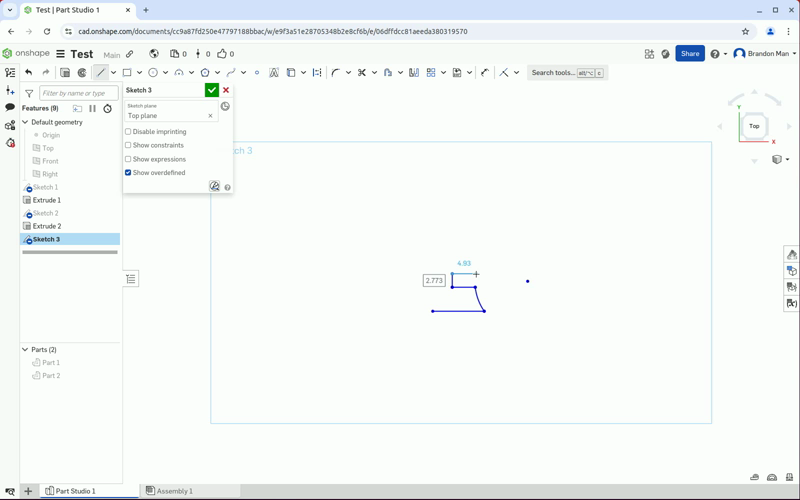
click(476, 273)
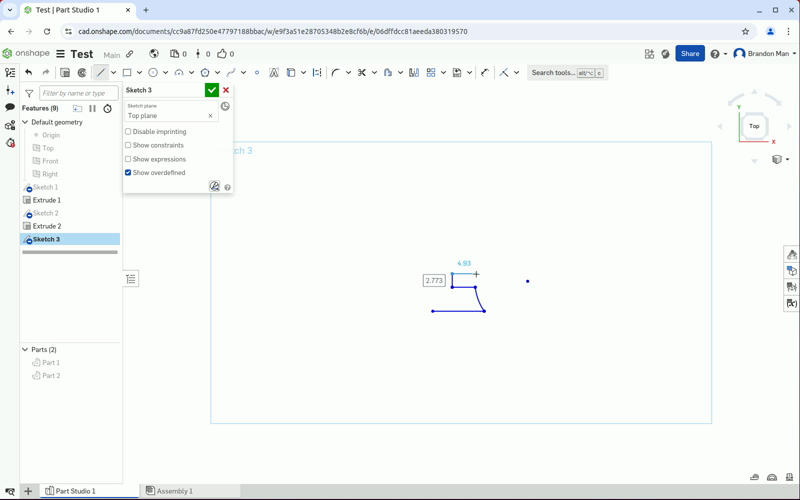
key_up(shift)
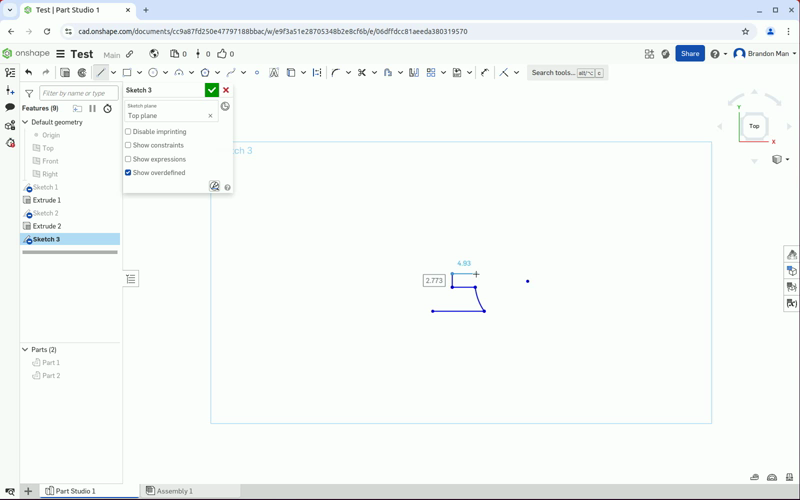
key(esc)
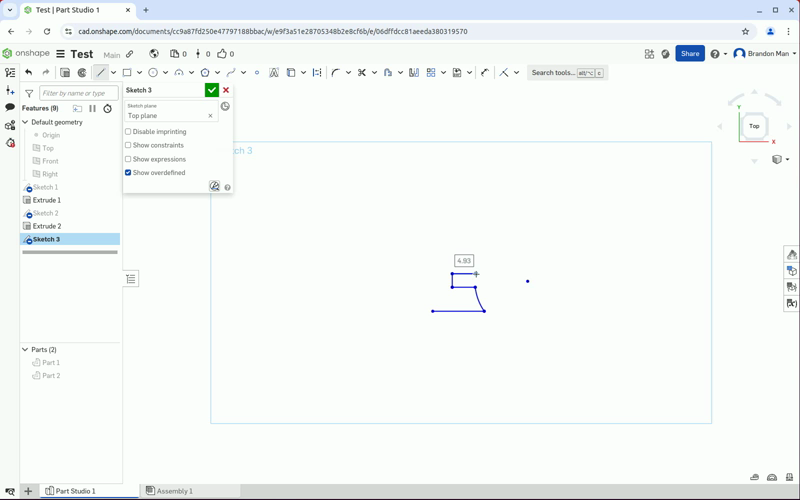
key(a)
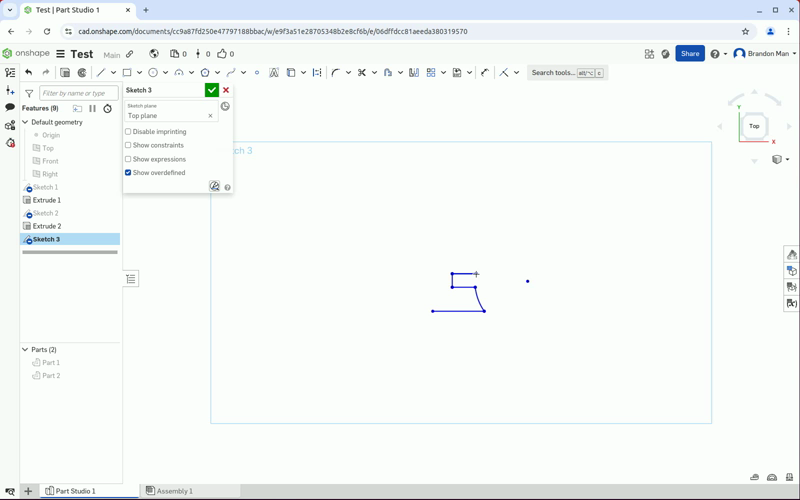
mouse_move(476, 273)
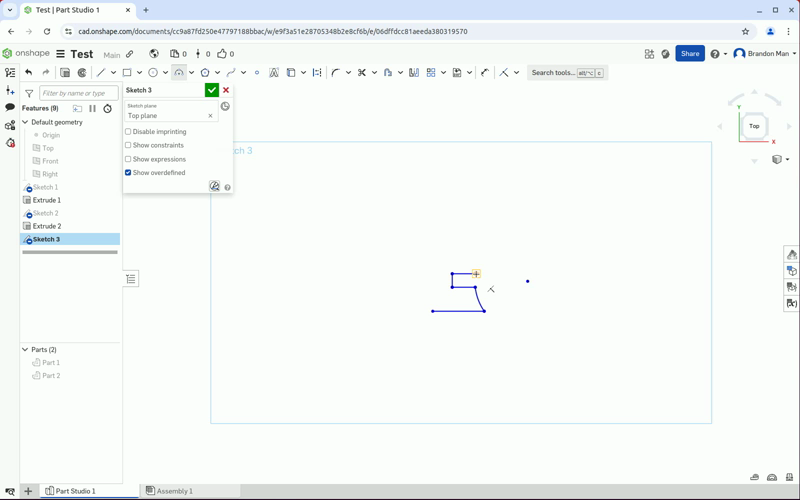
click(476, 273)
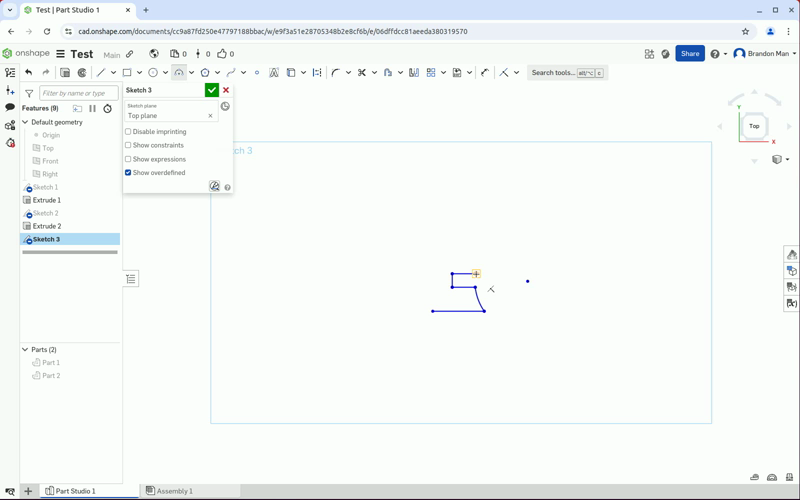
key_down(shift)
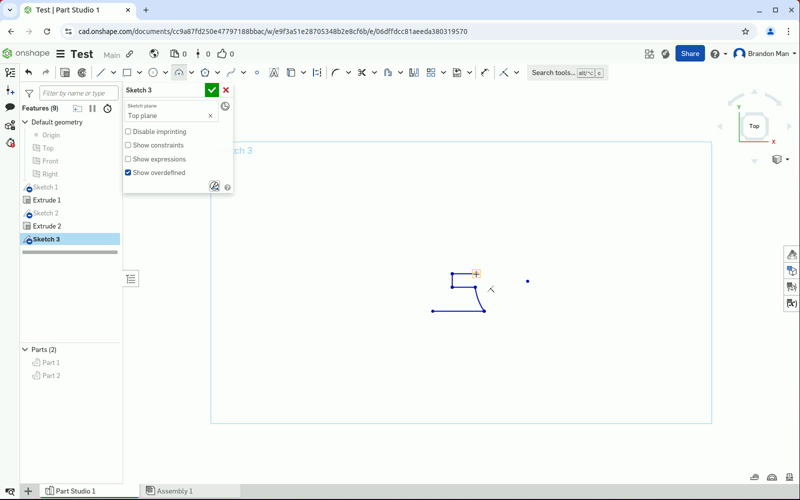
mouse_move(482, 257)
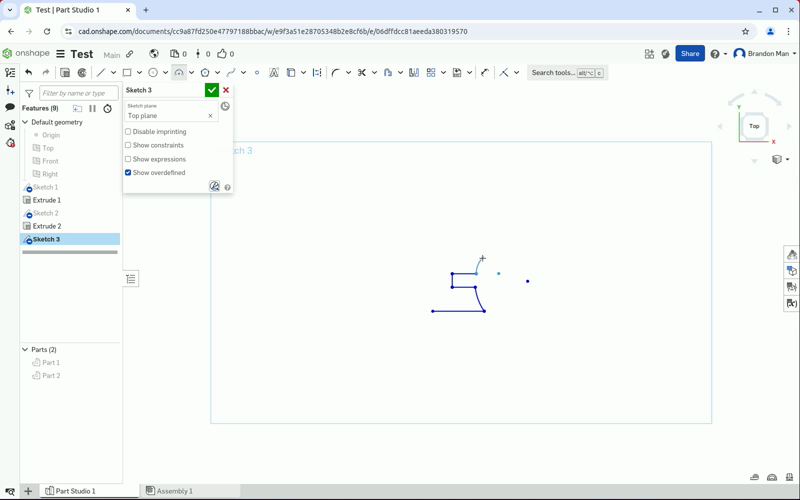
click(482, 257)
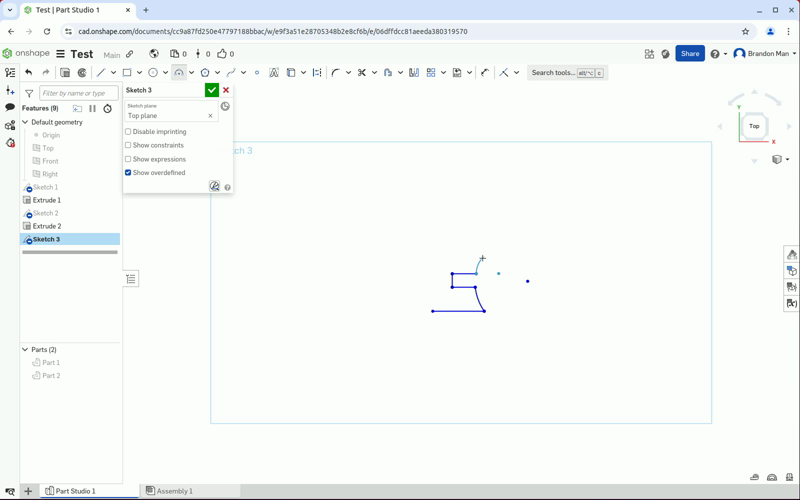
mouse_move(478, 265)
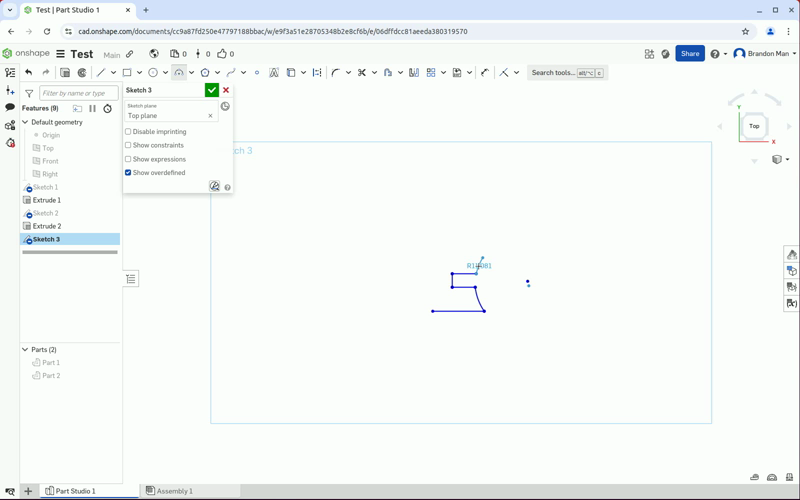
click(478, 265)
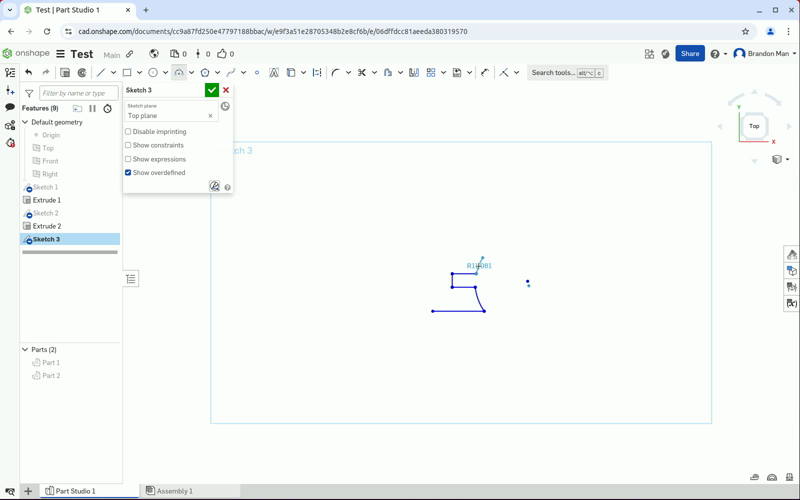
key_up(shift)
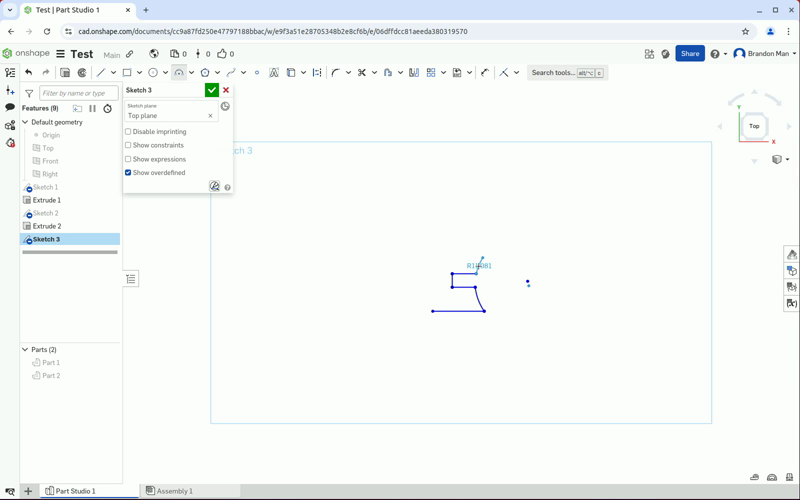
key(esc)
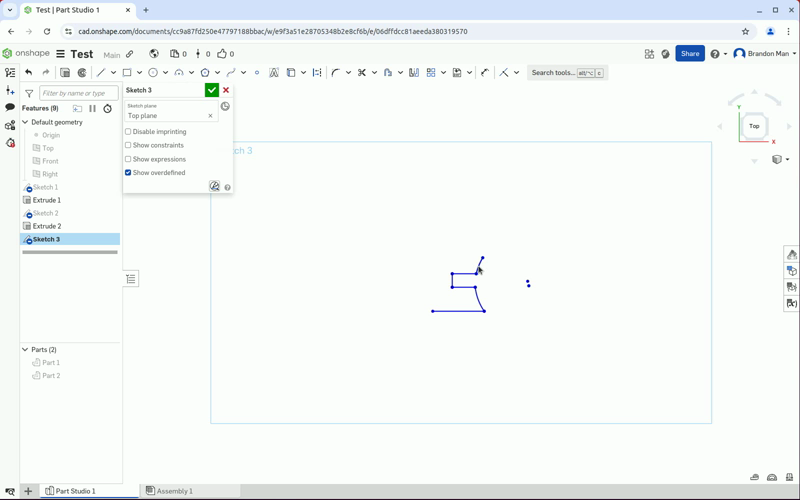
key(l)
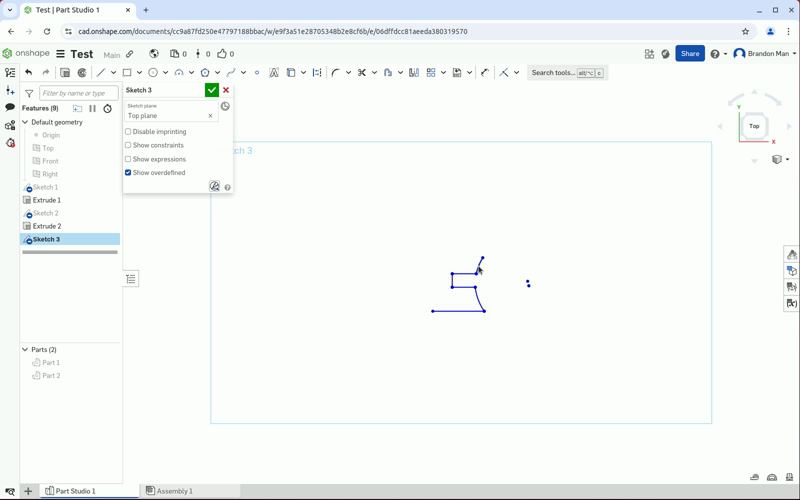
mouse_move(482, 257)
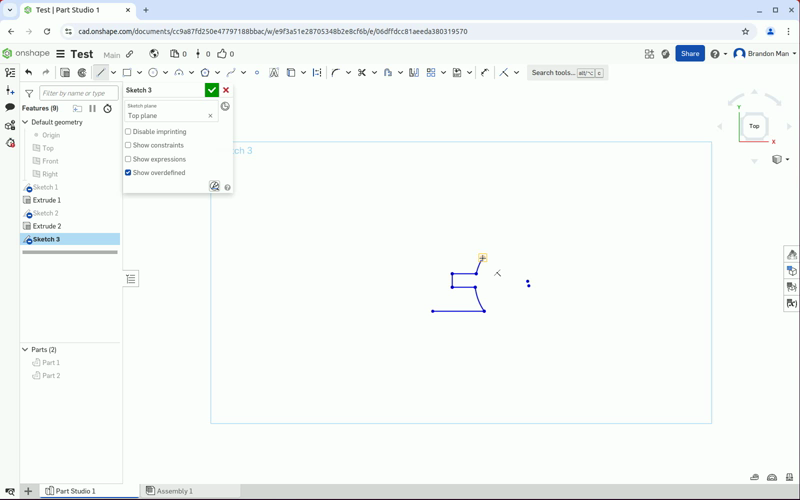
click(482, 257)
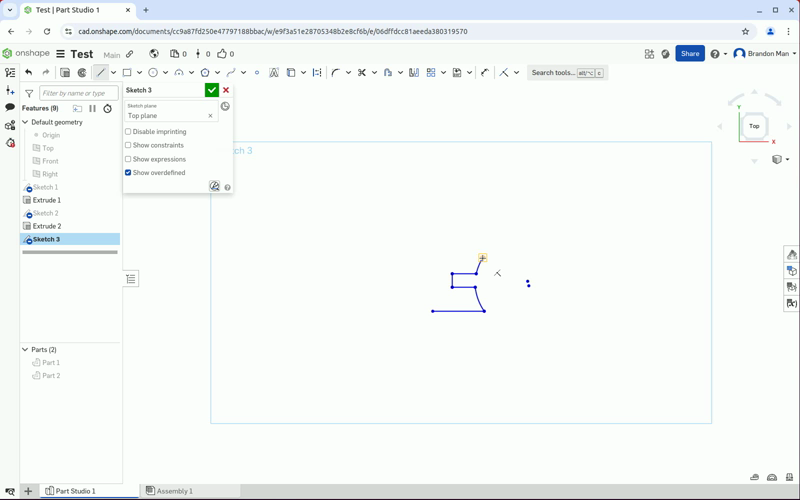
key_down(shift)
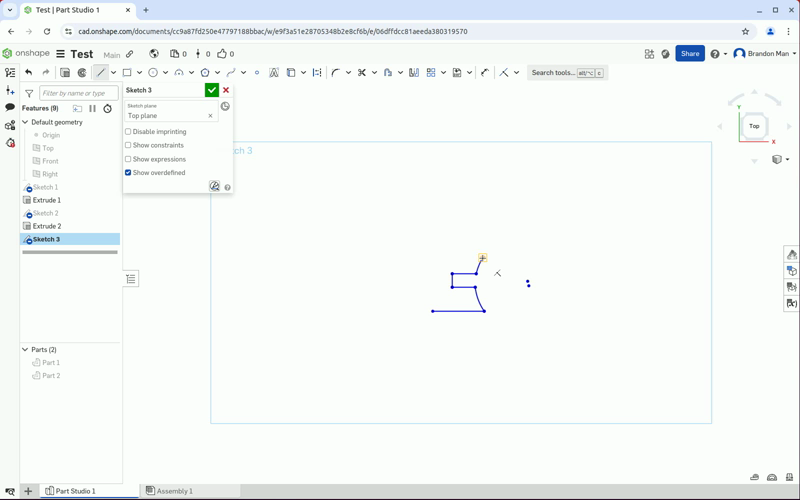
mouse_move(512, 257)
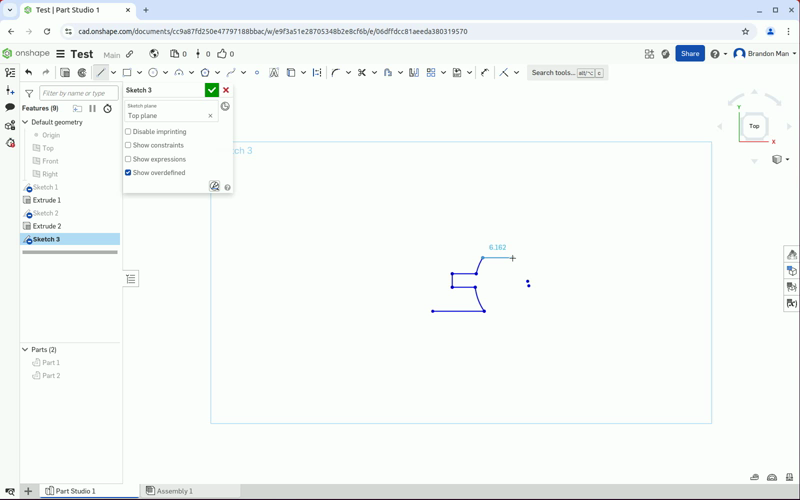
mouse_move(432, 257)
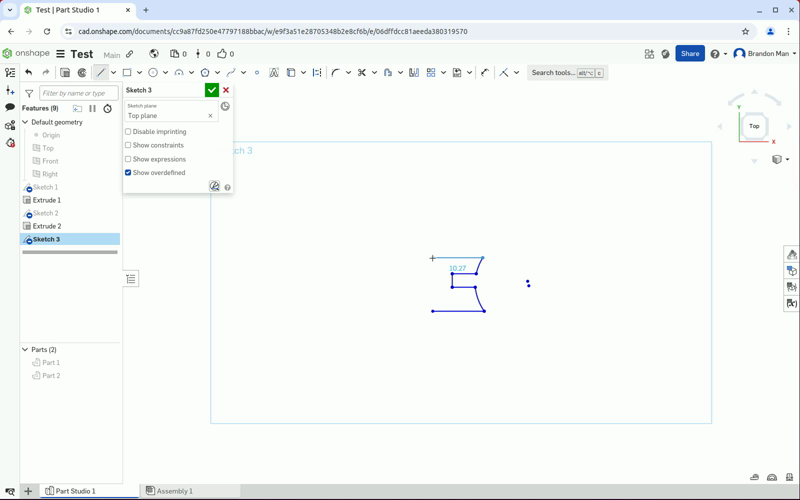
click(432, 257)
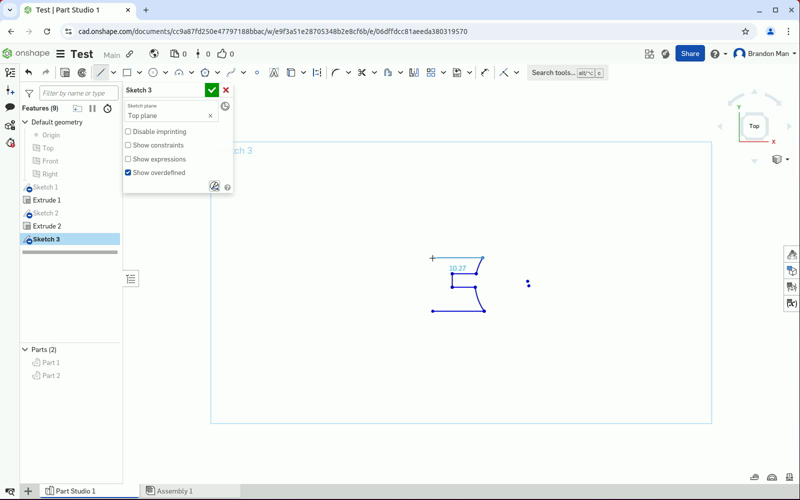
key_up(shift)
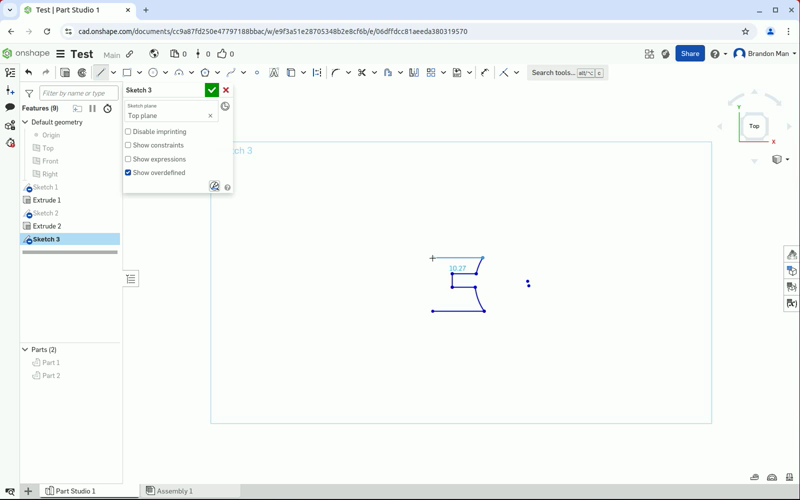
mouse_move(462, 257)
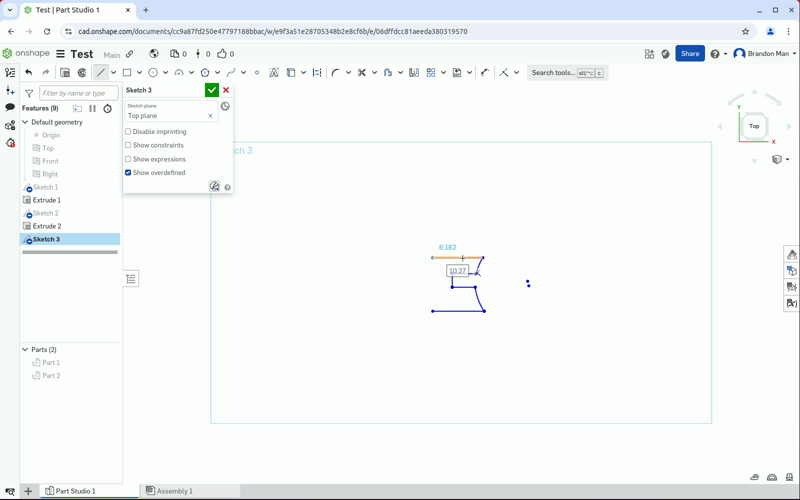
key_down(shift)
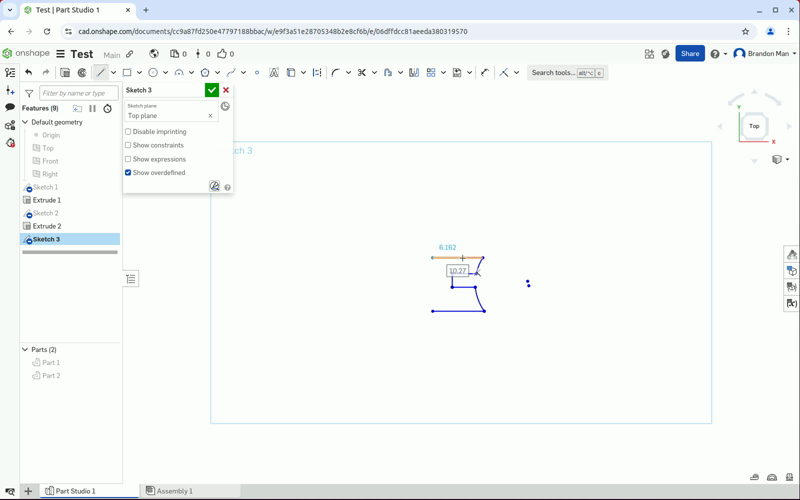
mouse_move(432, 311)
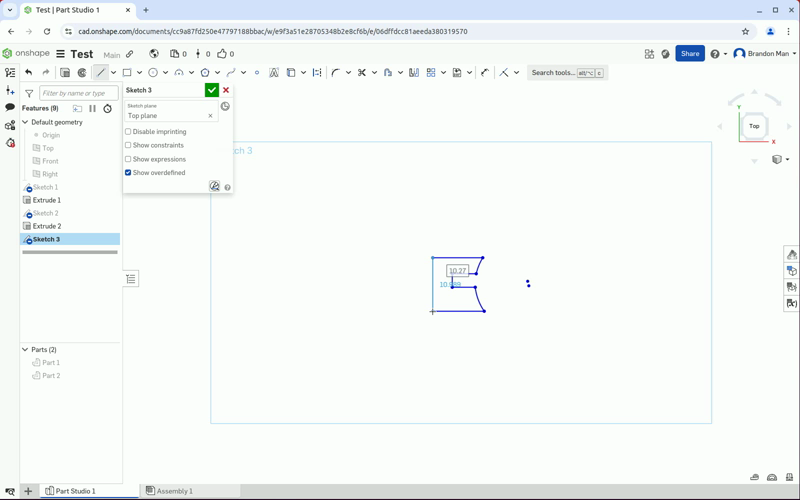
key_up(shift)
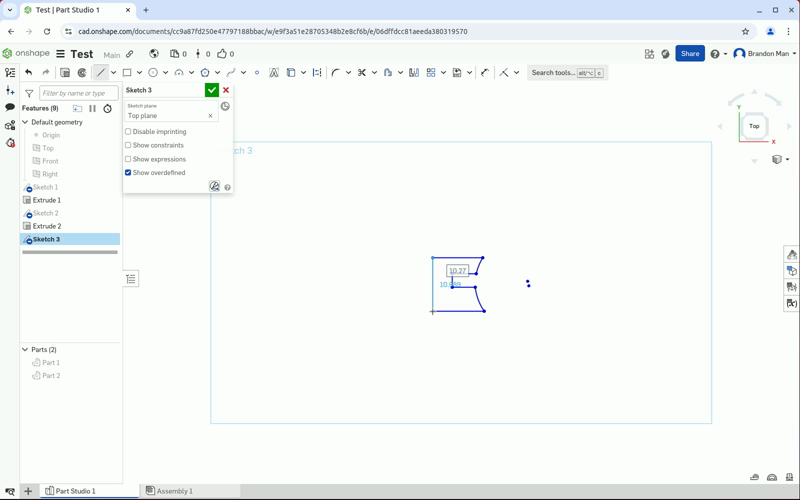
click(432, 311)
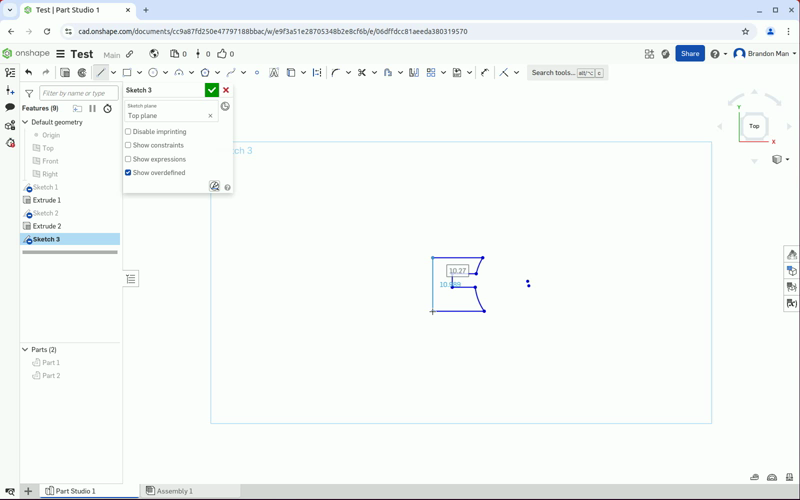
key(esc)
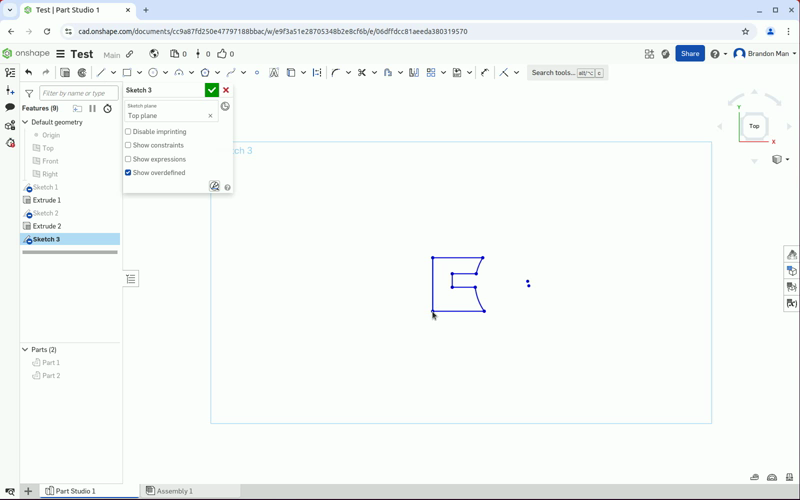
mouse_move(465, 301)
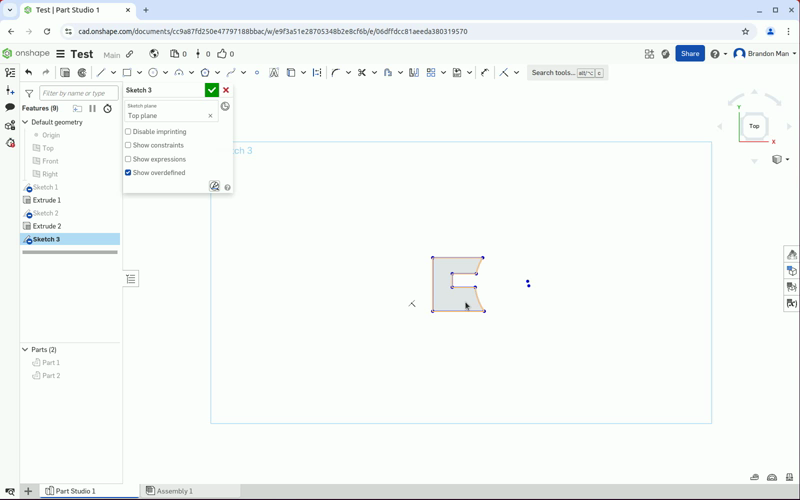
click(465, 301)
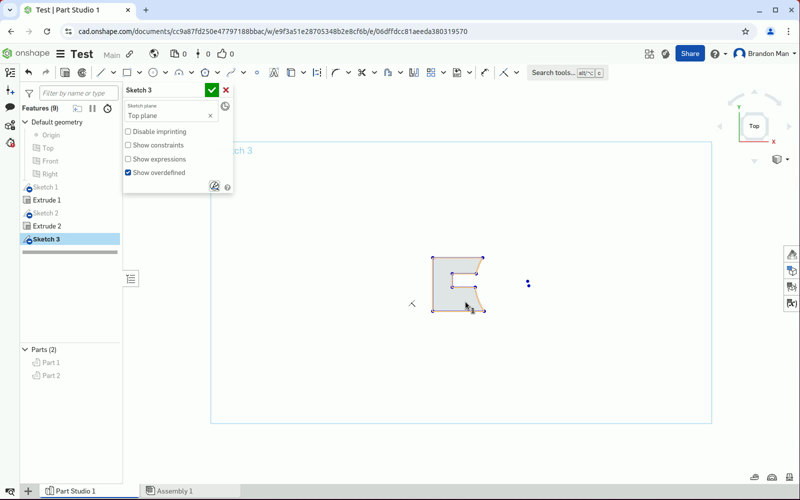
mouse_move(73, 352)
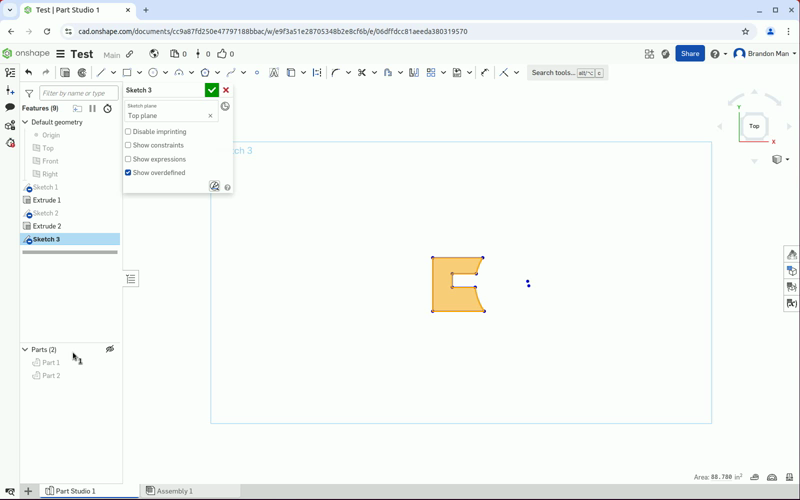
key(shift+y)
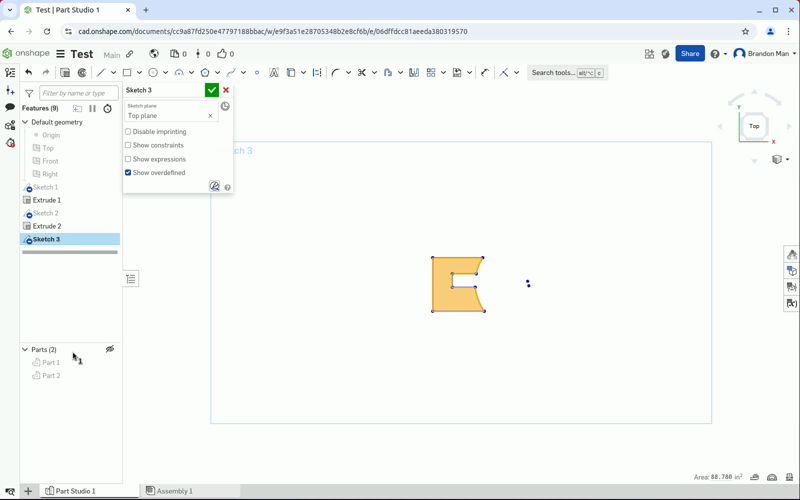
key(shift+e)
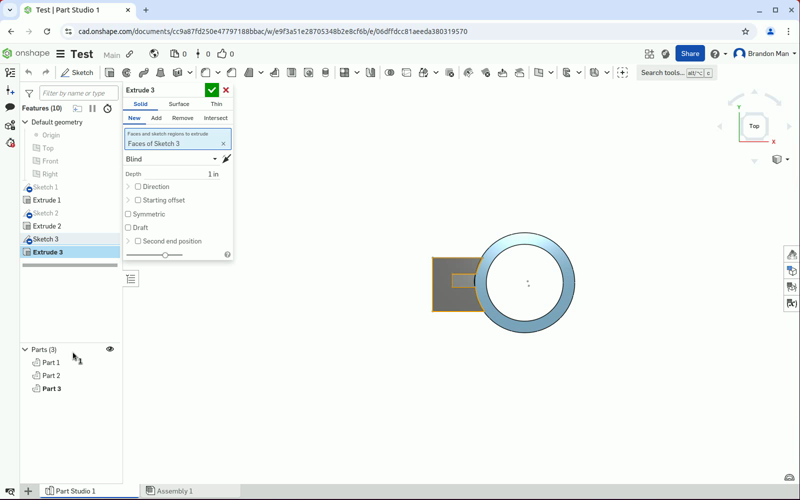
mouse_move(143, 106)
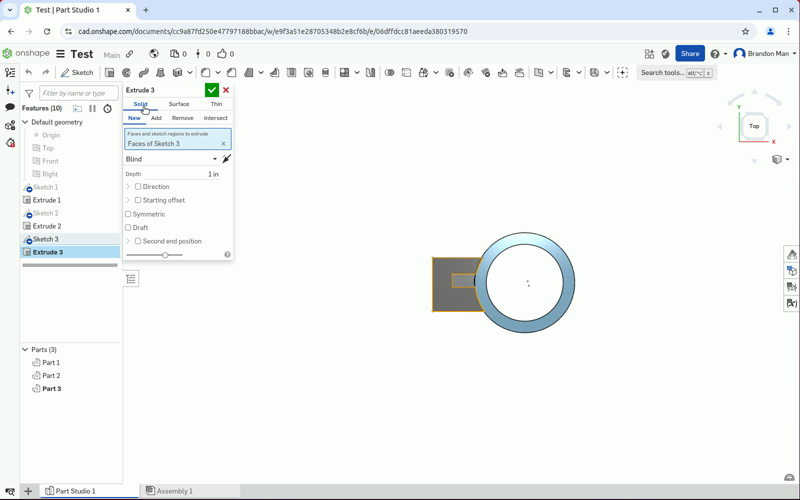
click(143, 106)
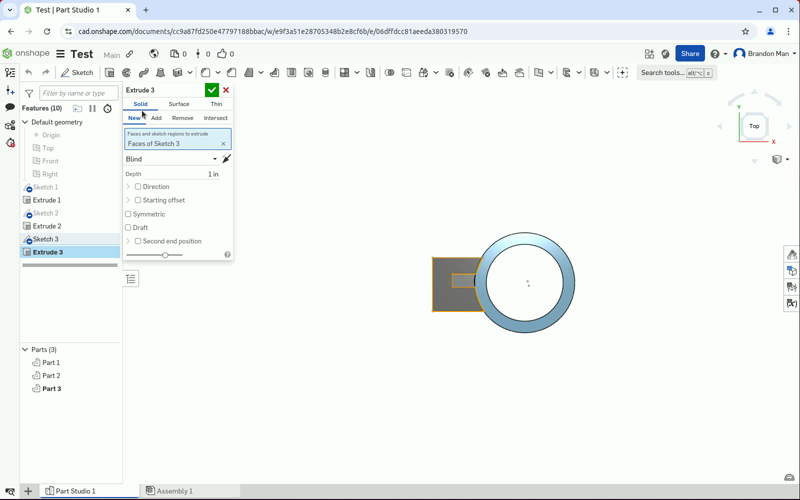
mouse_move(137, 120)
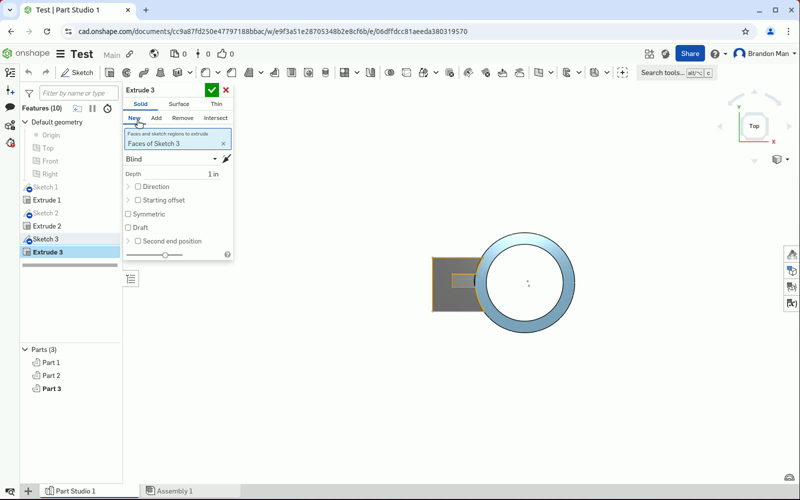
click(137, 120)
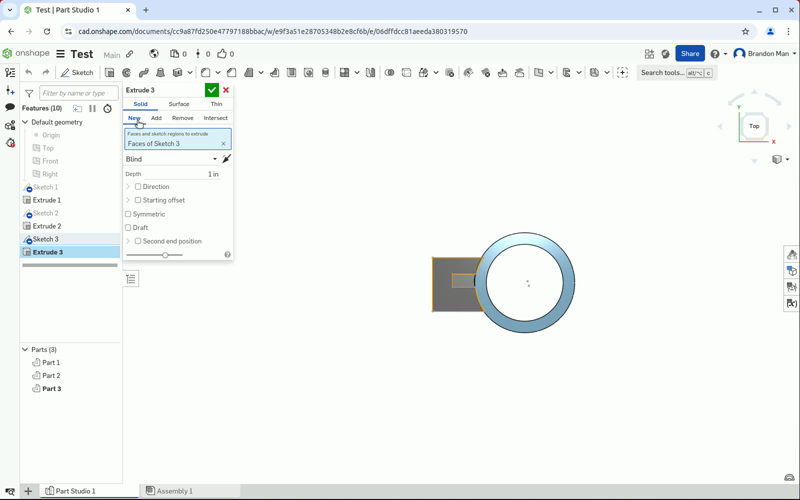
key(tab, 4)
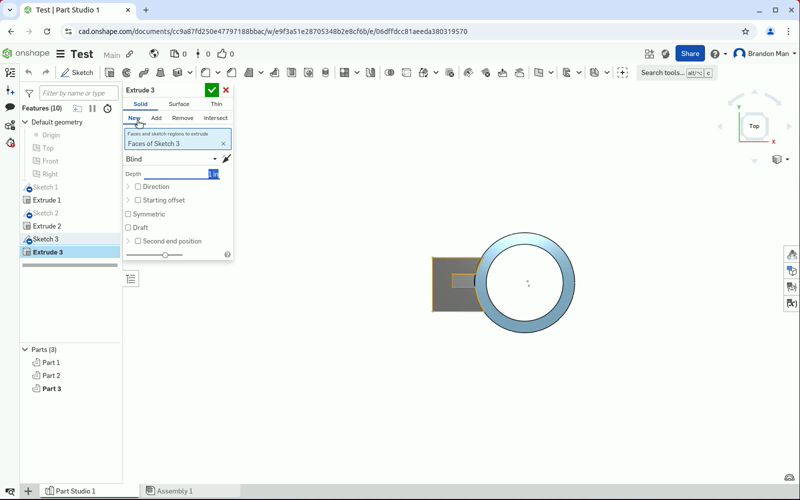
text(7.703)
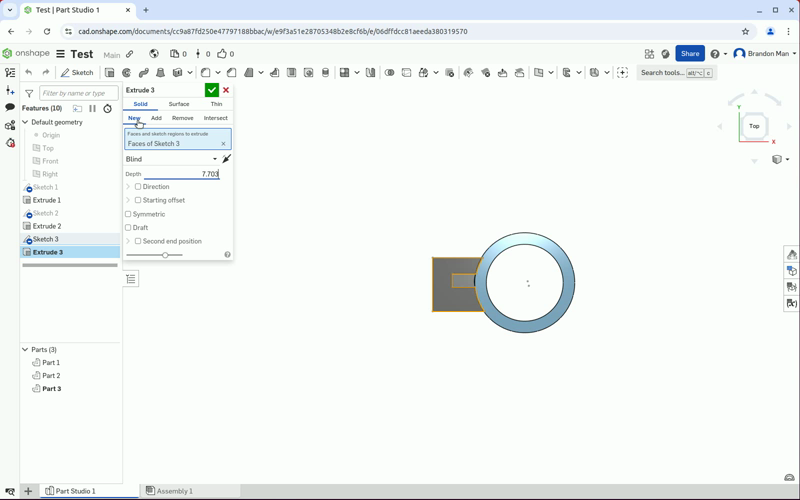
key(enter)
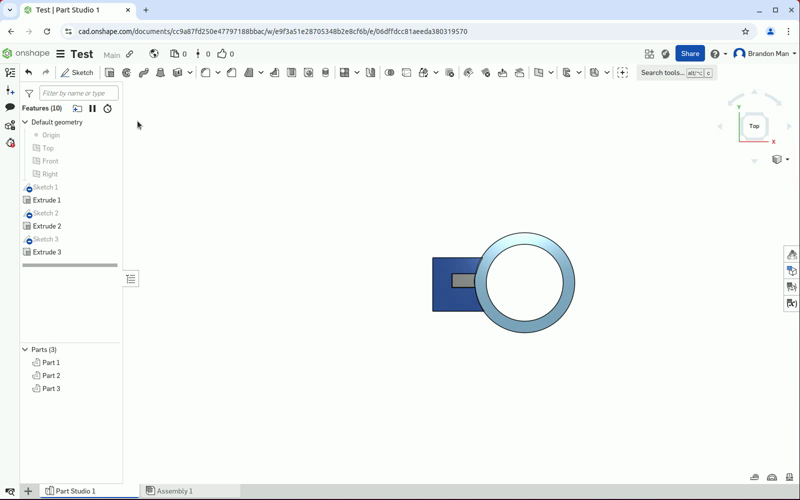
key(shift+h)
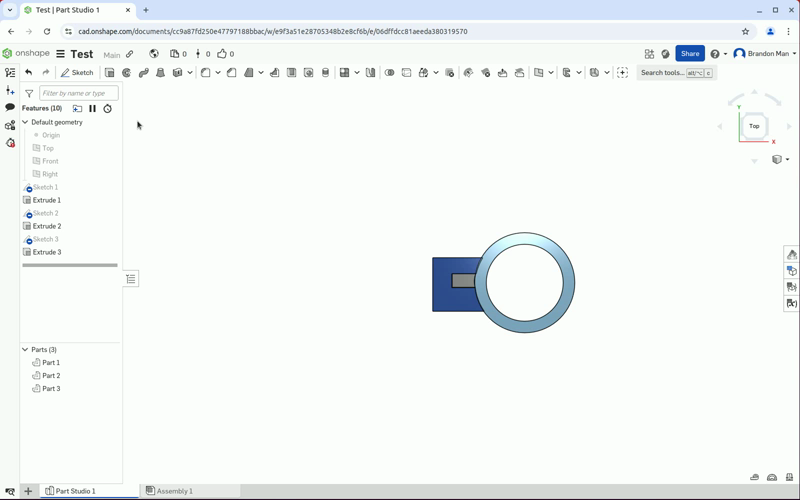
key(shift+h)
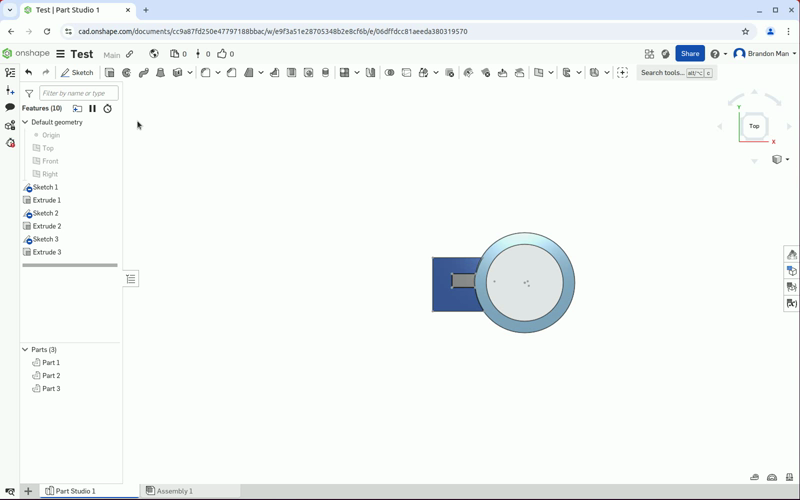
key(shift+7)
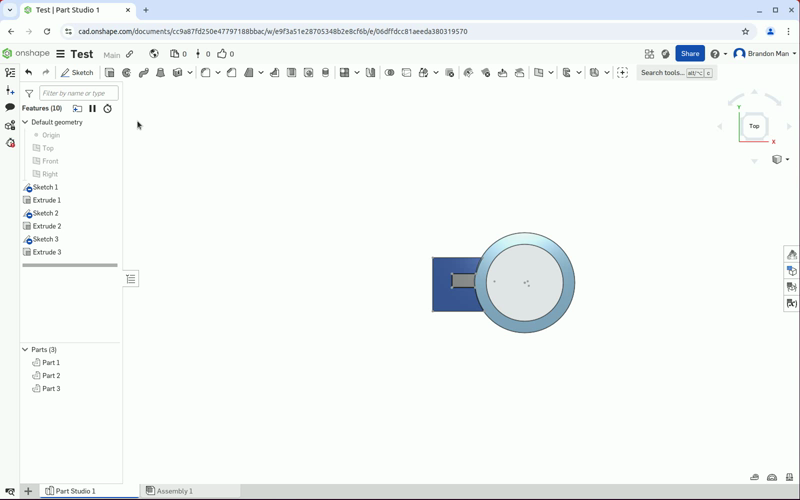
key(up, 3)
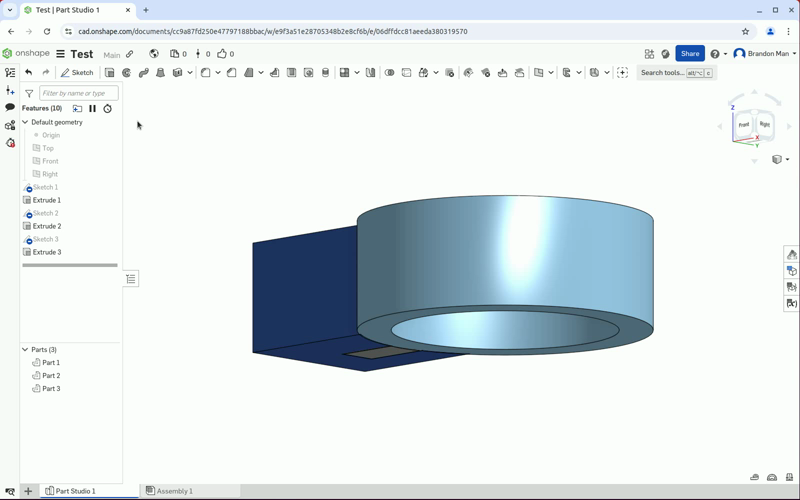
key(left, 3)
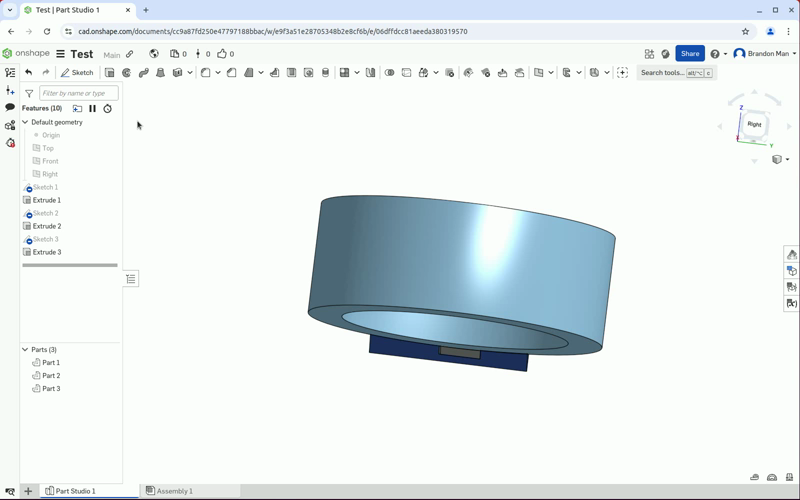
key(right, 3)
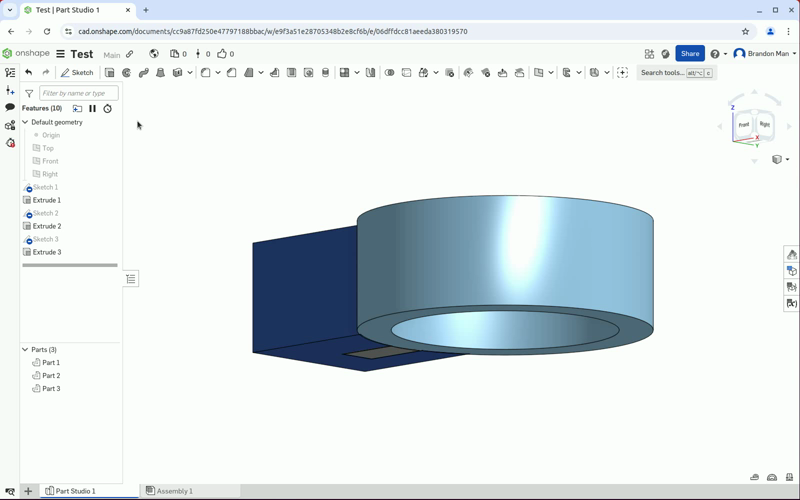
key(down, 3)
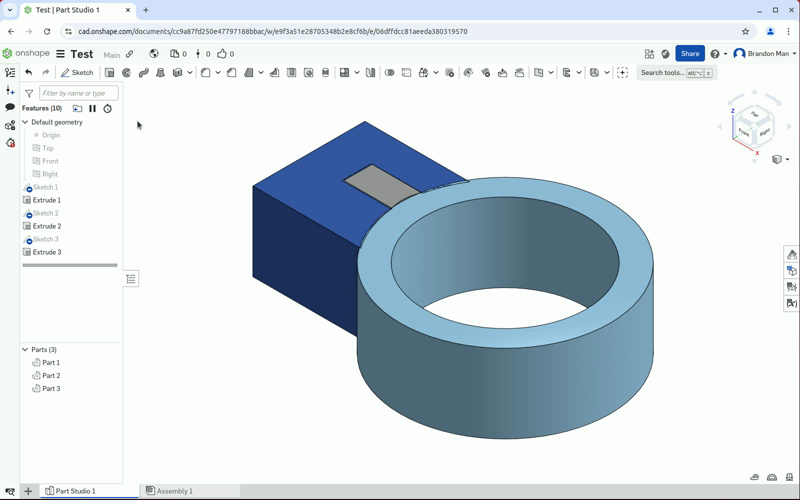
mouse_move(73, 189)
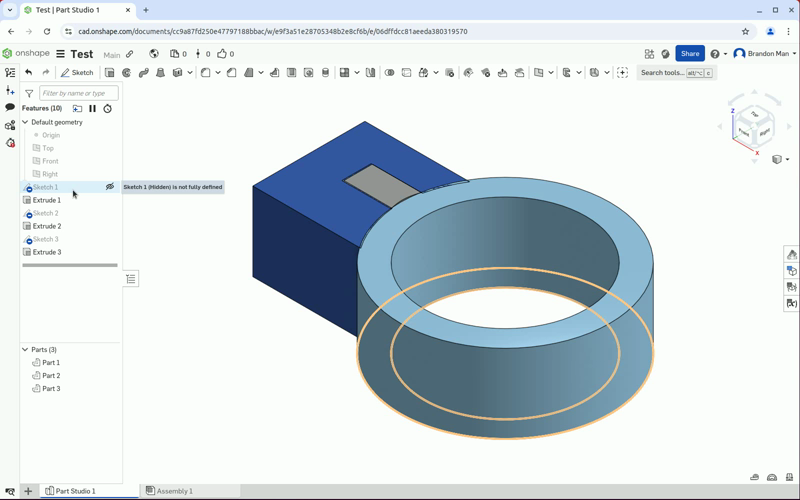
click(73, 189)